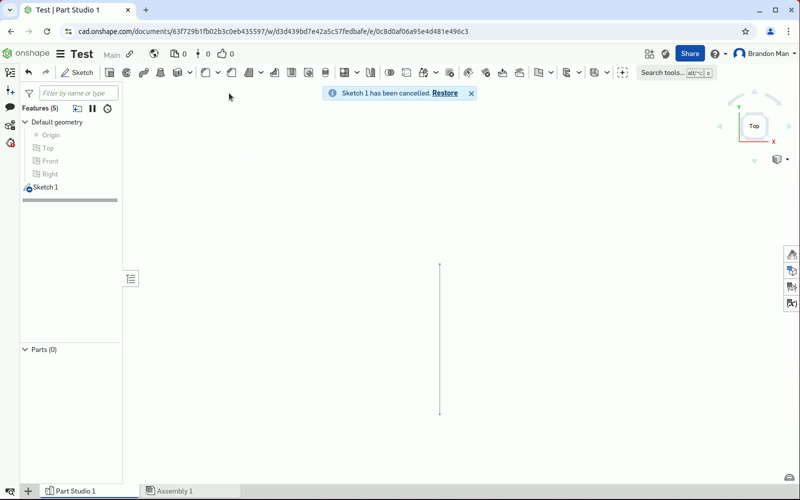
key(shift+h)
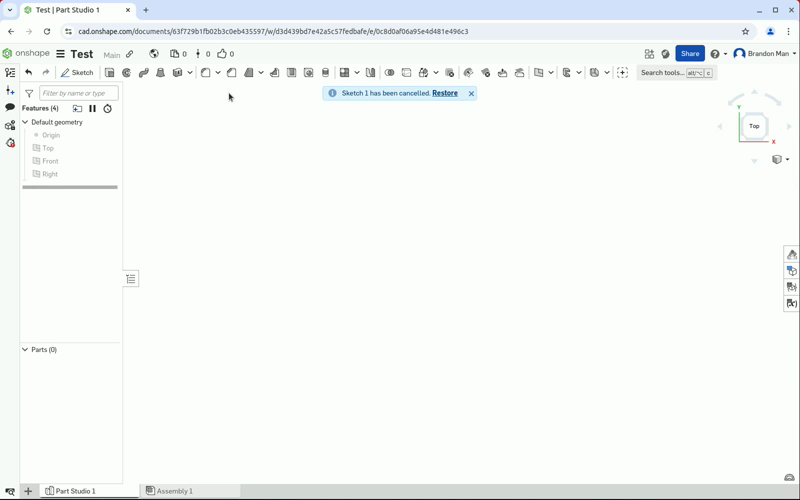
key(shift+s)
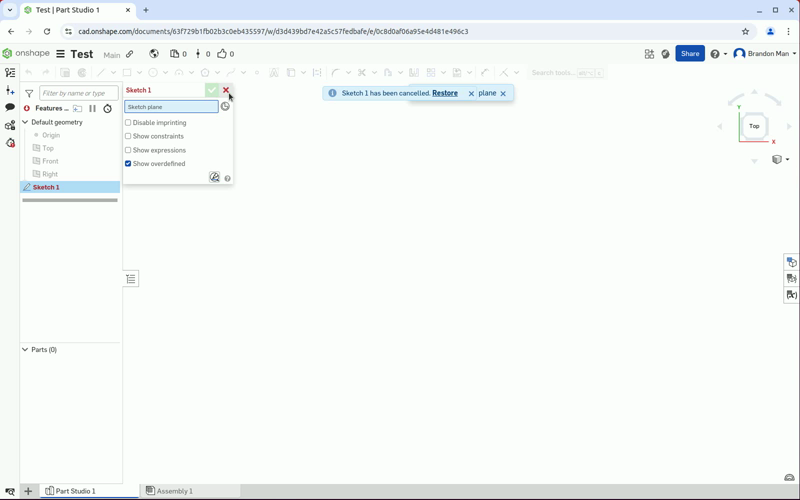
mouse_move(73, 150)
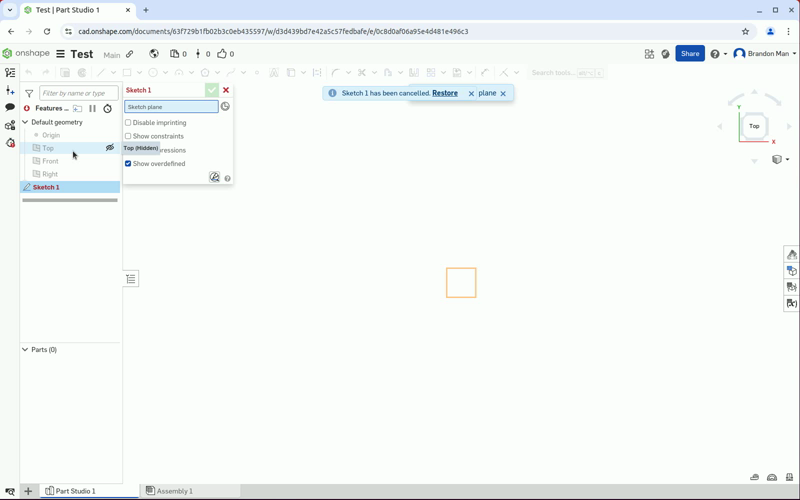
click(73, 150)
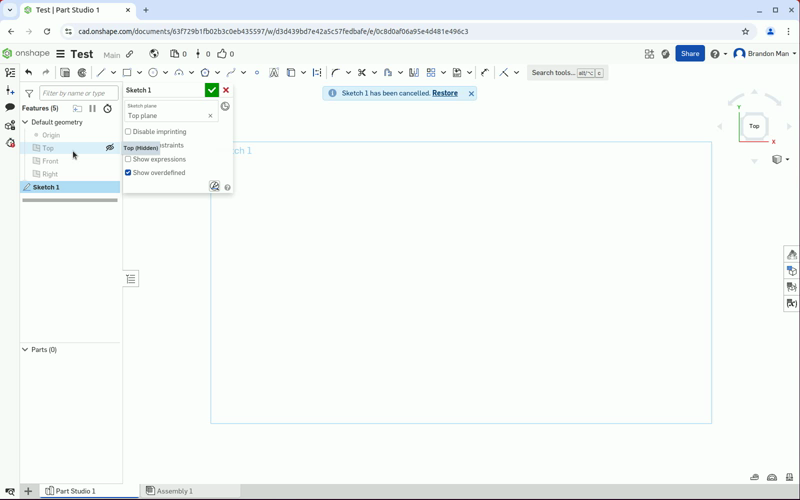
mouse_move(73, 352)
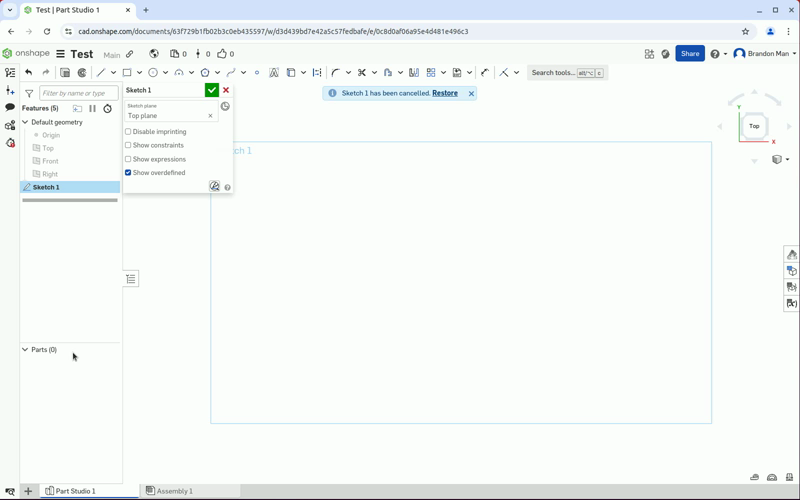
key(y)
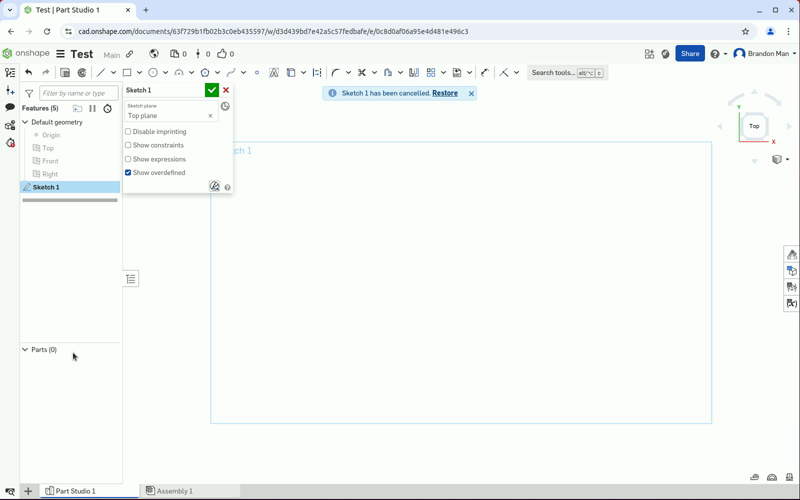
key(a)
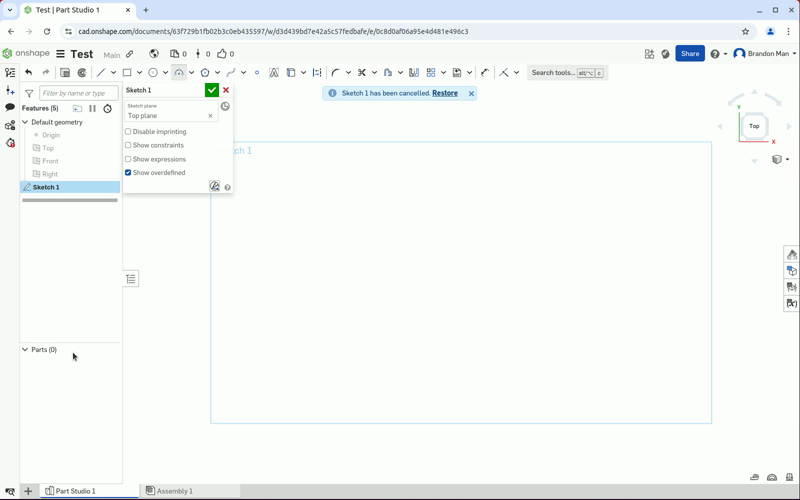
key_down(shift)
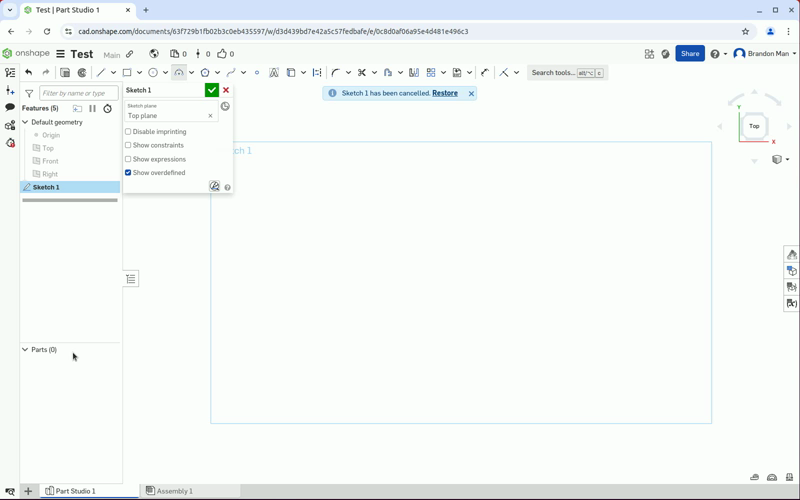
mouse_move(348, 282)
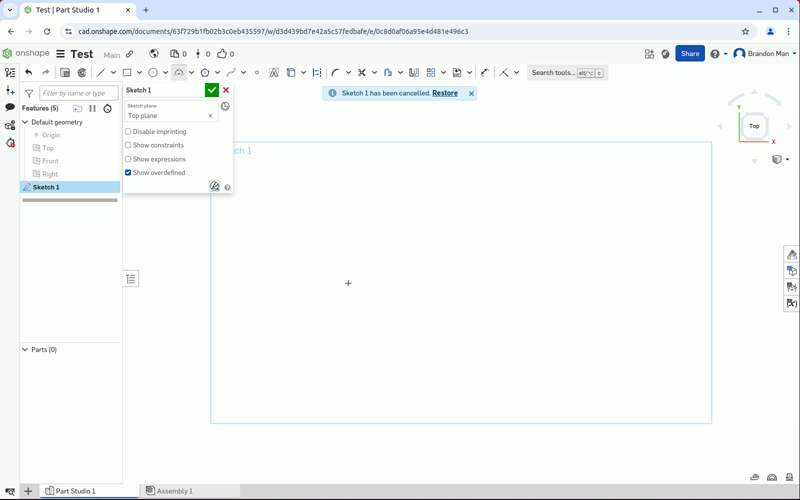
click(348, 282)
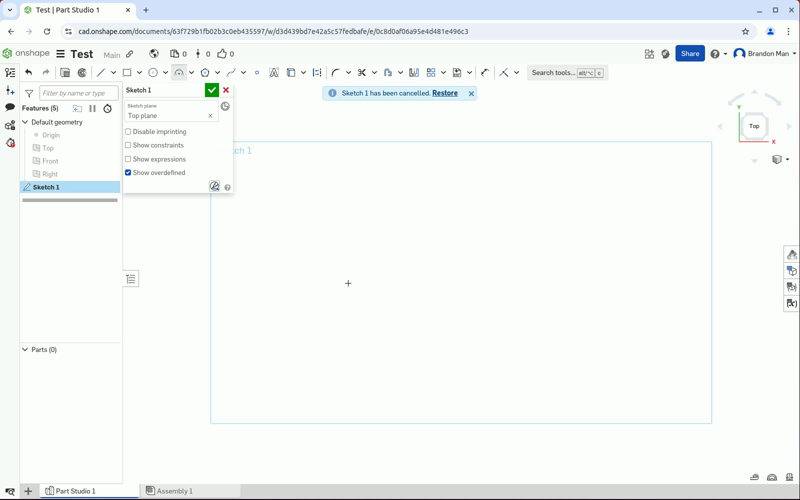
key_up(shift)
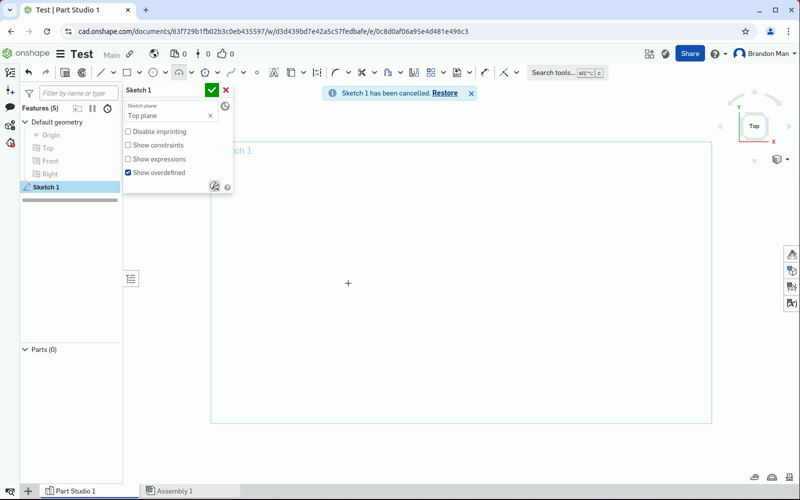
key_down(shift)
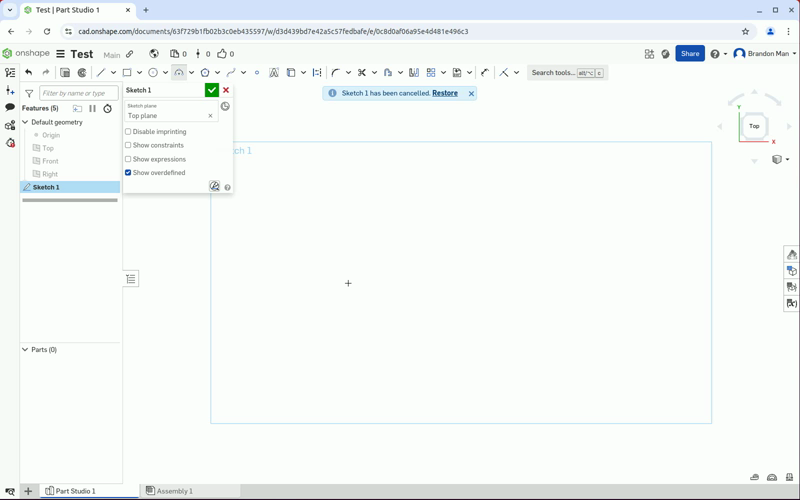
mouse_move(460, 395)
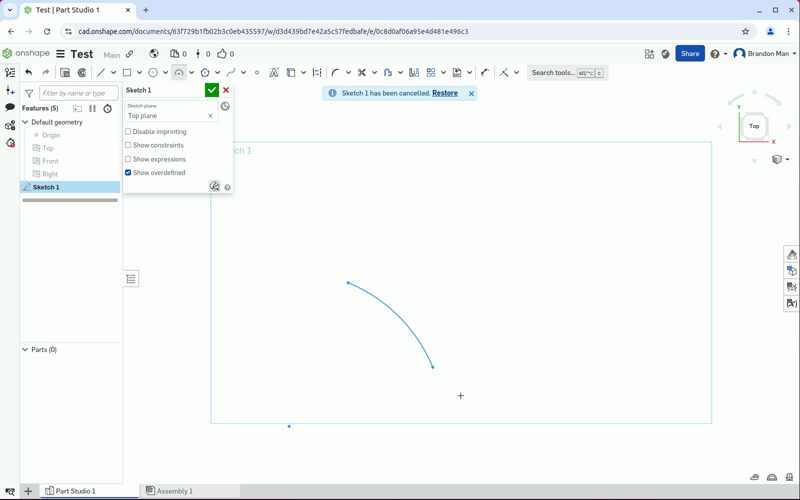
click(460, 395)
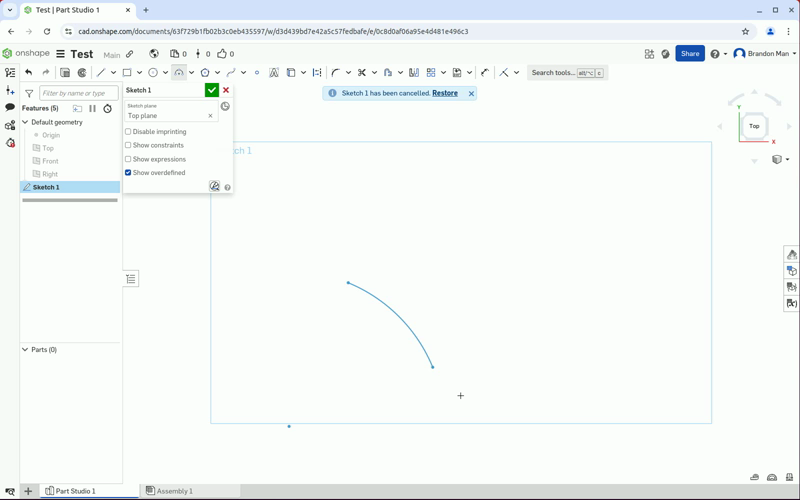
mouse_move(381, 362)
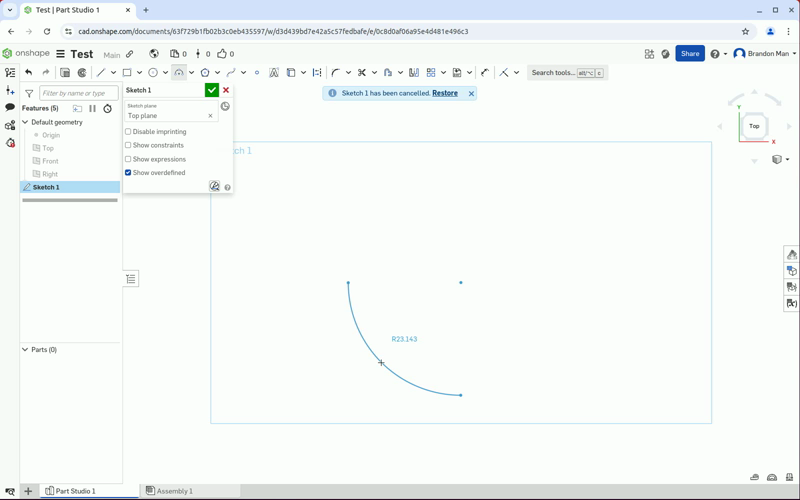
click(381, 362)
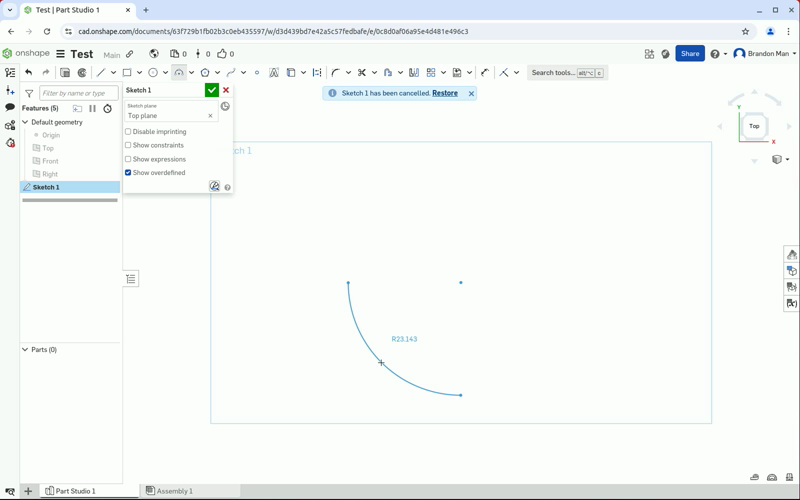
key_up(shift)
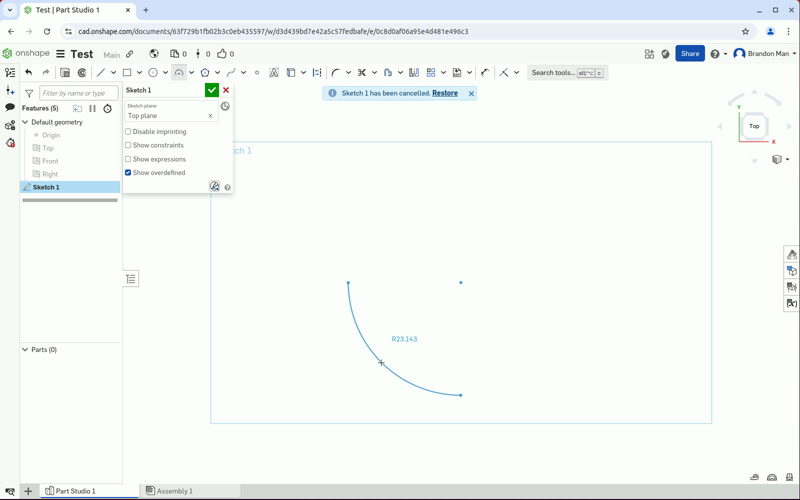
key(esc)
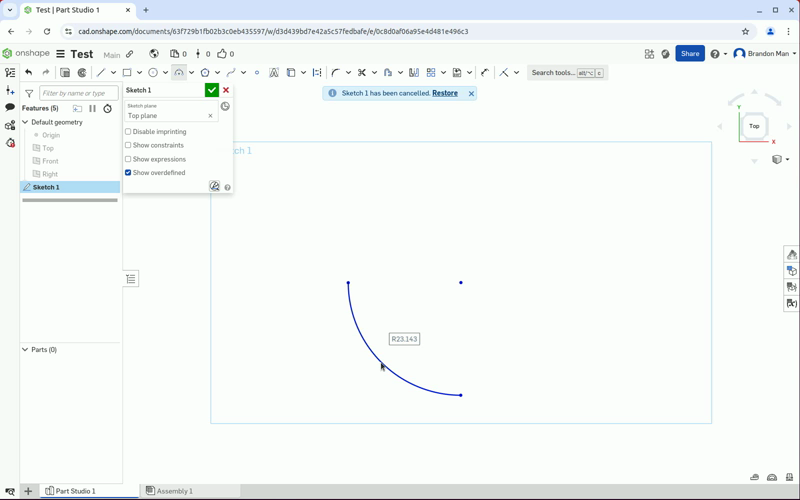
key(l)
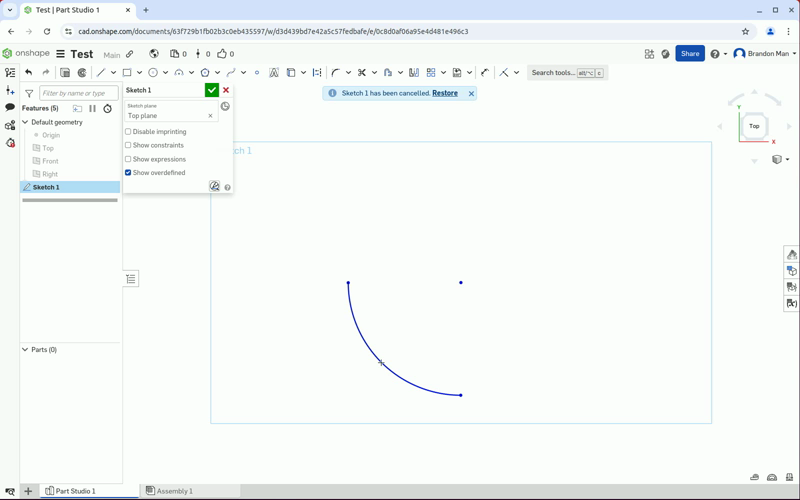
mouse_move(460, 395)
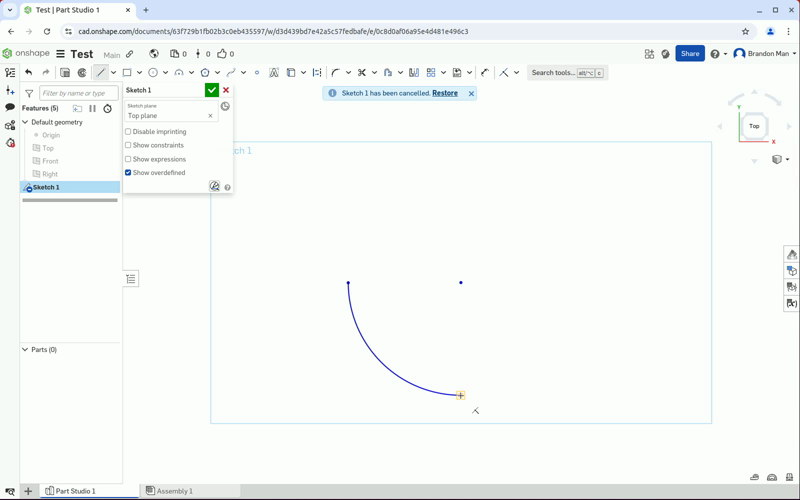
click(460, 395)
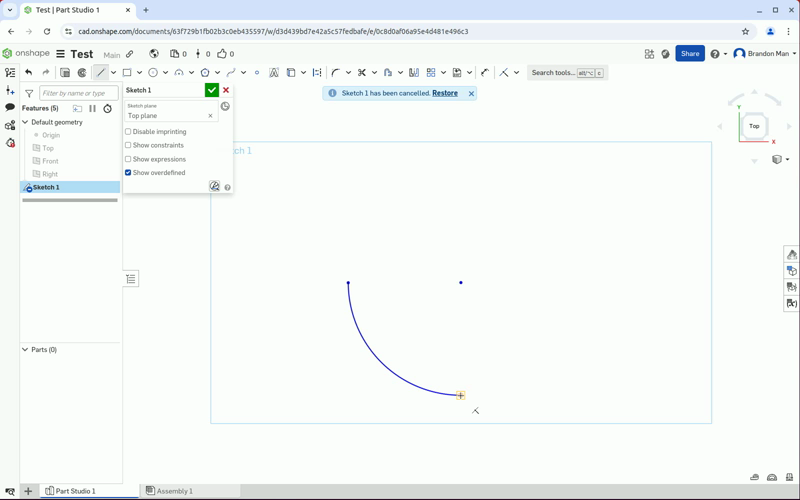
key_down(shift)
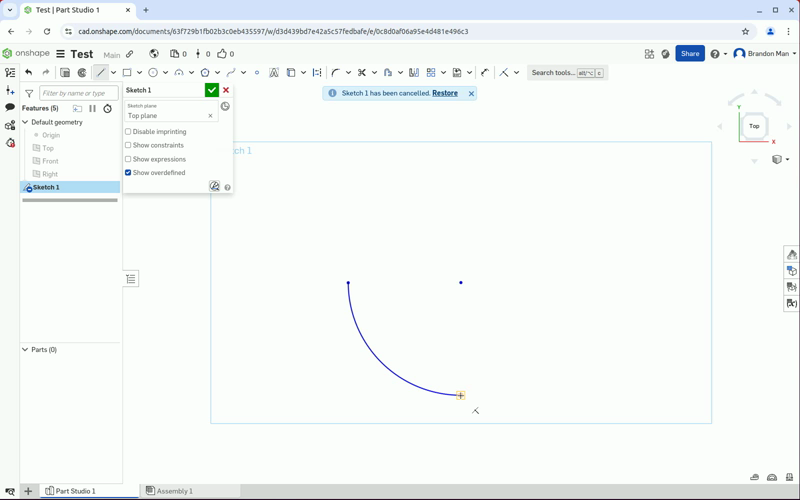
mouse_move(490, 395)
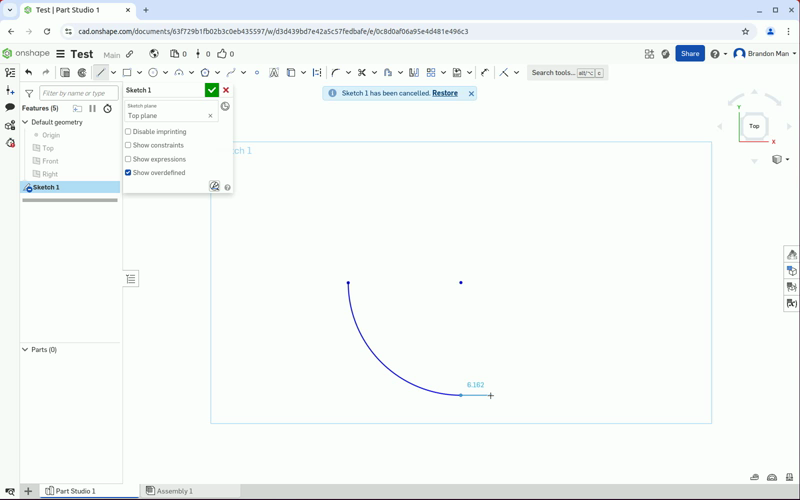
mouse_move(460, 387)
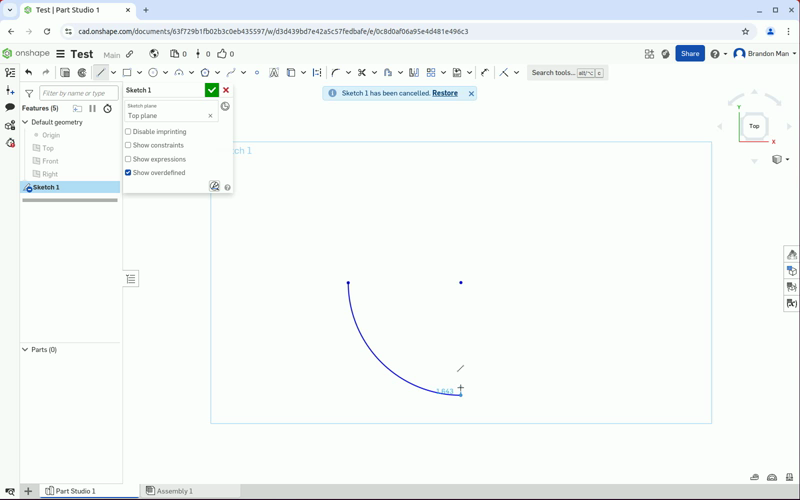
click(460, 387)
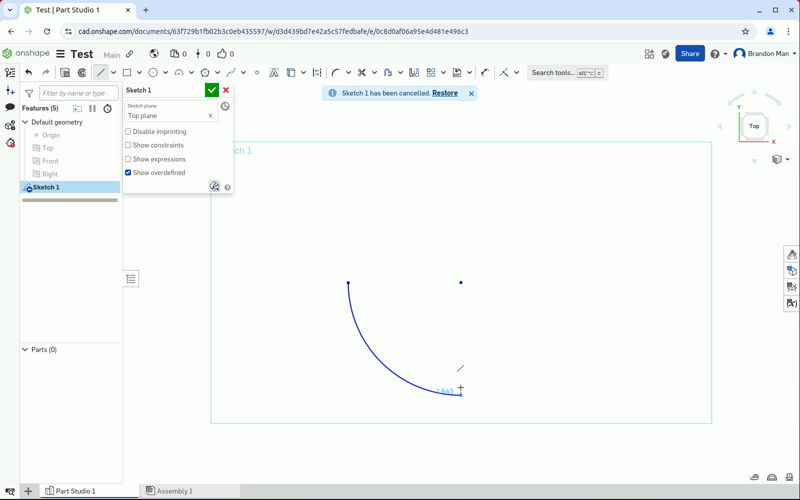
key_up(shift)
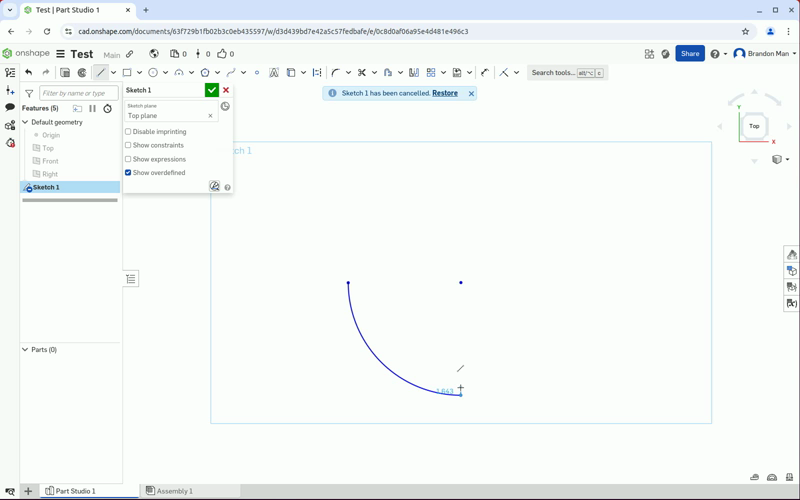
key(esc)
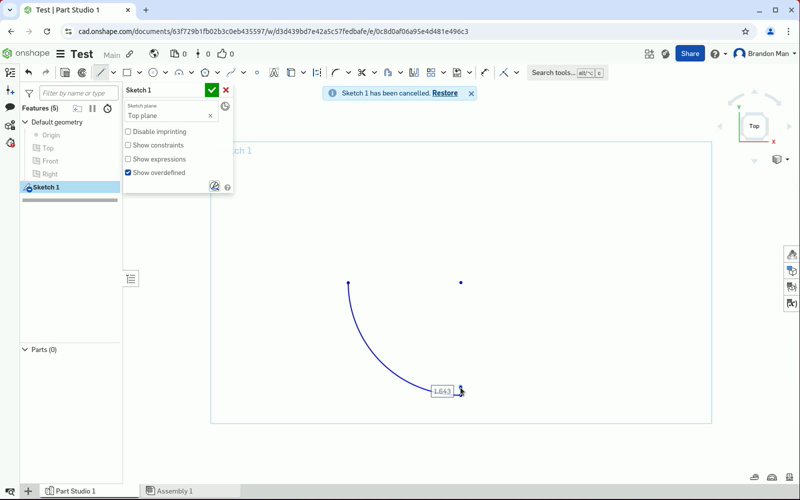
key(a)
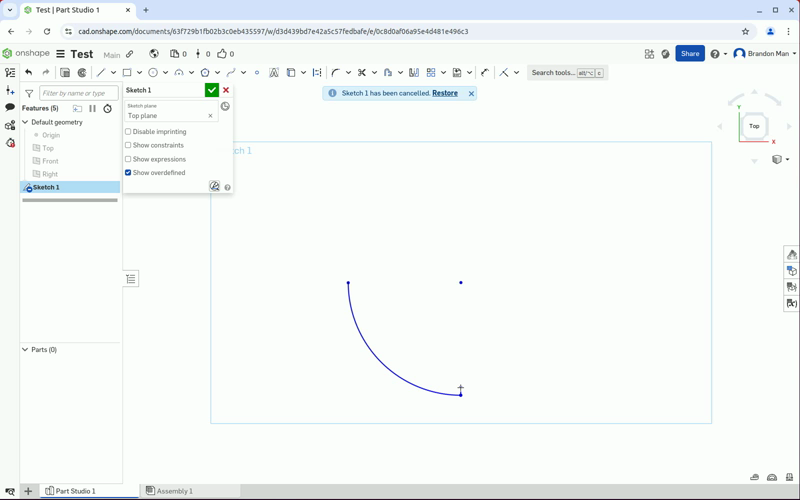
mouse_move(460, 387)
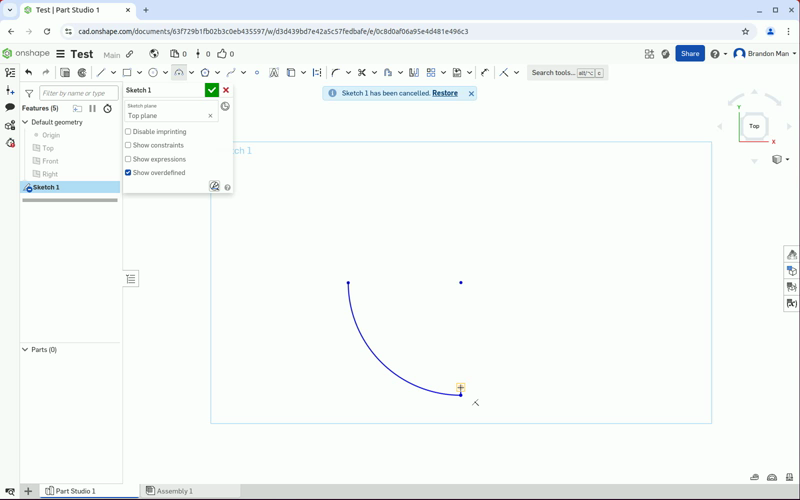
click(460, 387)
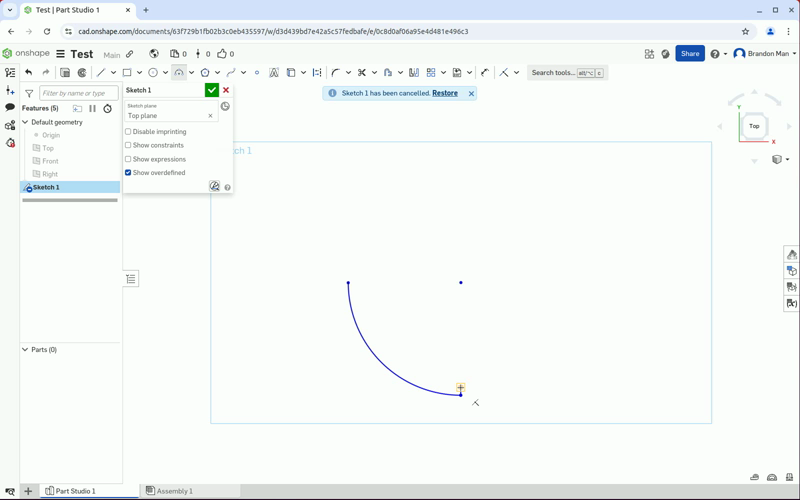
key_down(shift)
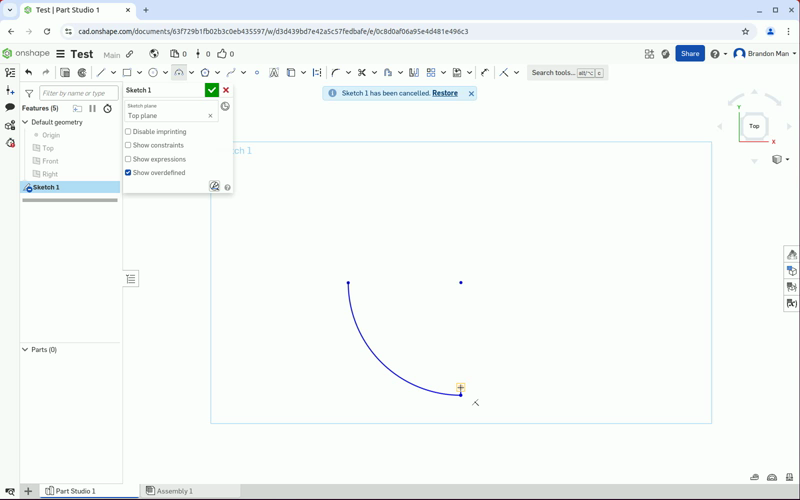
mouse_move(356, 282)
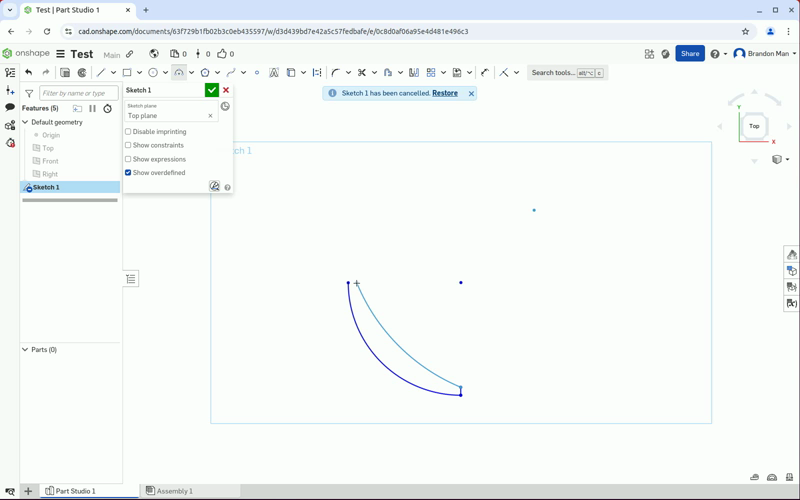
click(356, 282)
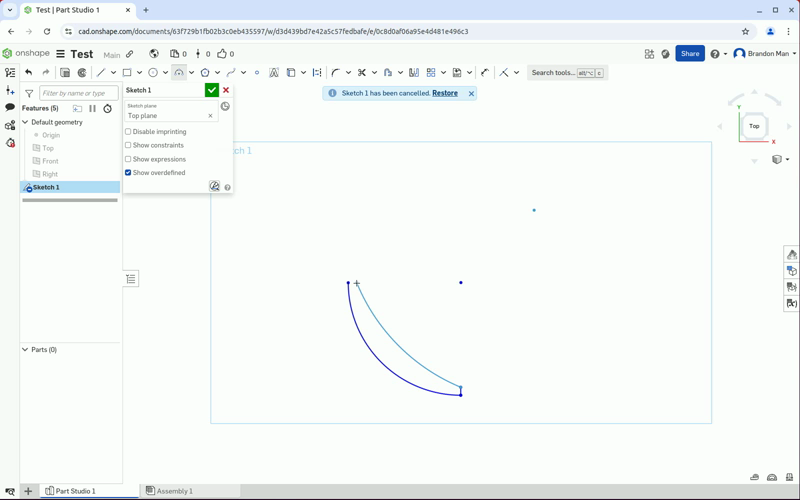
mouse_move(386, 356)
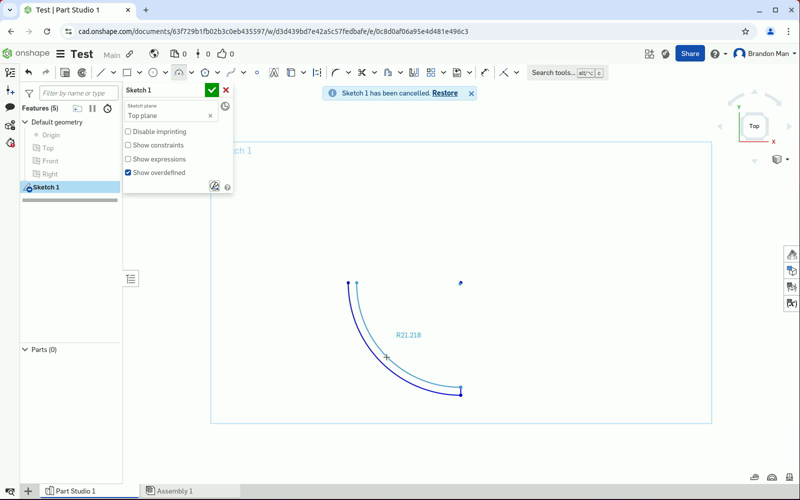
click(386, 356)
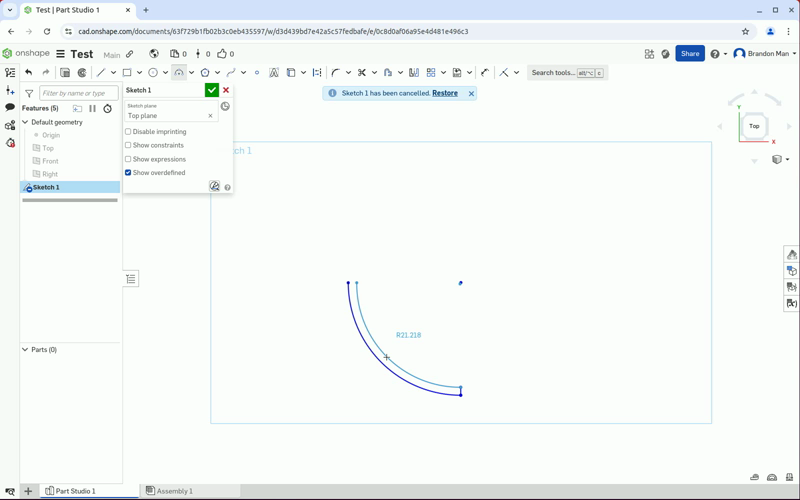
key_up(shift)
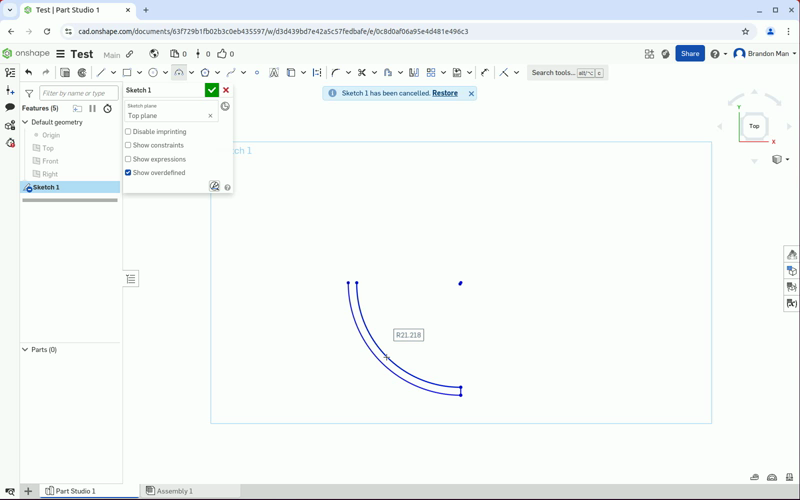
key(esc)
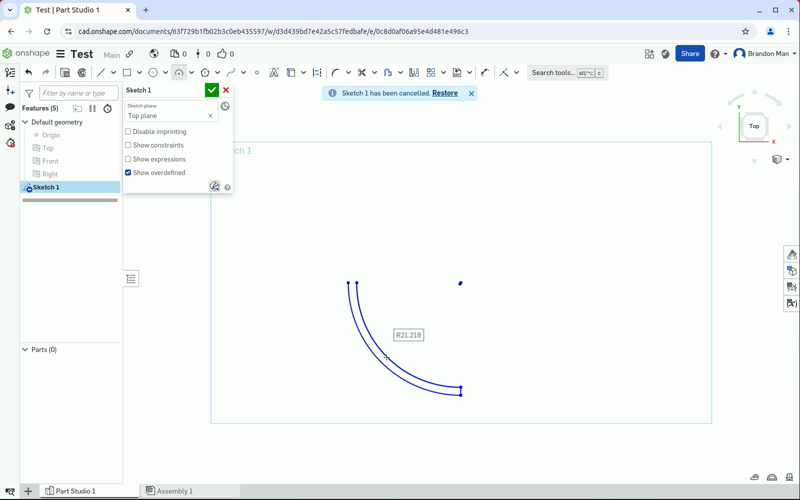
key(l)
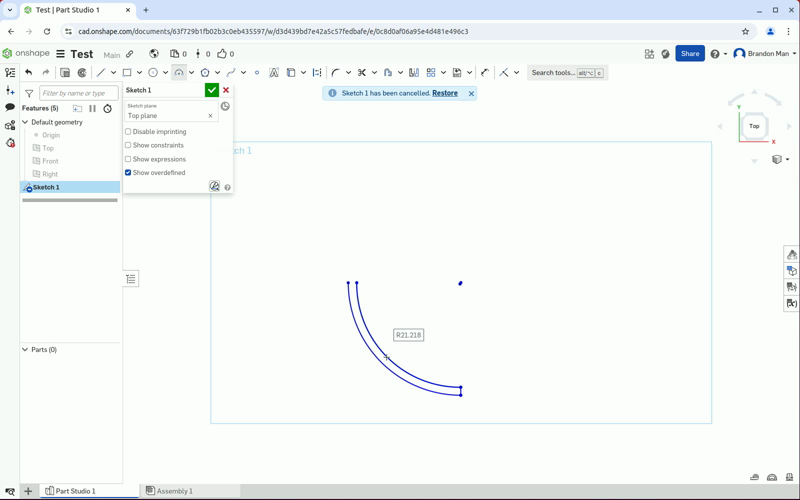
mouse_move(356, 282)
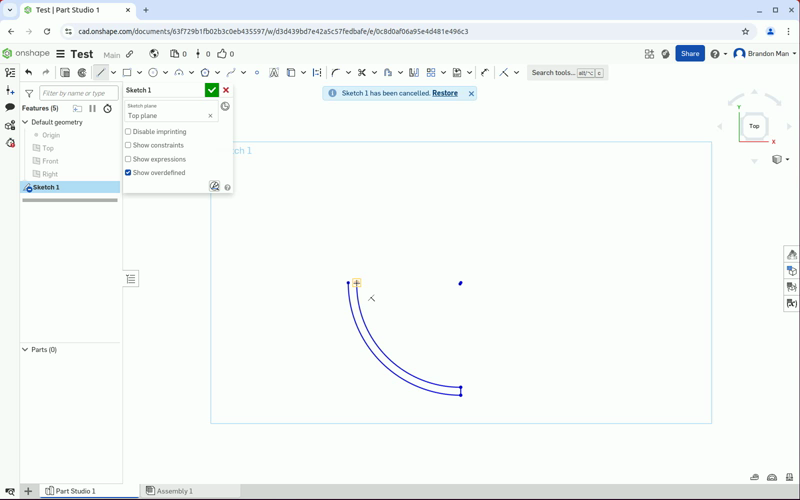
click(356, 282)
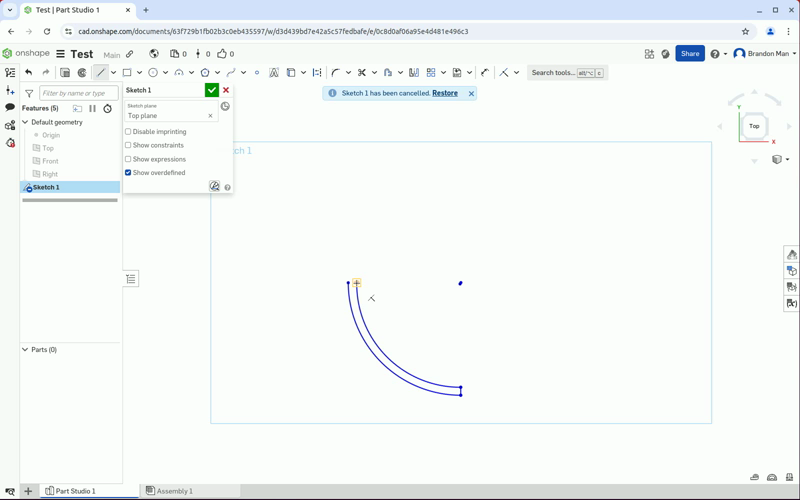
mouse_move(386, 282)
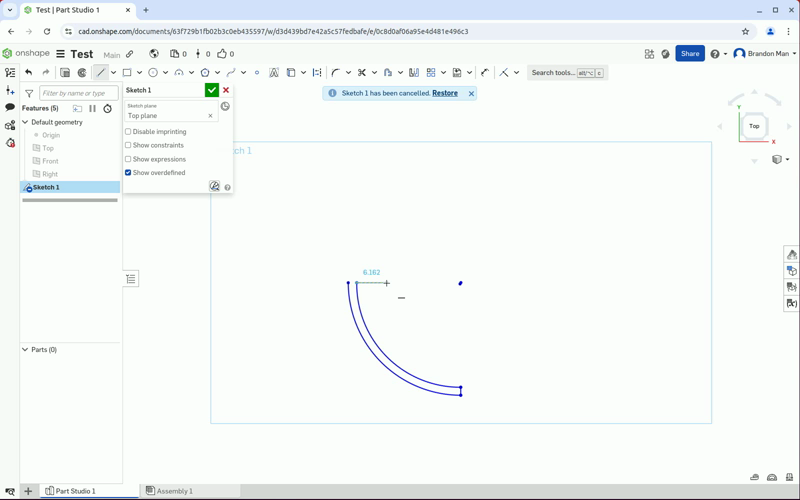
key_down(shift)
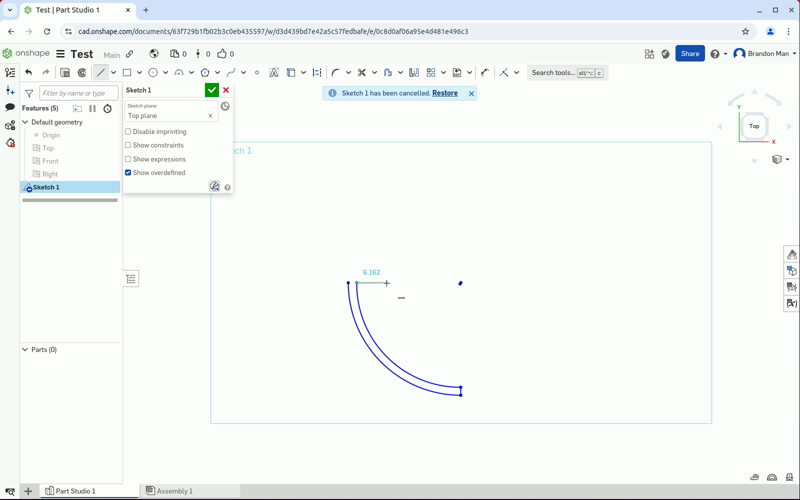
mouse_move(348, 282)
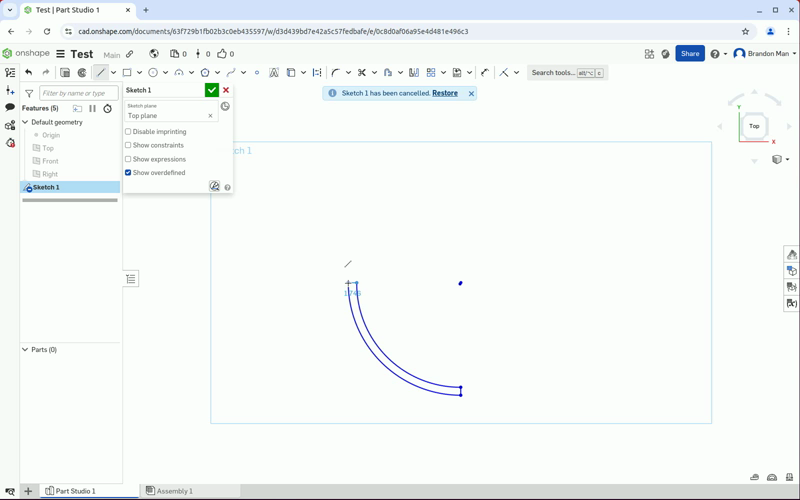
key_up(shift)
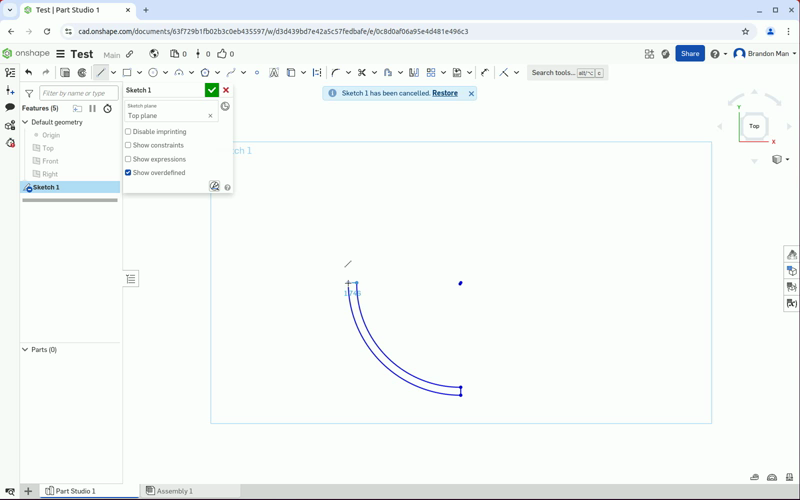
click(348, 282)
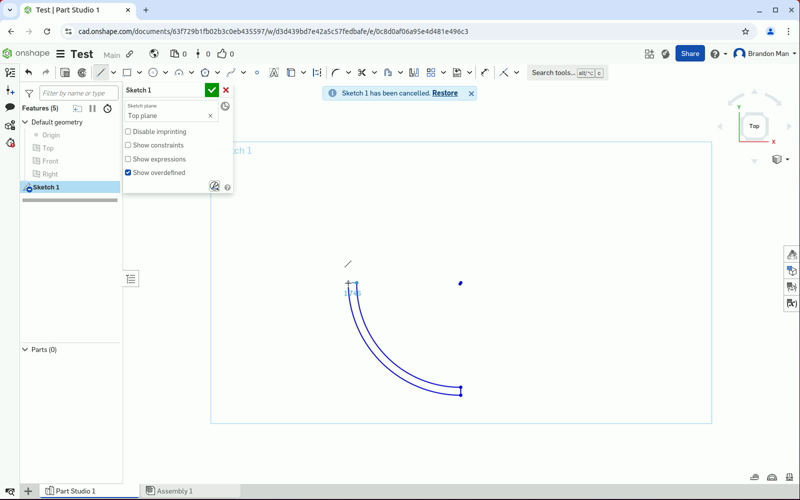
key(esc)
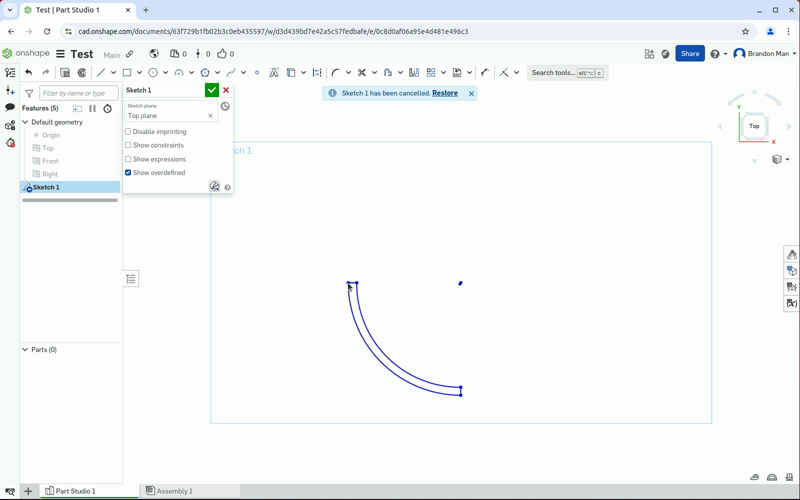
mouse_move(364, 327)
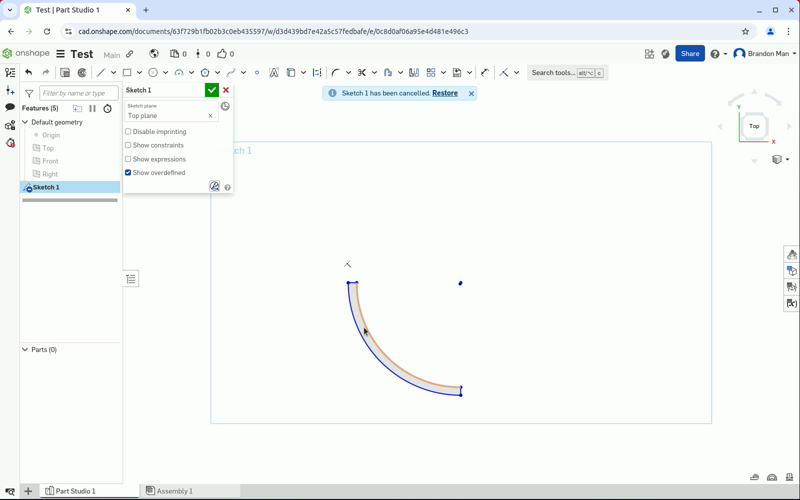
scroll(6)
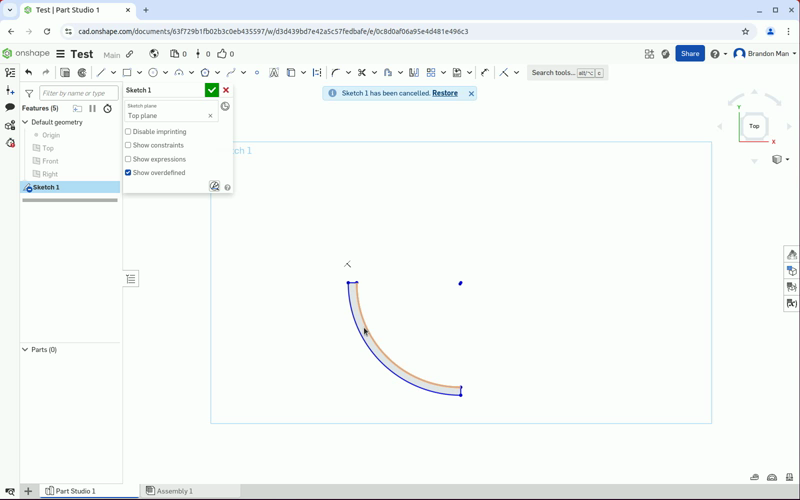
scroll(6)
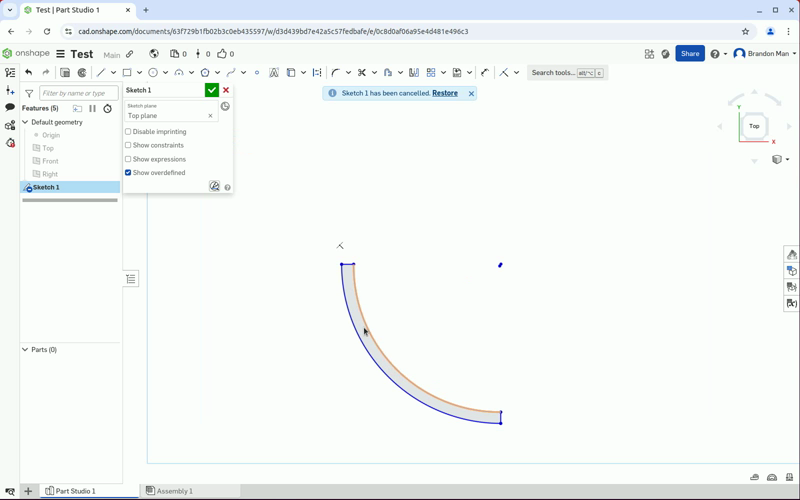
scroll(6)
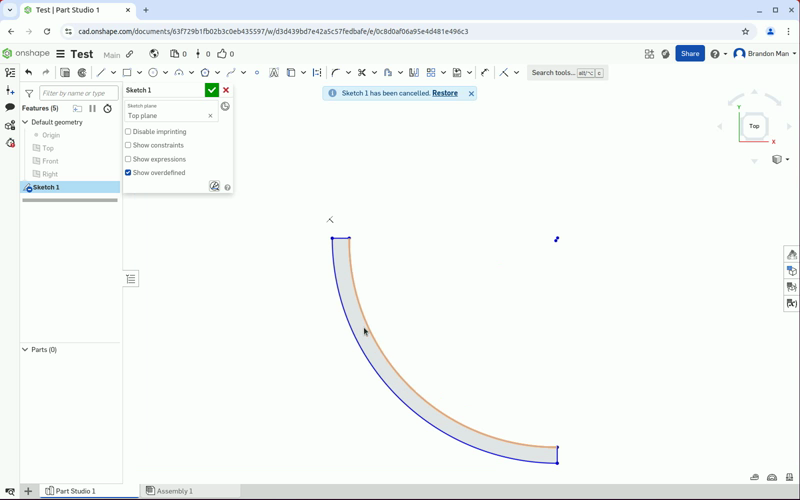
scroll(6)
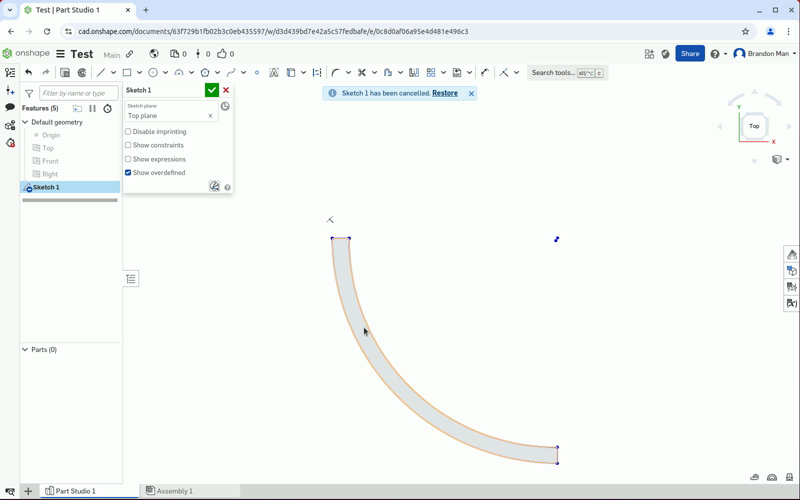
scroll(6)
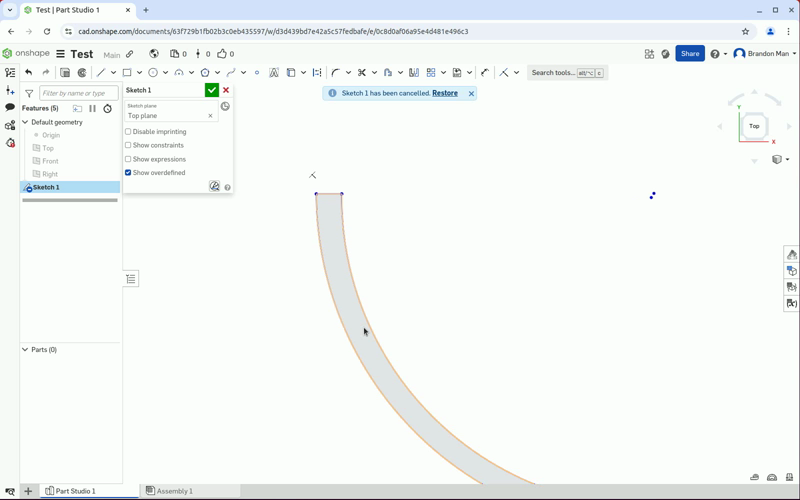
scroll(6)
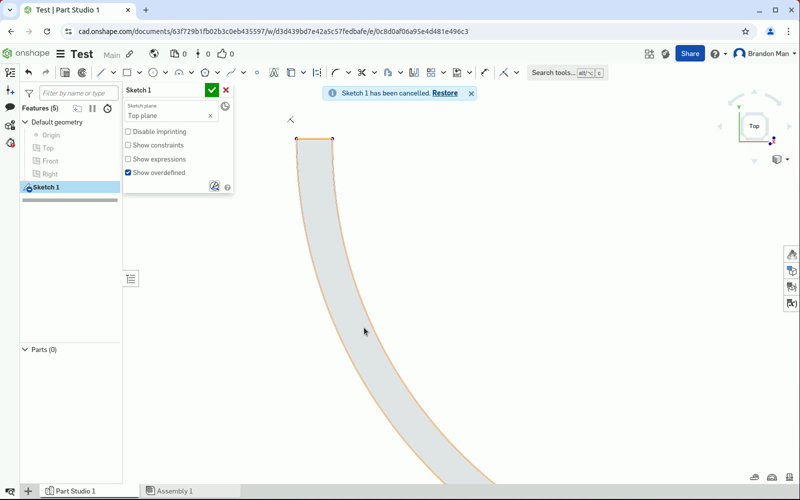
scroll(6)
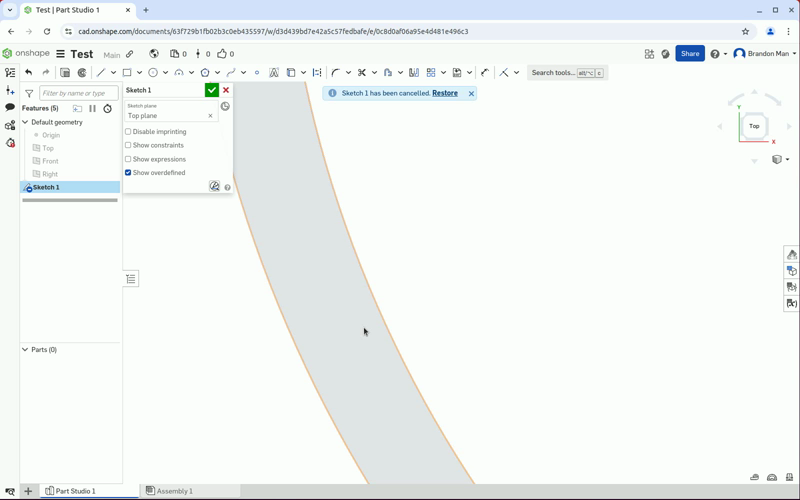
click(364, 327)
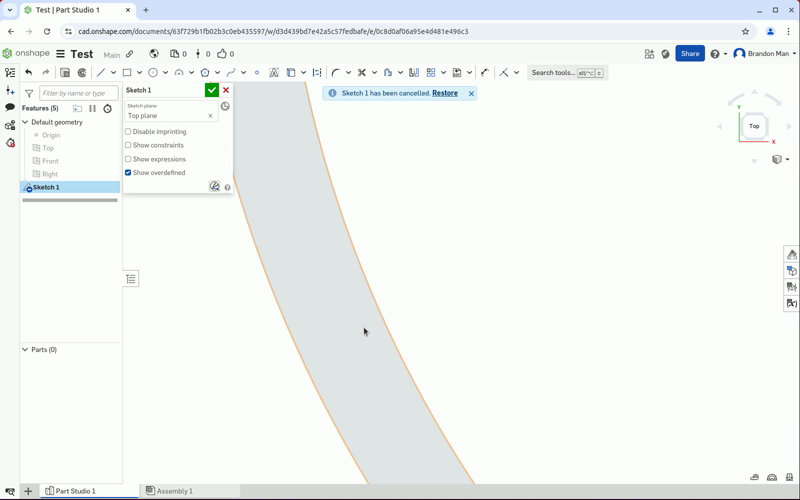
scroll(-6)
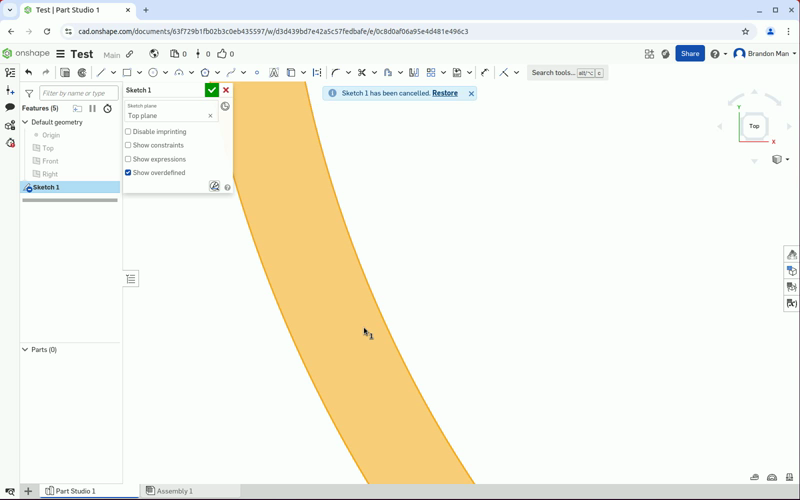
scroll(-6)
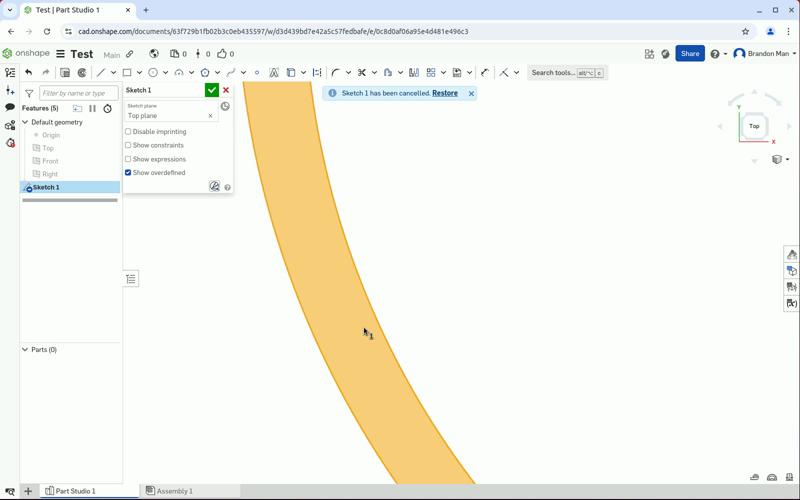
scroll(-6)
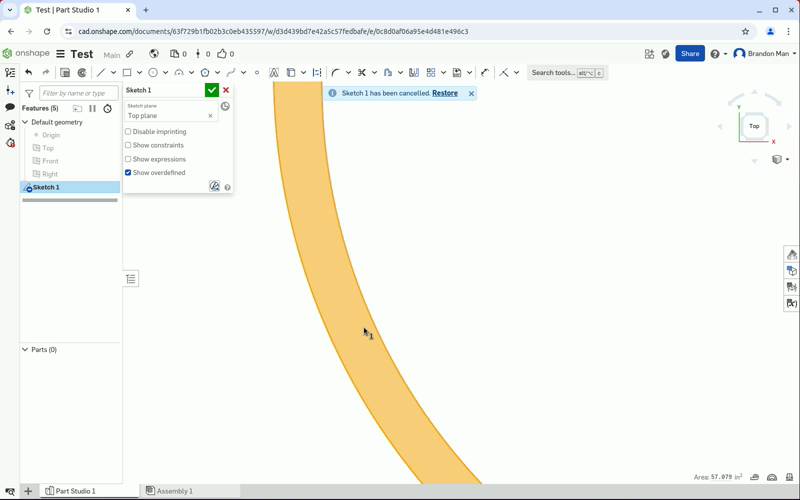
scroll(-6)
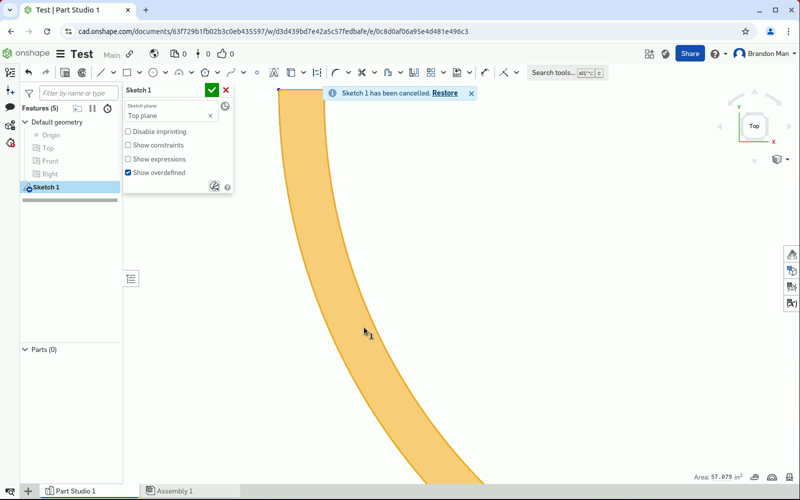
scroll(-6)
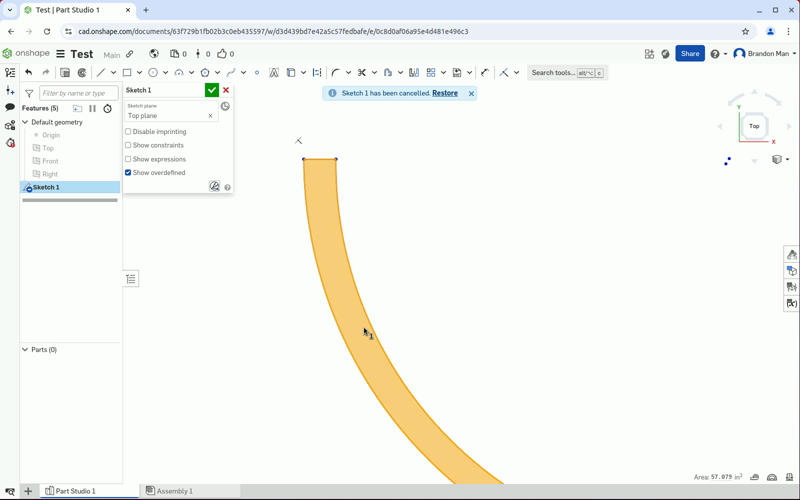
scroll(-6)
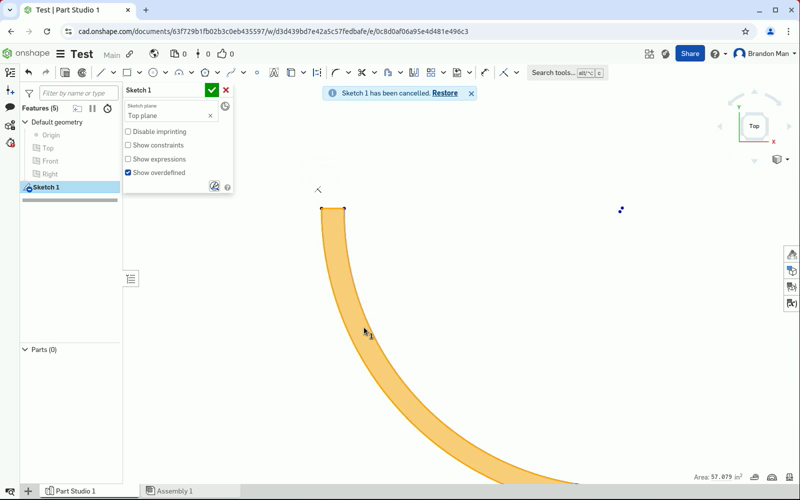
scroll(-6)
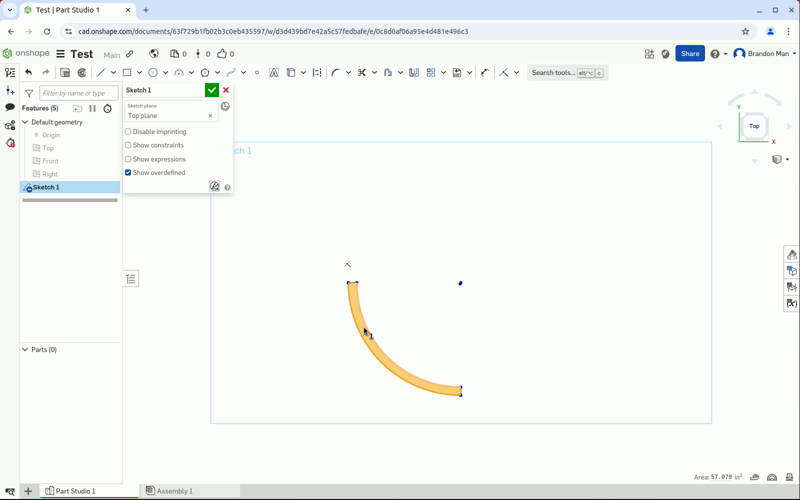
mouse_move(73, 352)
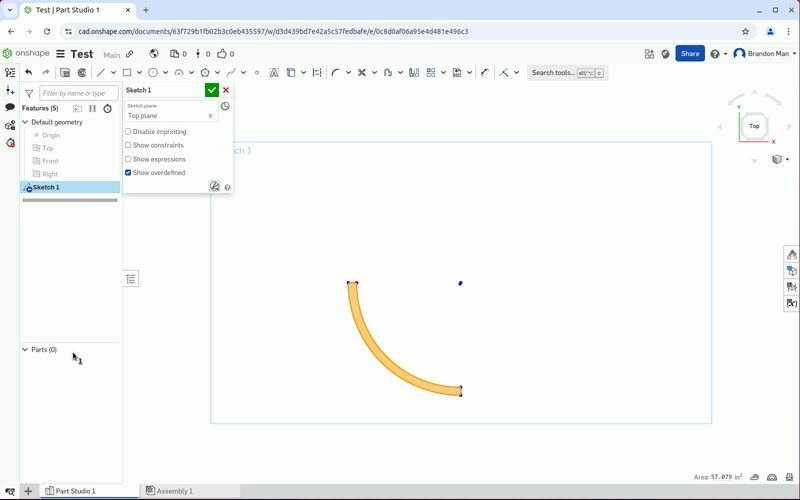
key(shift+y)
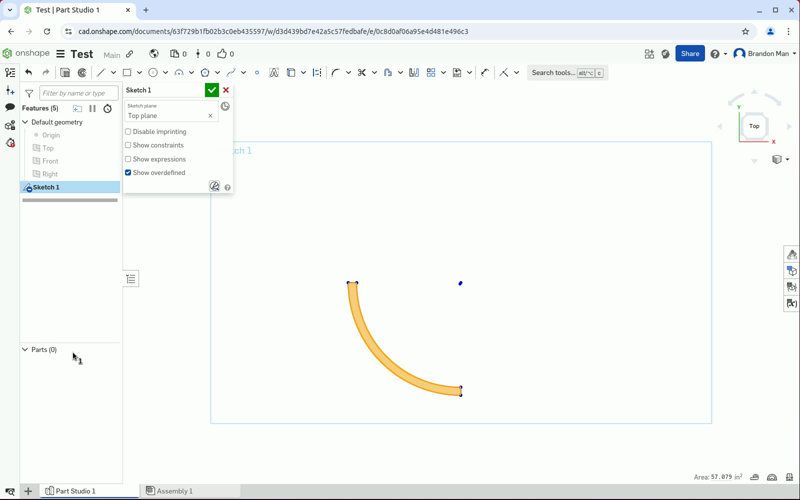
key(shift+e)
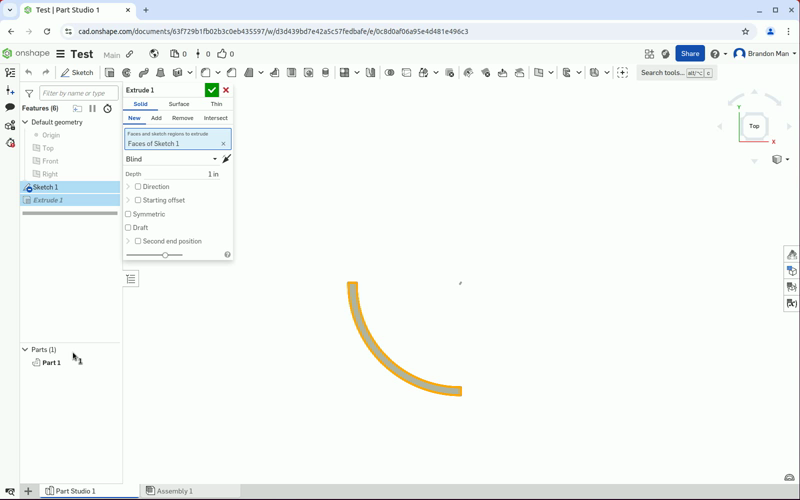
mouse_move(143, 106)
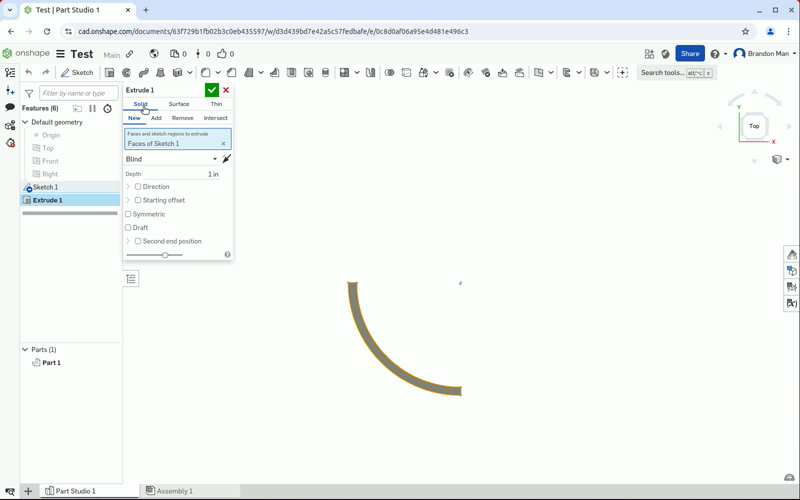
click(143, 106)
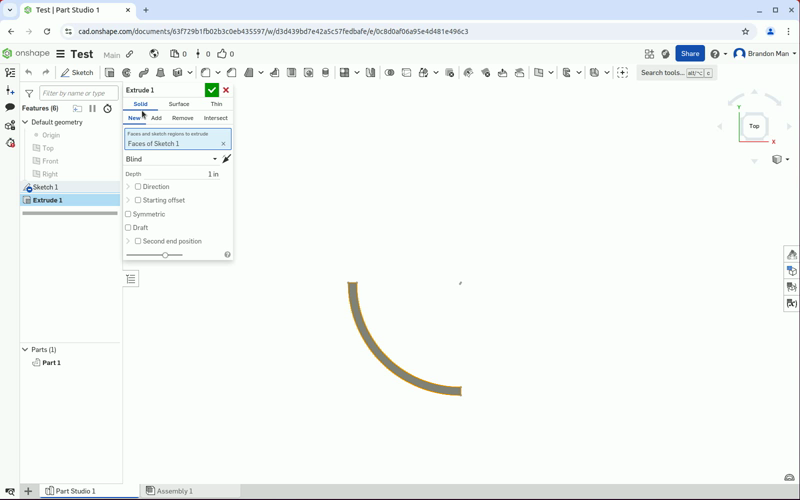
mouse_move(137, 120)
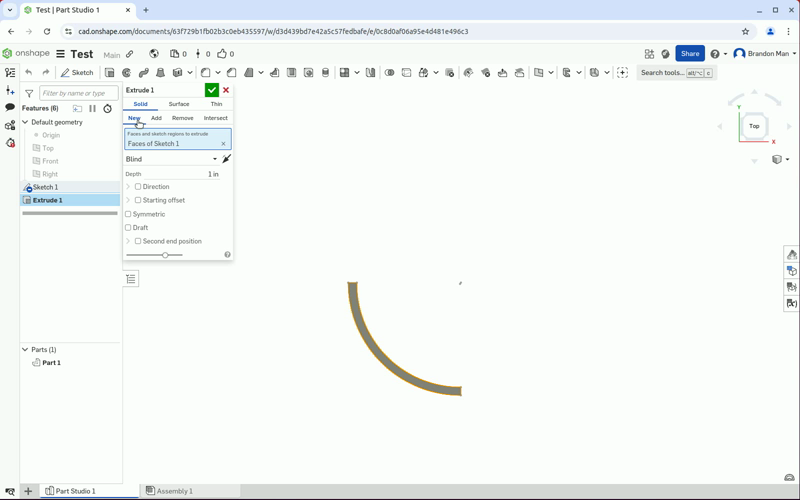
click(137, 120)
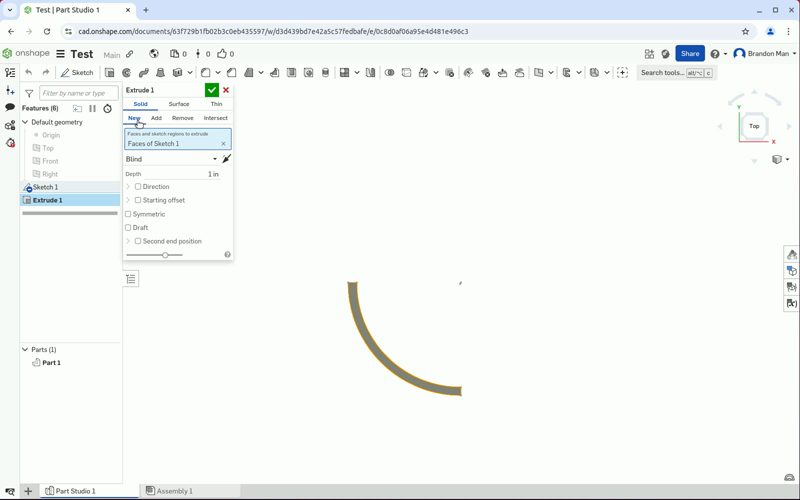
key(tab, 4)
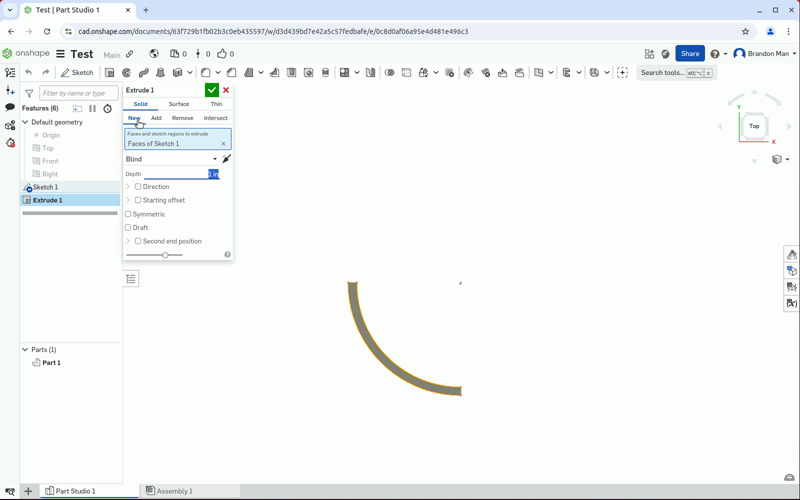
text(0.722)
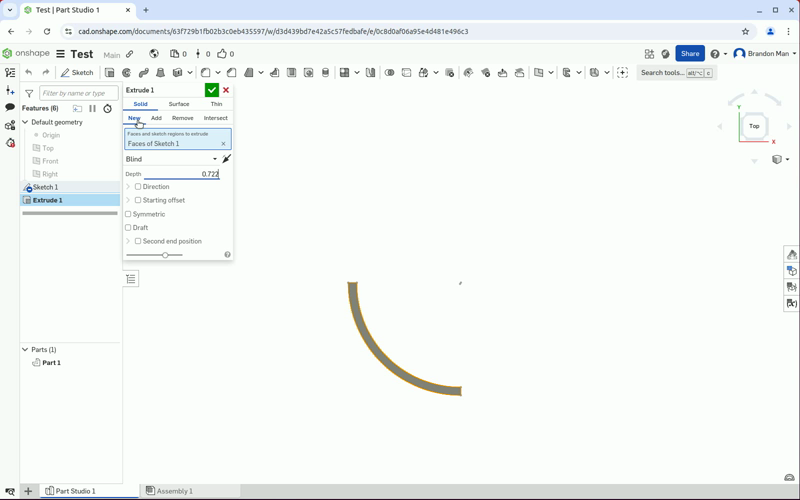
key(enter)
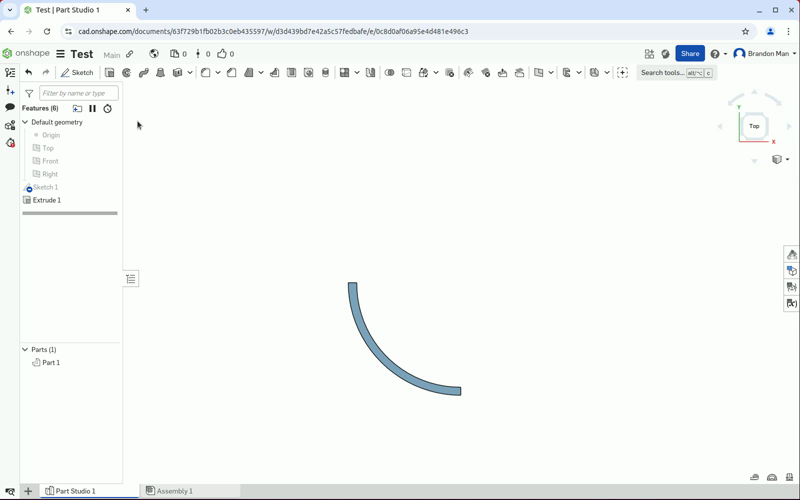
key(shift+h)
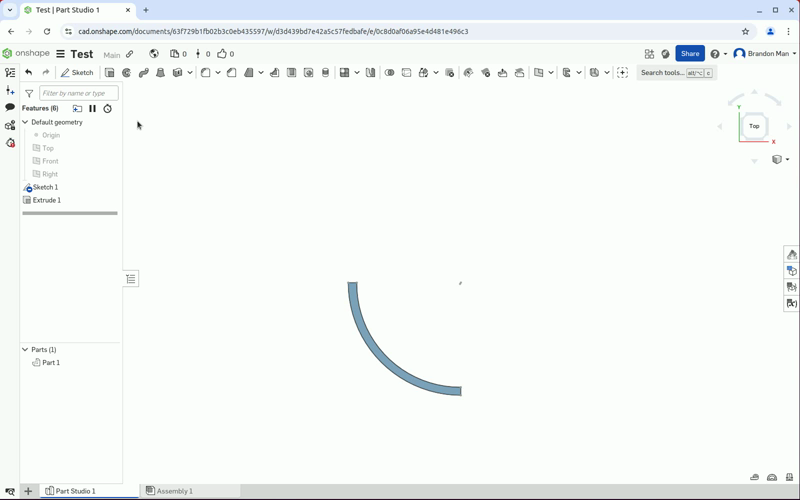
key(shift+h)
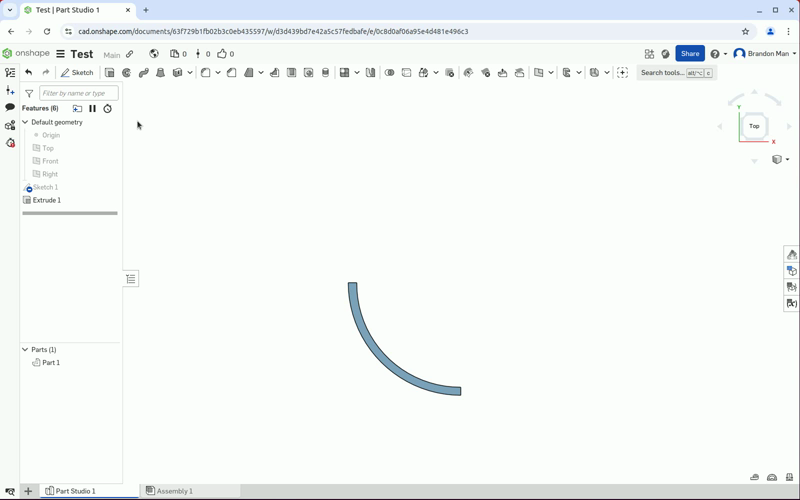
mouse_move(73, 189)
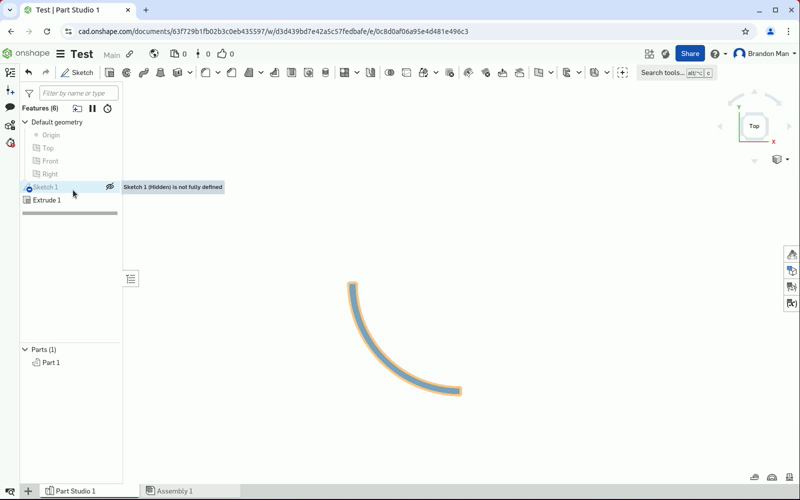
click(73, 189)
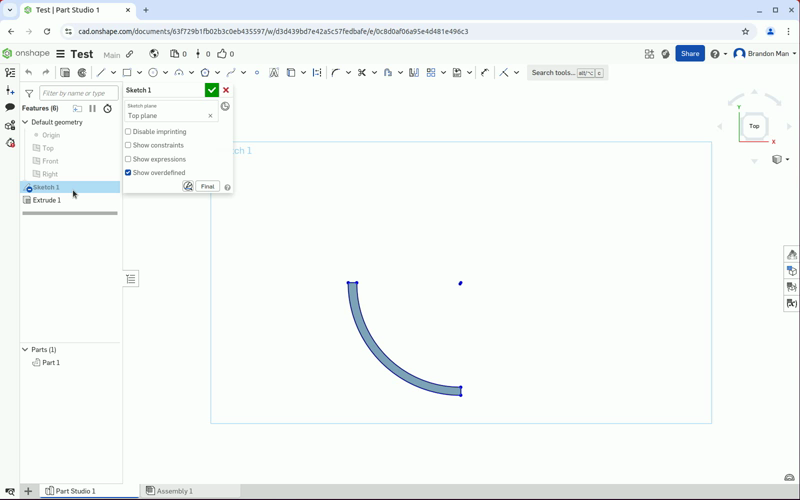
mouse_move(229, 92)
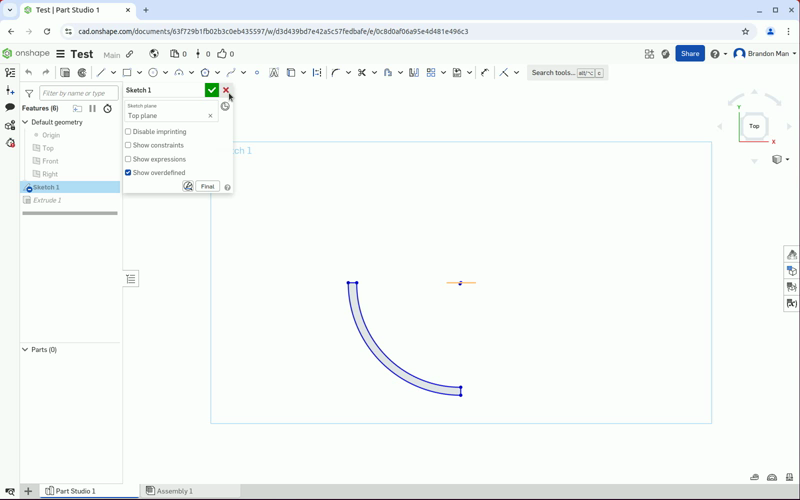
click(229, 92)
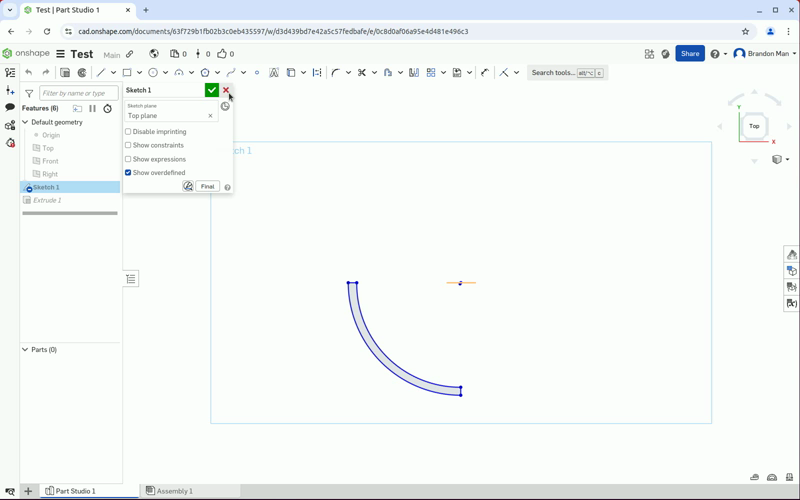
key(shift+s)
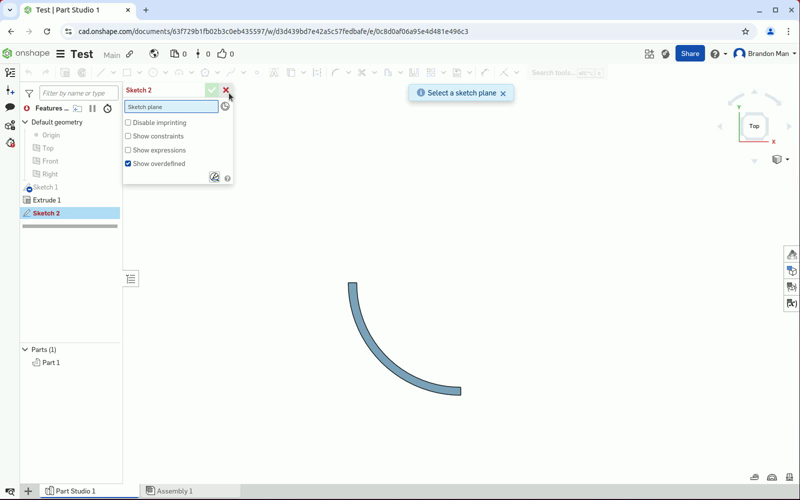
mouse_move(73, 150)
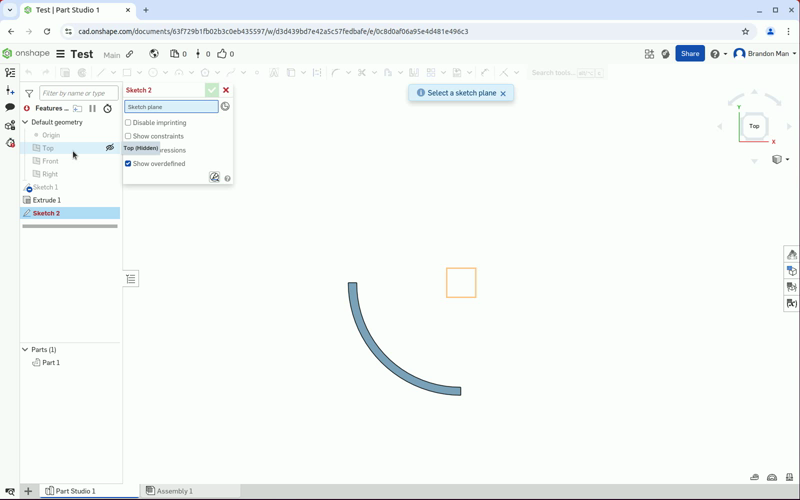
click(73, 150)
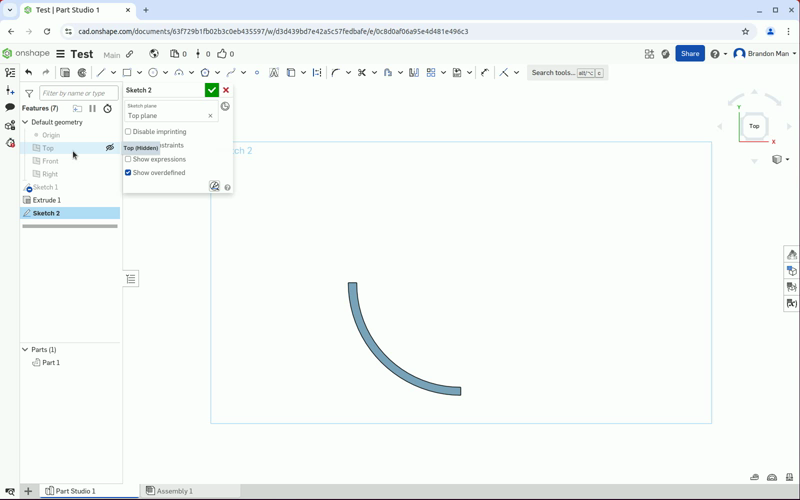
mouse_move(73, 352)
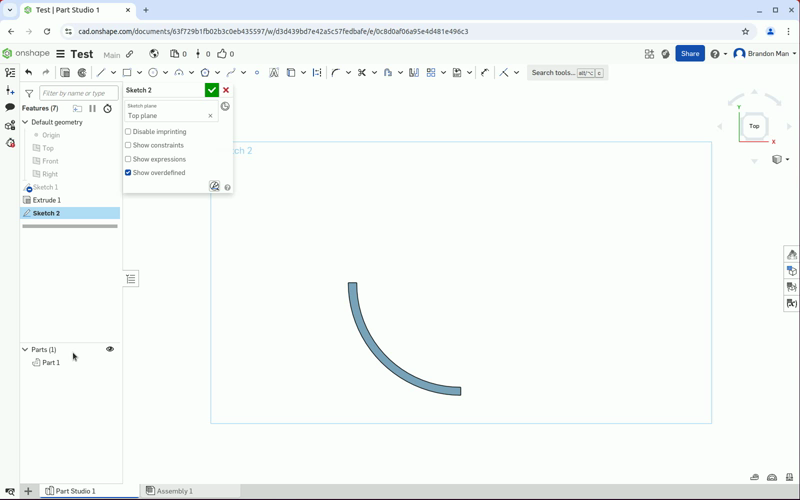
key(y)
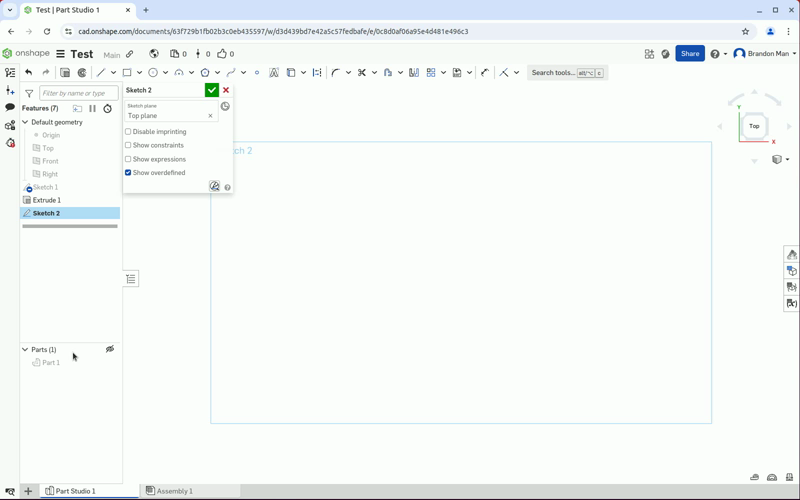
key(l)
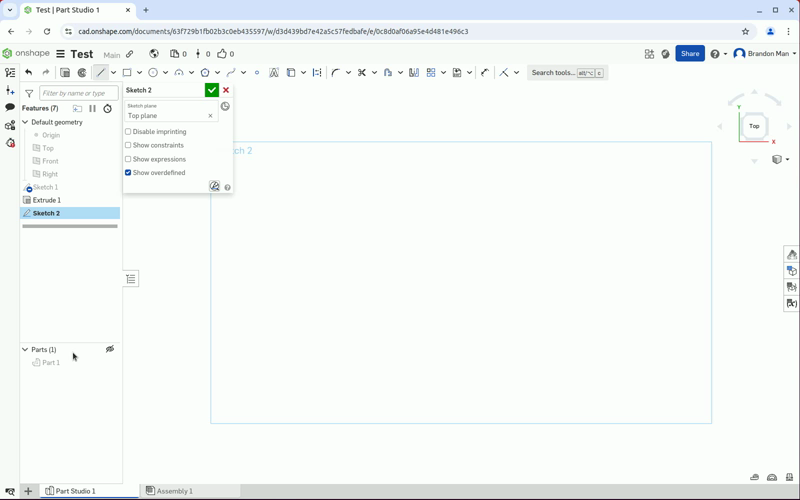
key_down(shift)
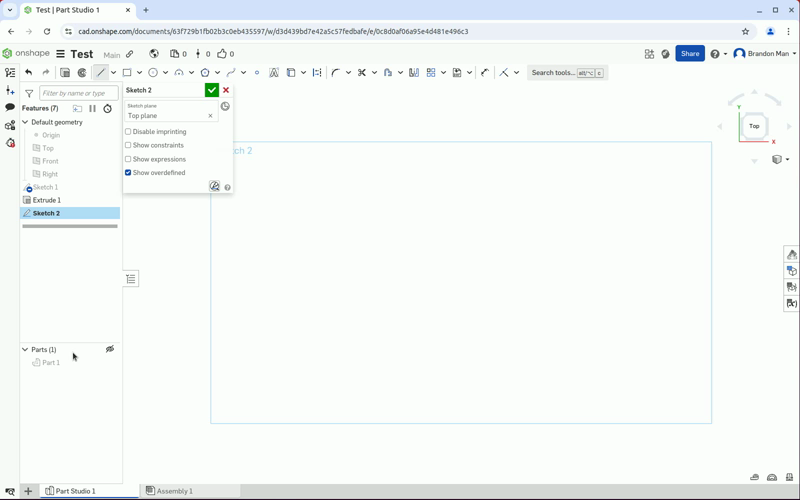
mouse_move(348, 282)
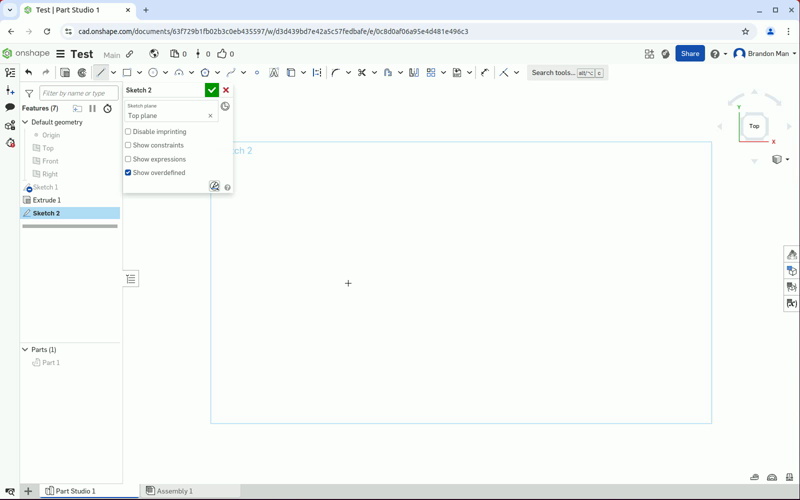
click(348, 282)
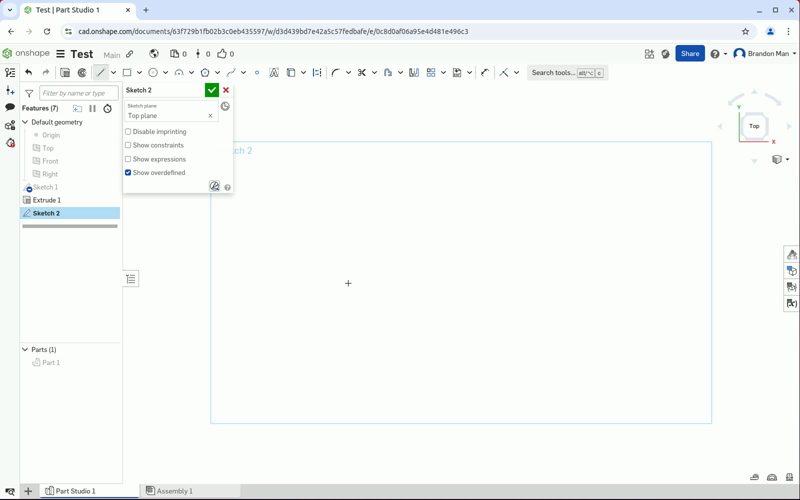
key_up(shift)
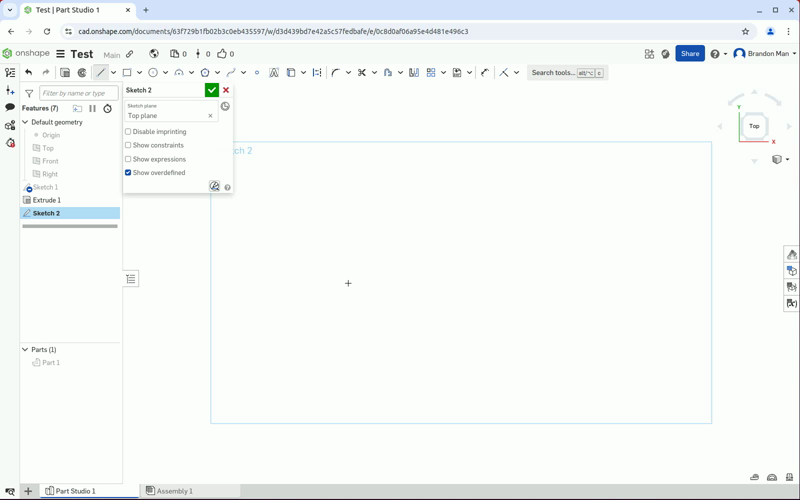
key_down(shift)
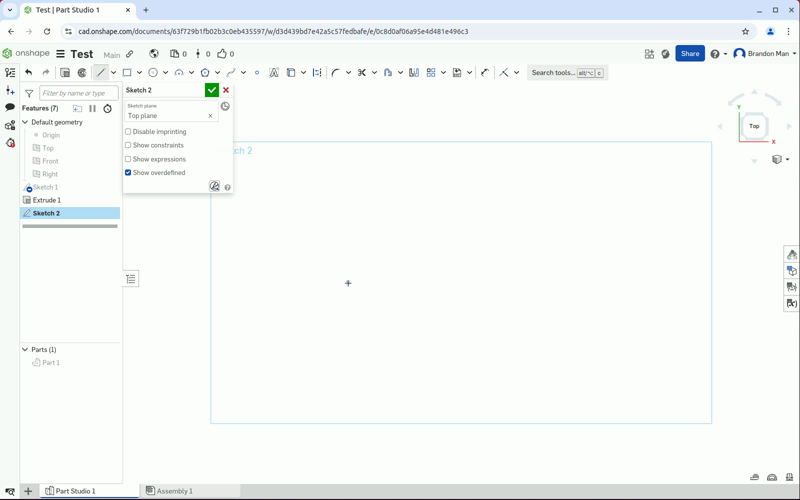
mouse_move(378, 282)
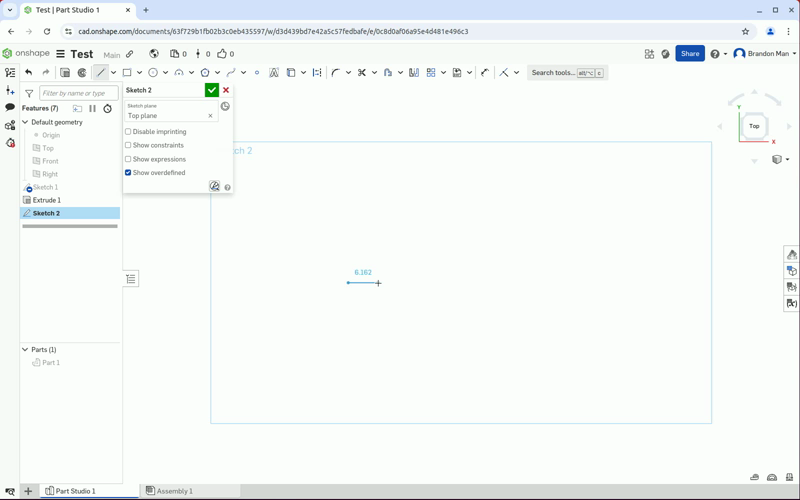
mouse_move(356, 282)
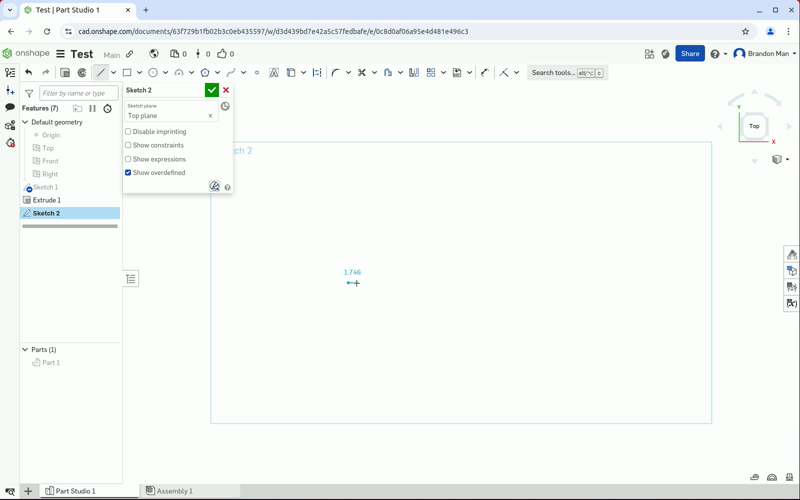
click(356, 282)
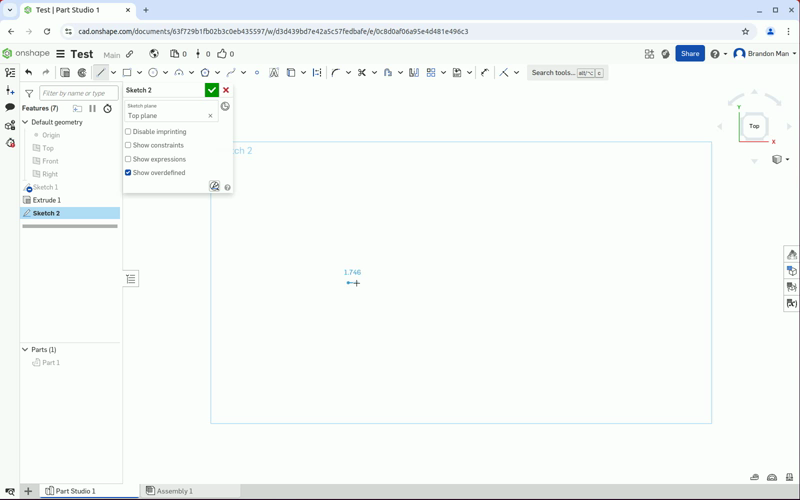
key_up(shift)
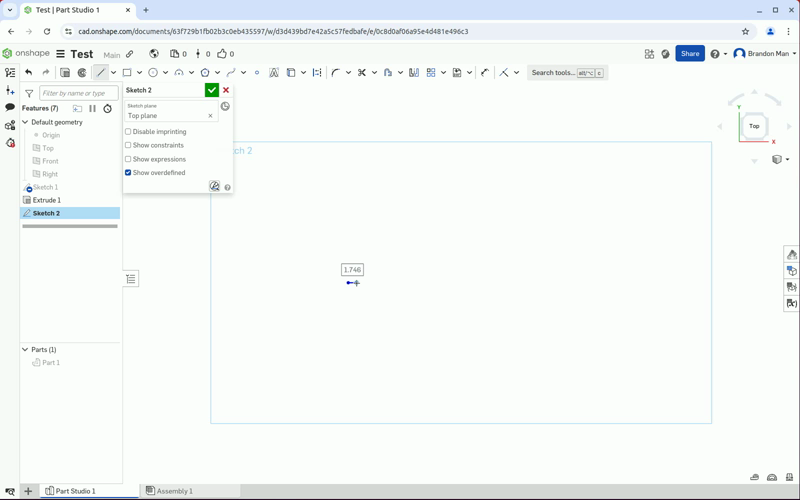
key(esc)
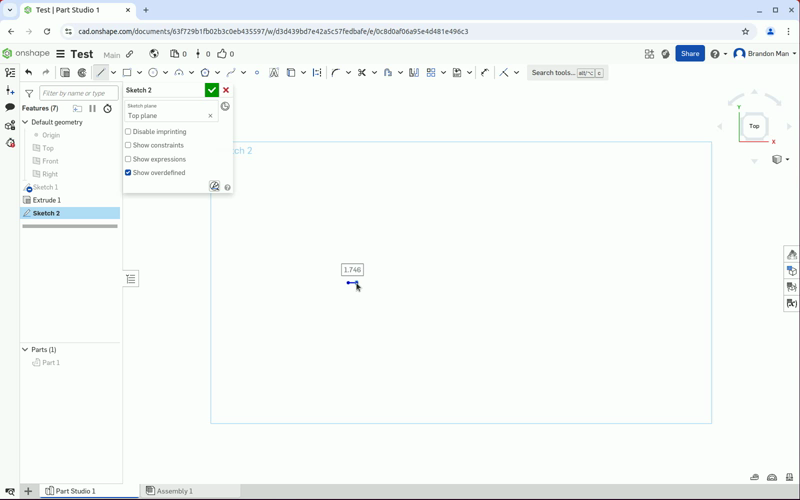
key(a)
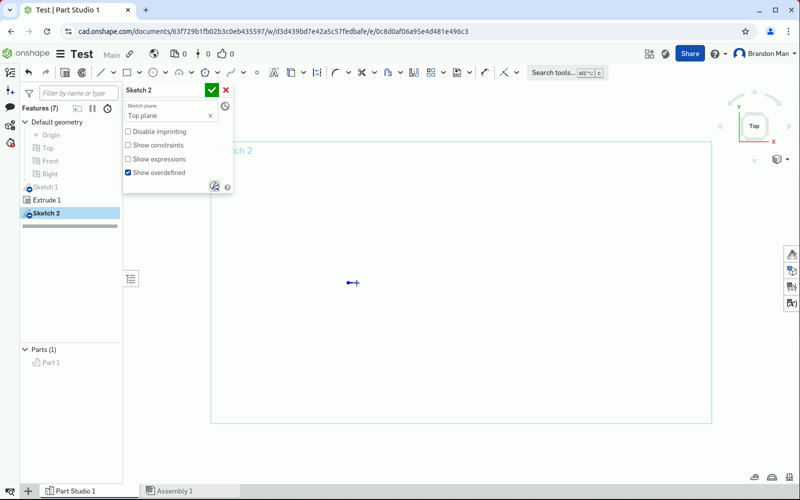
mouse_move(356, 282)
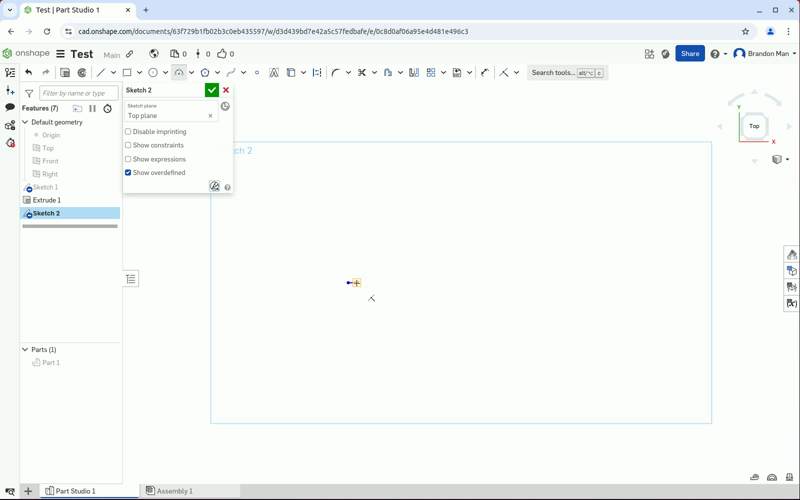
click(356, 282)
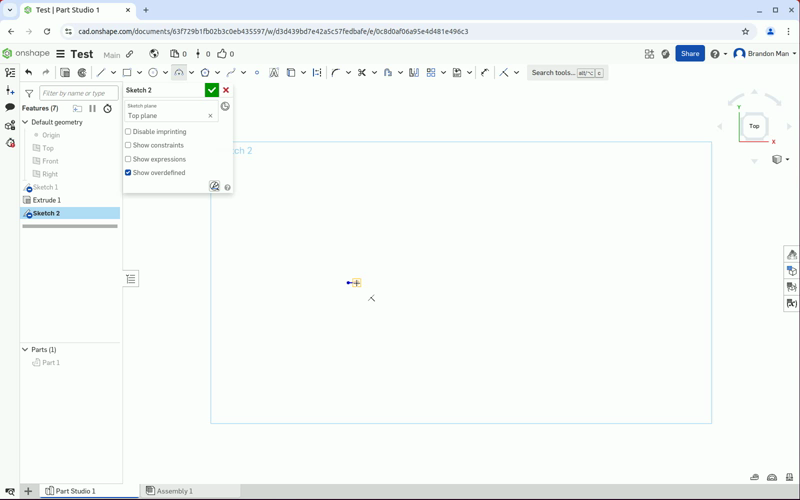
key_down(shift)
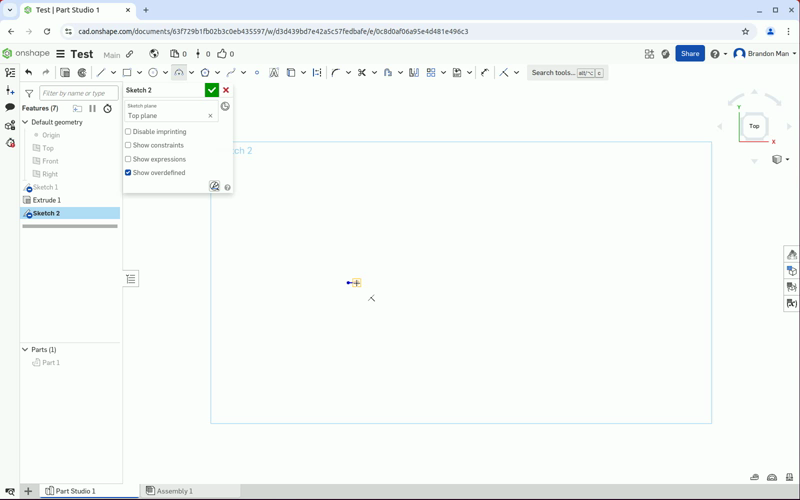
mouse_move(460, 178)
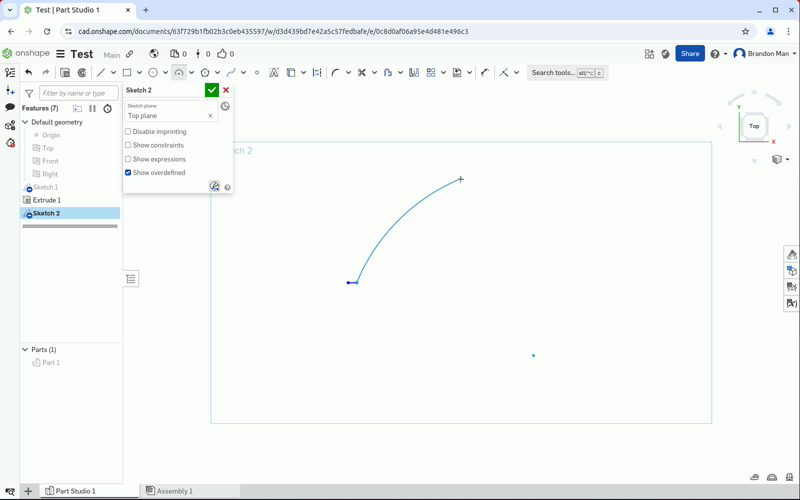
click(460, 178)
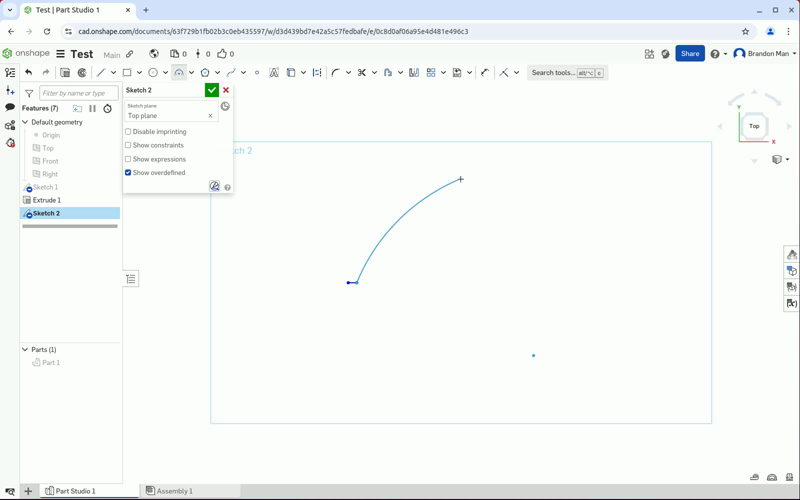
mouse_move(386, 209)
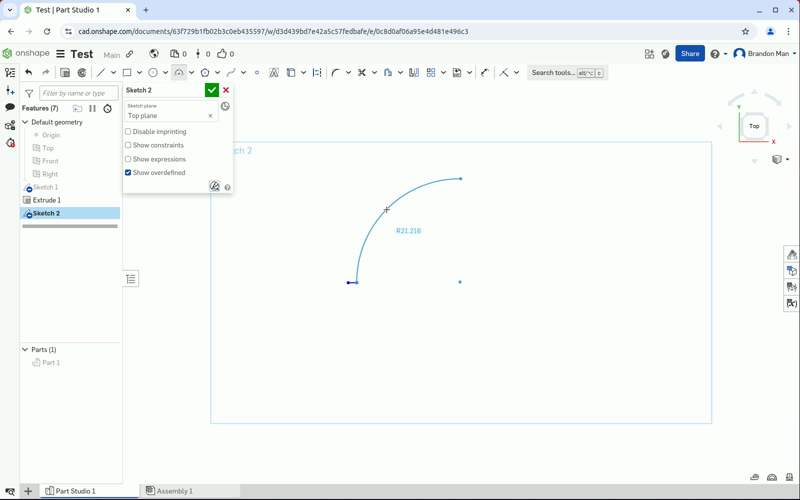
click(386, 209)
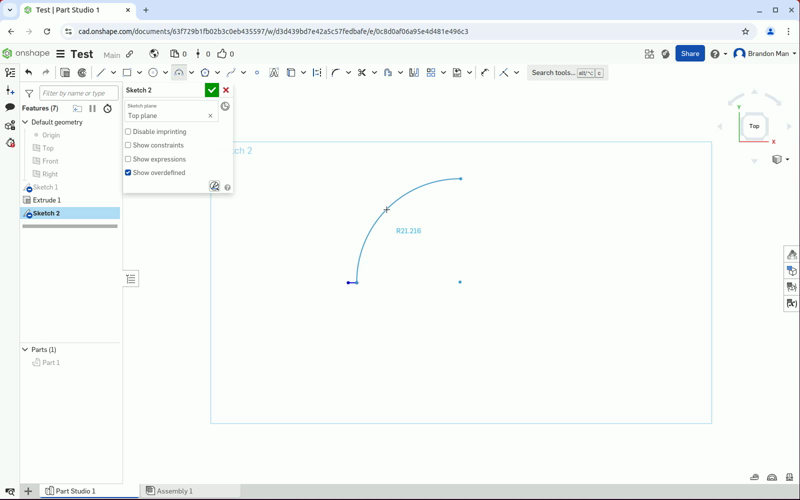
key_up(shift)
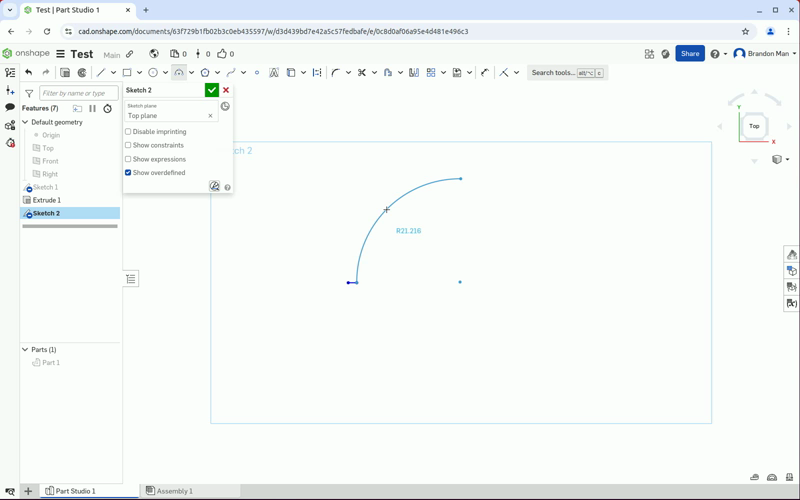
key(esc)
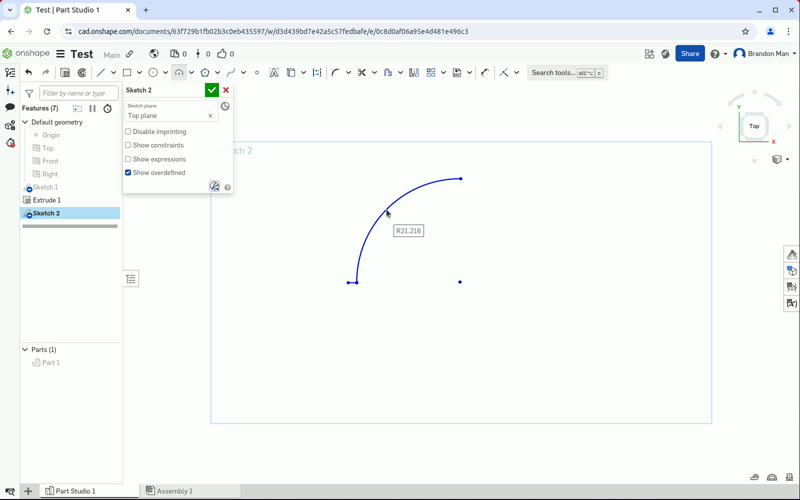
key(l)
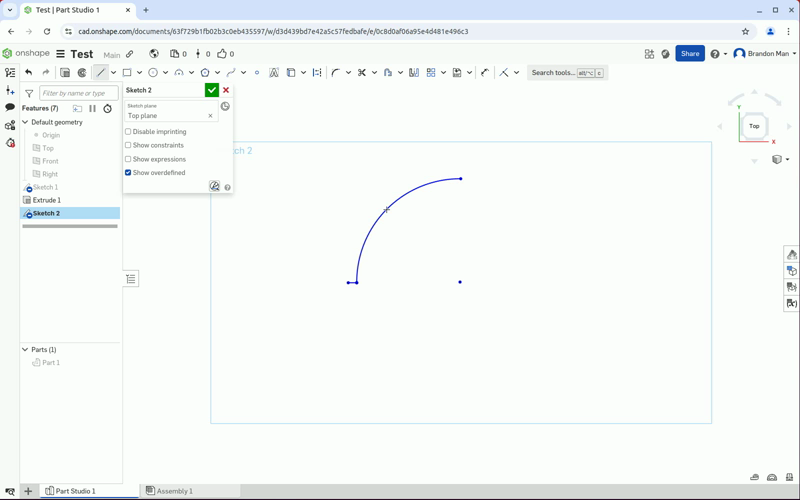
mouse_move(460, 178)
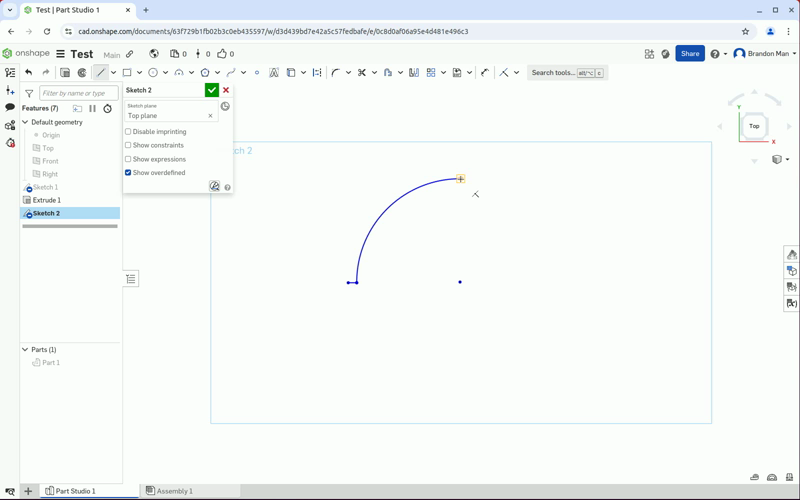
click(460, 178)
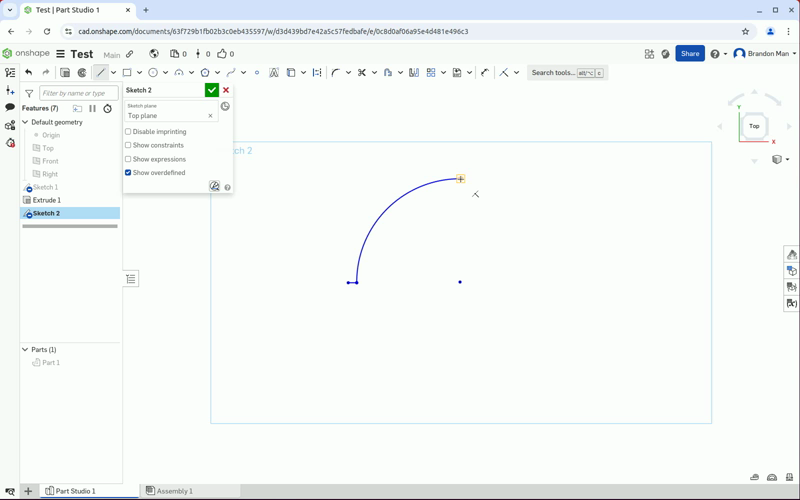
key_down(shift)
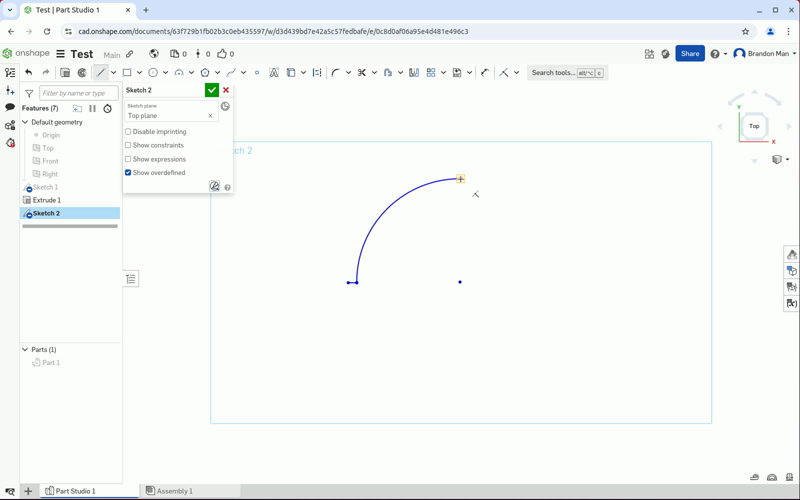
mouse_move(490, 178)
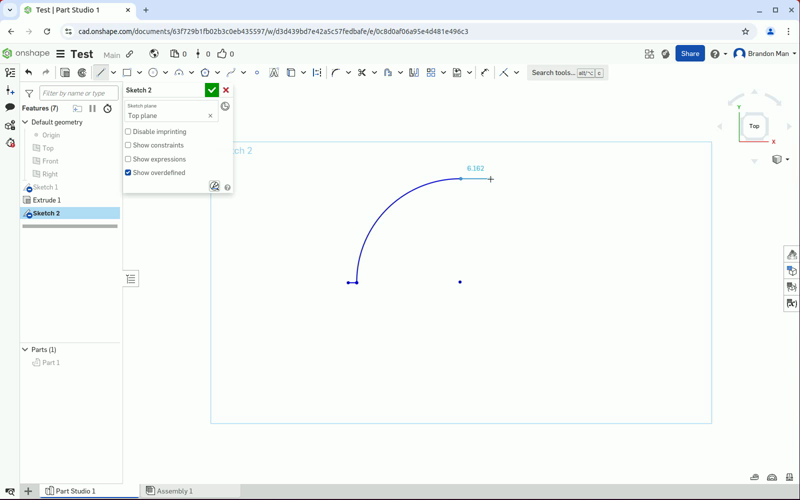
mouse_move(460, 170)
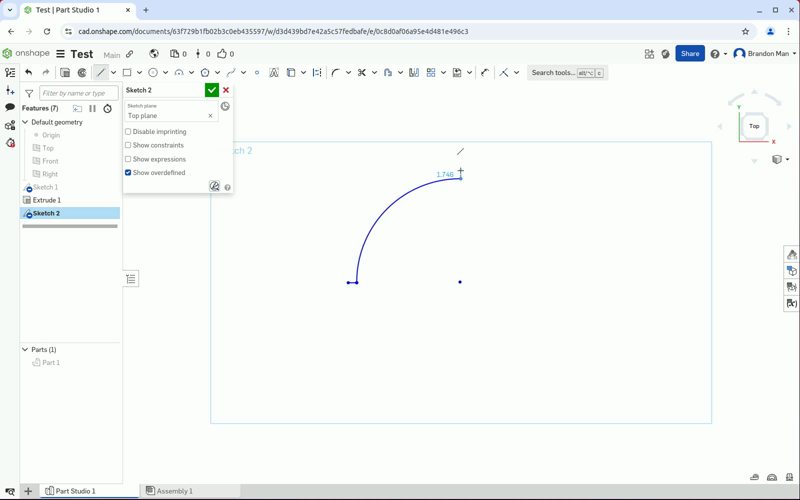
click(460, 170)
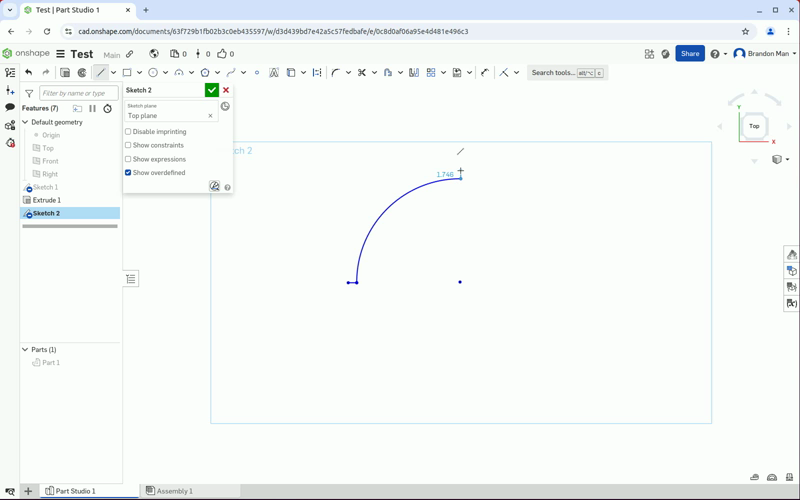
key_up(shift)
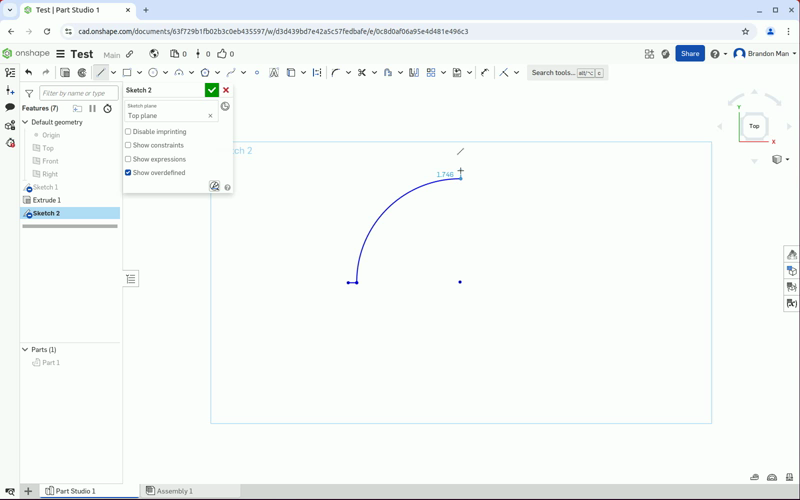
key(esc)
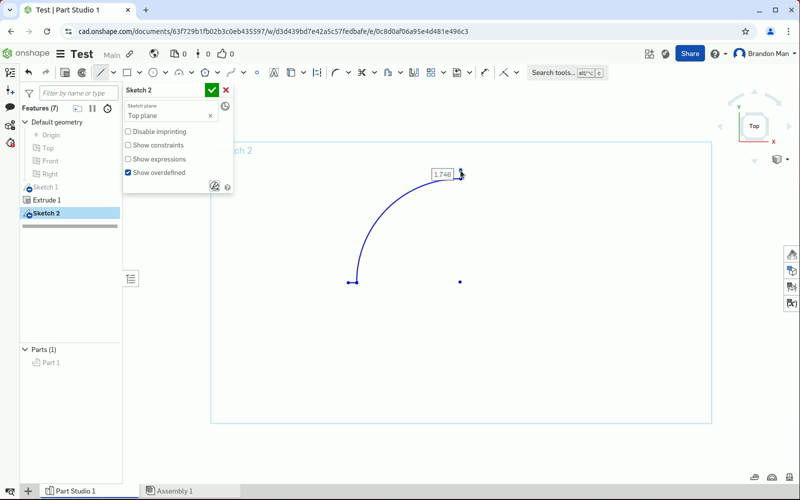
key(a)
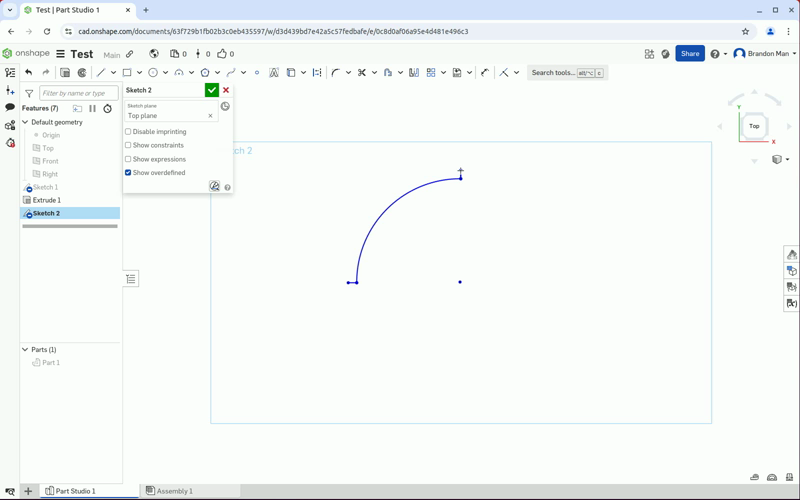
mouse_move(460, 170)
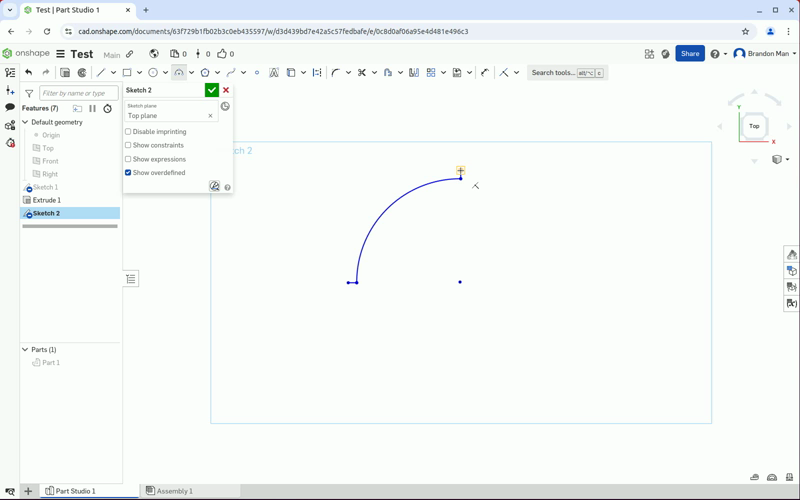
click(460, 170)
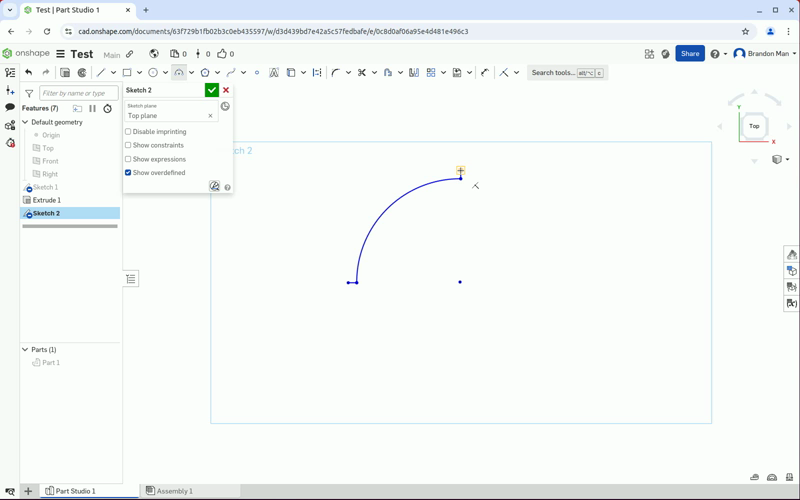
mouse_move(348, 282)
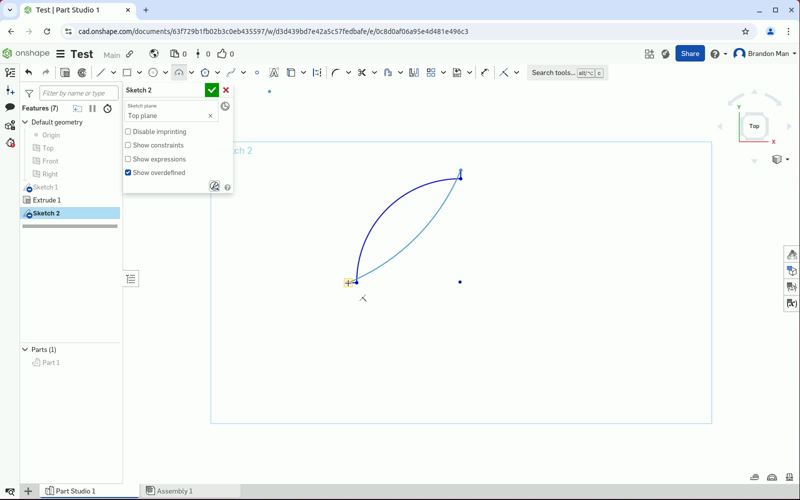
click(348, 282)
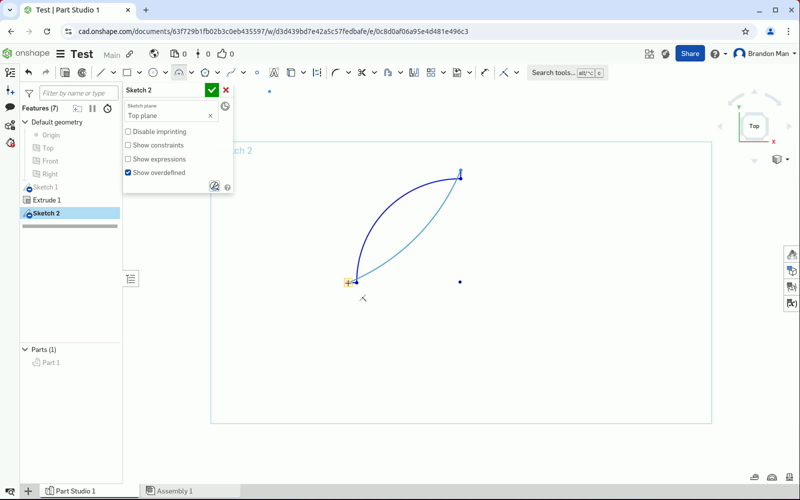
key_down(shift)
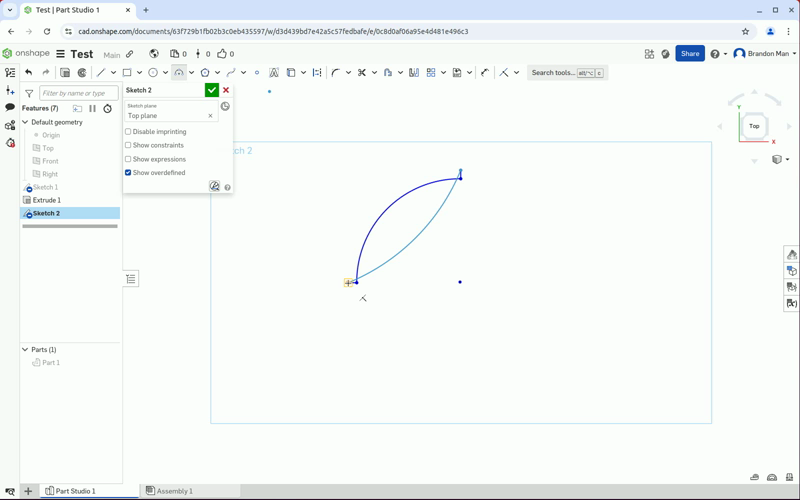
mouse_move(381, 203)
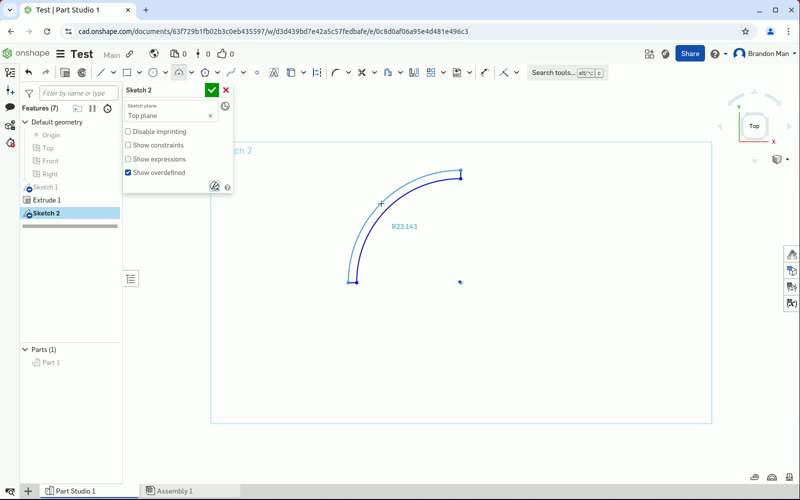
click(381, 203)
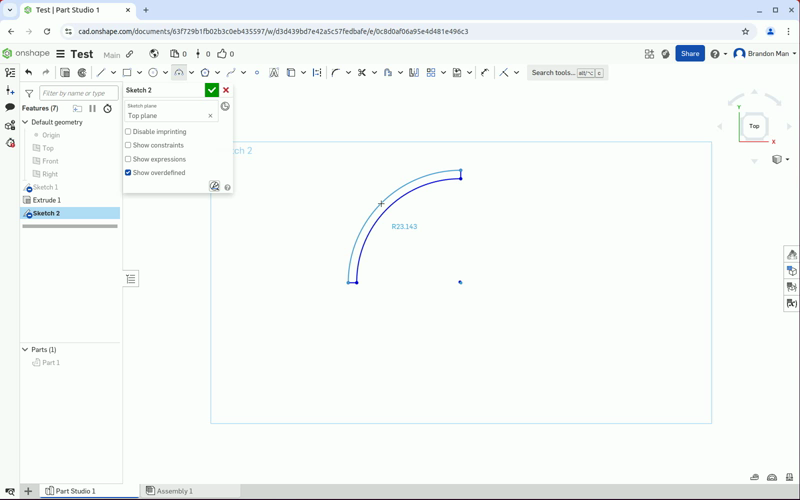
key_up(shift)
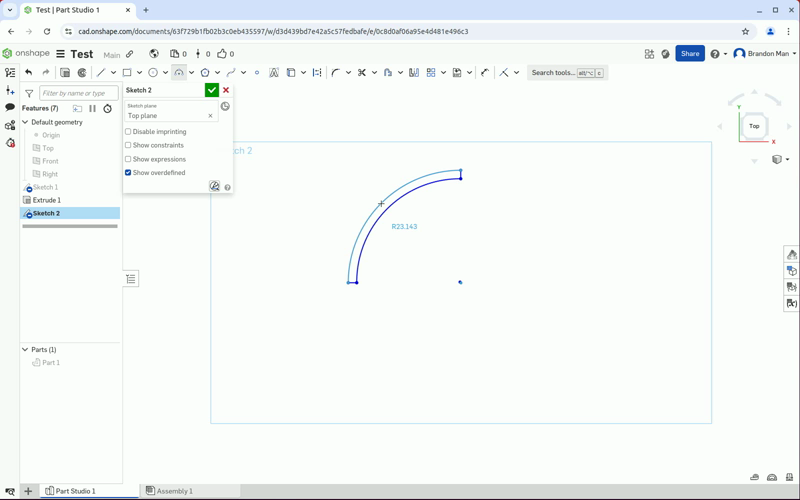
key(esc)
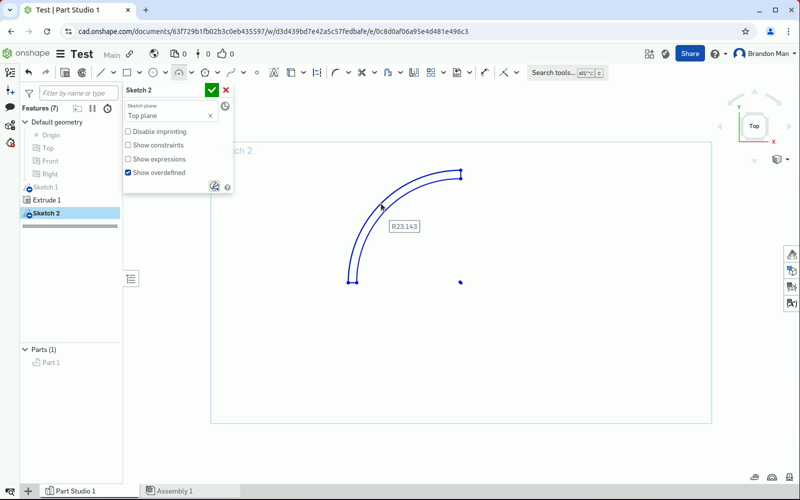
mouse_move(426, 183)
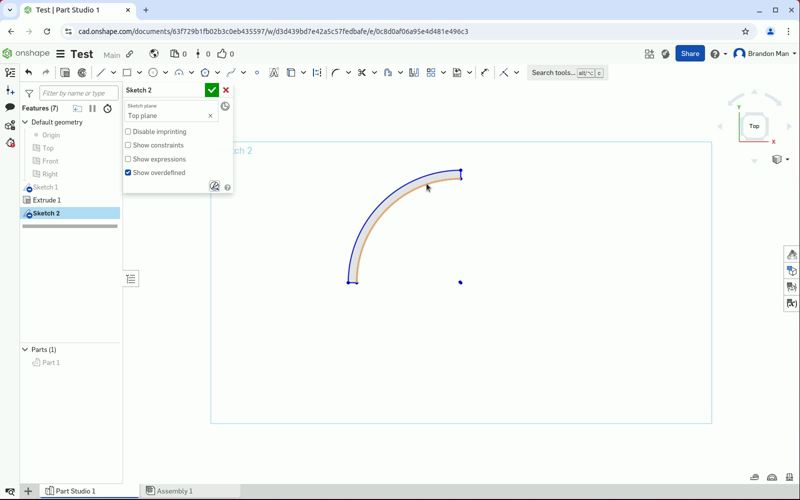
scroll(6)
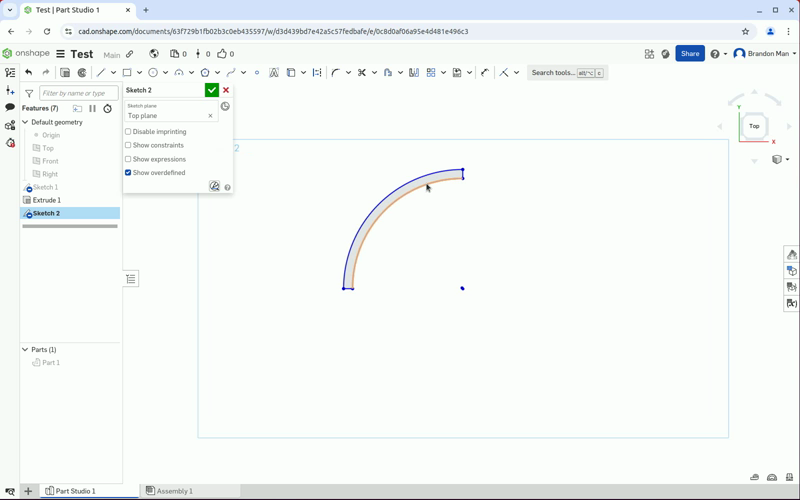
scroll(6)
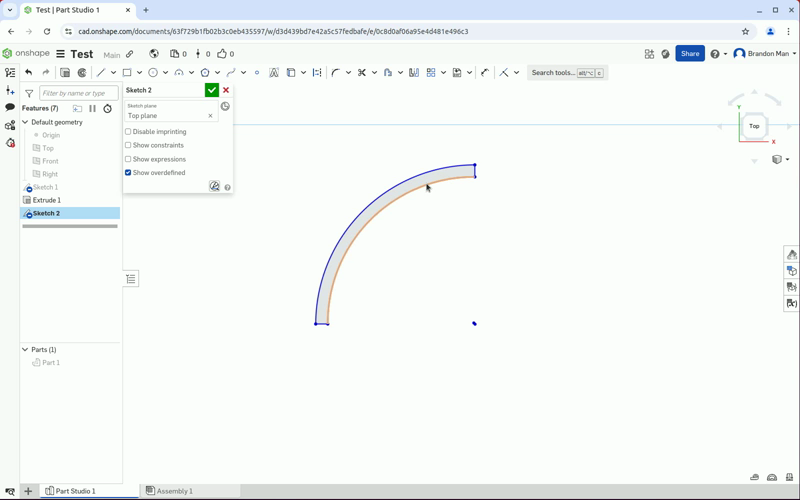
scroll(6)
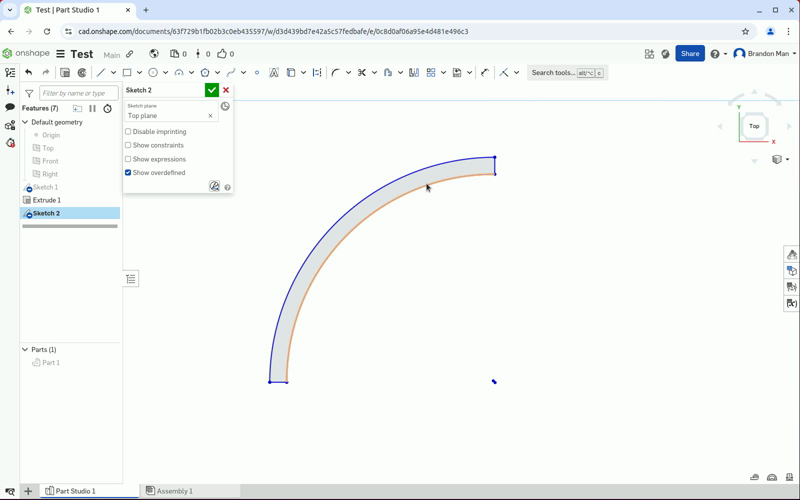
scroll(6)
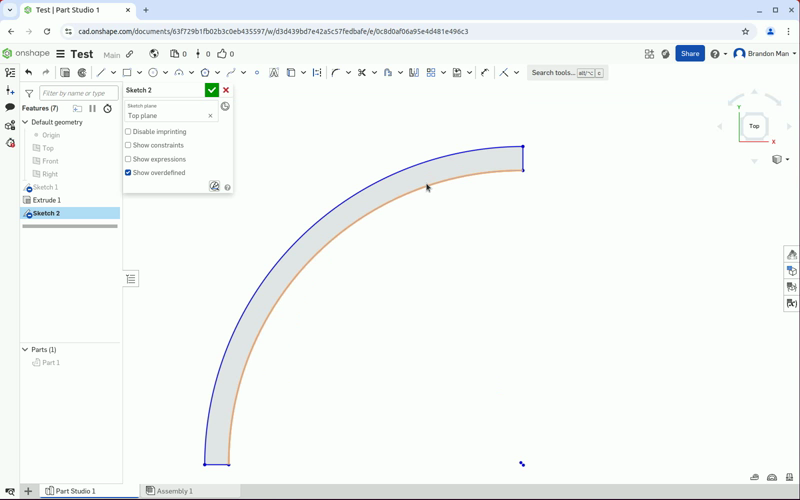
scroll(6)
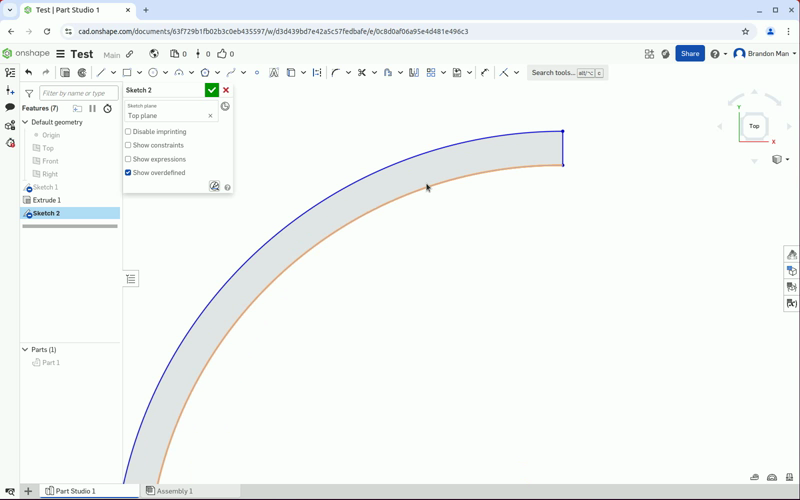
scroll(6)
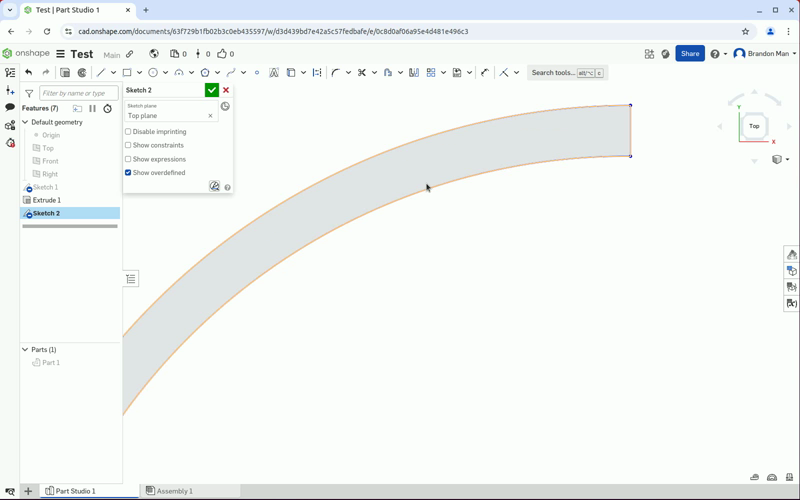
scroll(6)
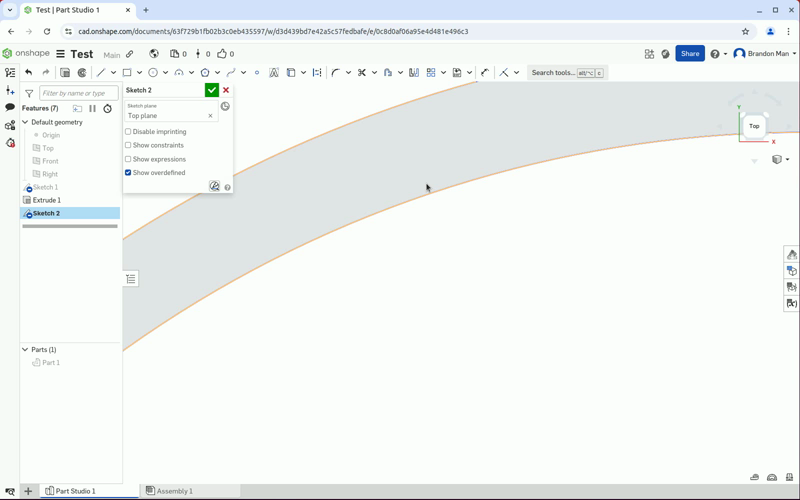
click(426, 183)
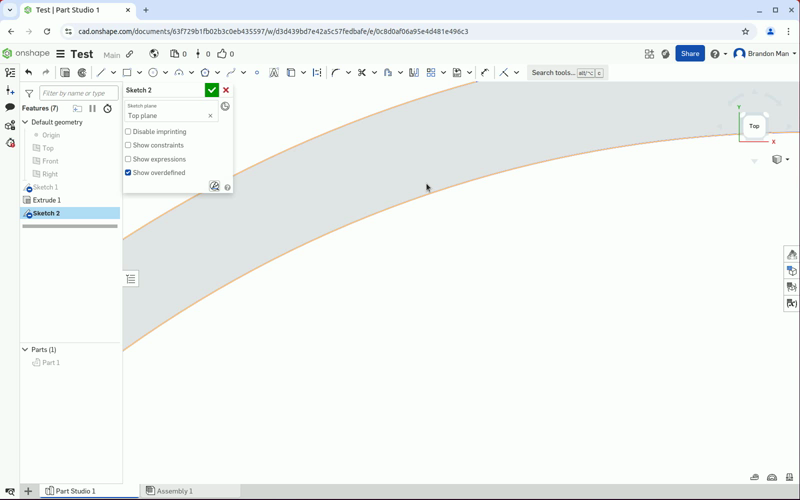
scroll(-6)
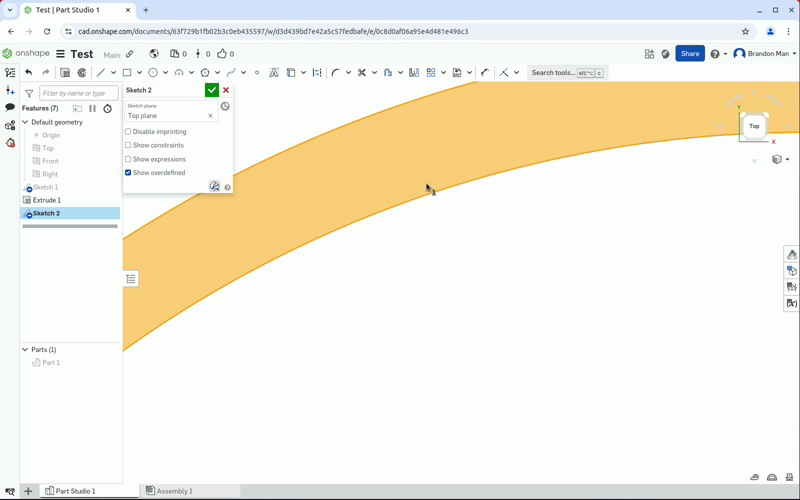
scroll(-6)
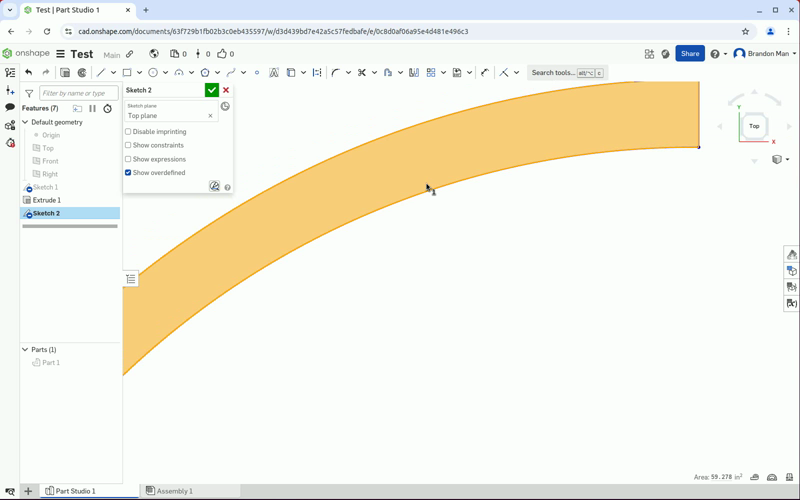
scroll(-6)
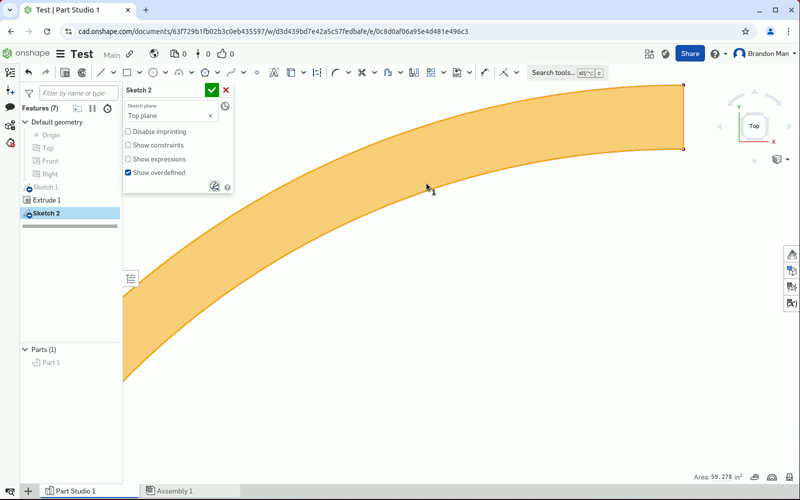
scroll(-6)
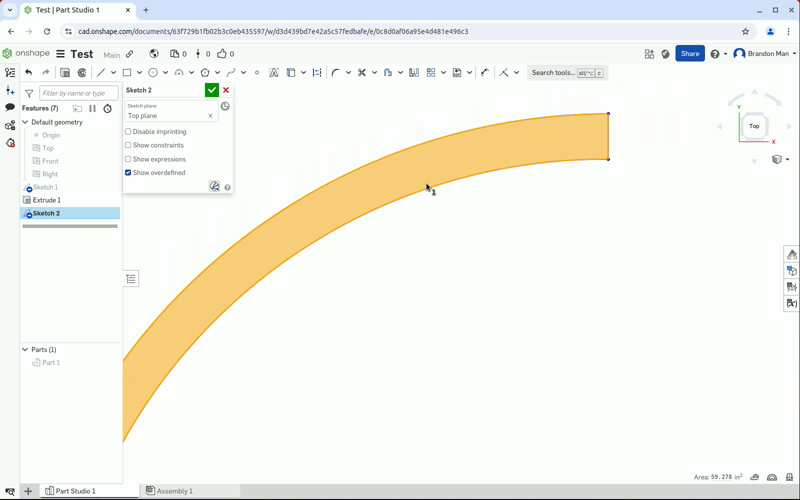
scroll(-6)
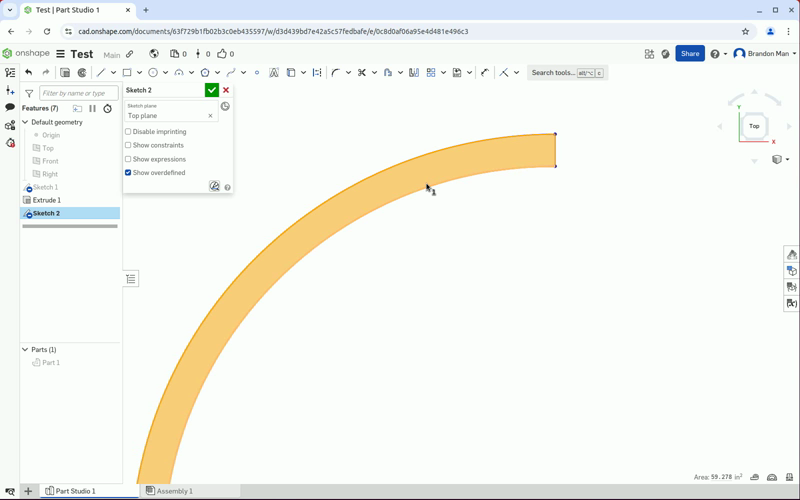
scroll(-6)
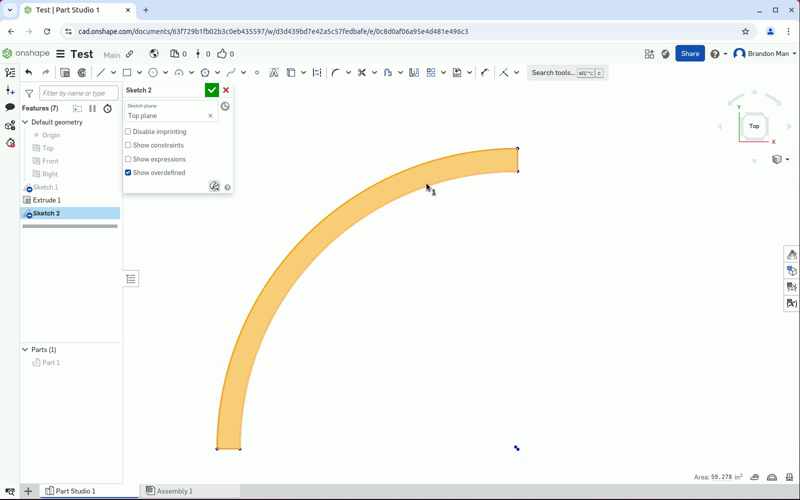
scroll(-6)
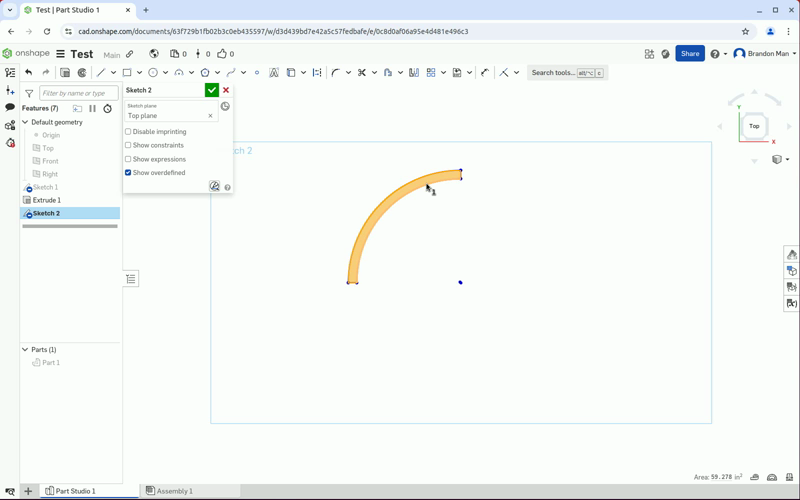
mouse_move(73, 352)
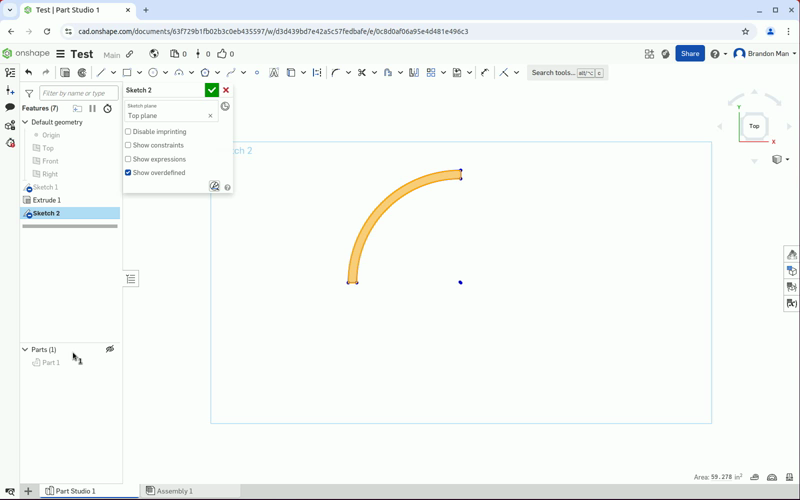
key(shift+y)
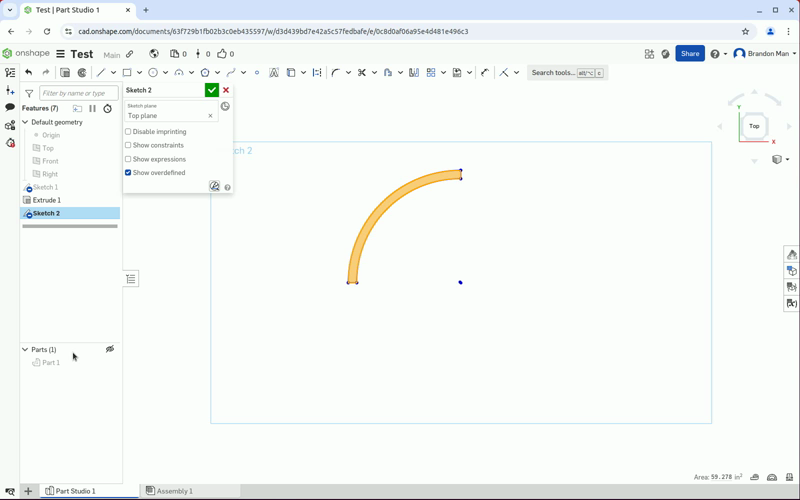
key(shift+e)
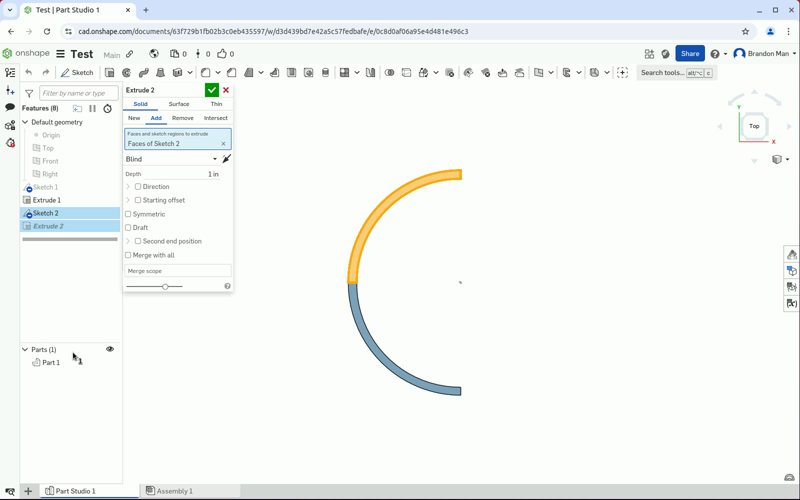
mouse_move(143, 106)
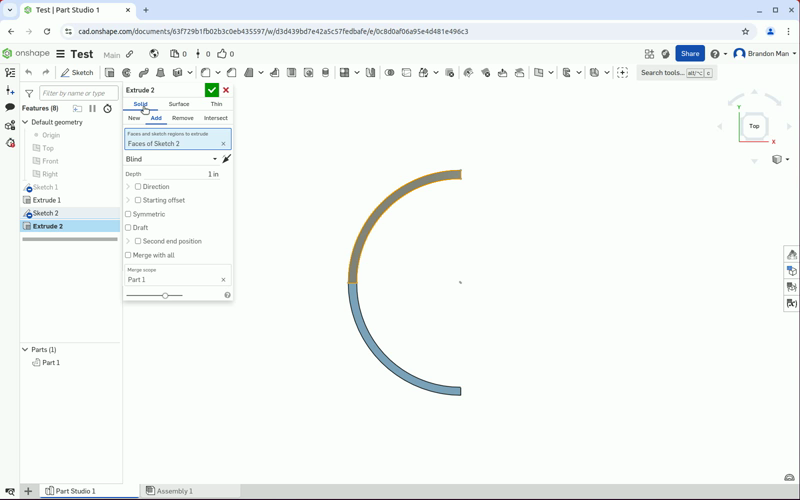
click(143, 106)
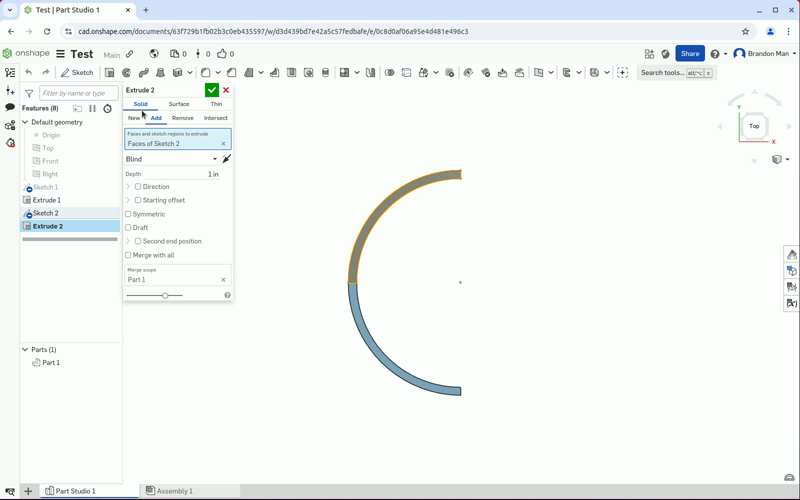
mouse_move(137, 120)
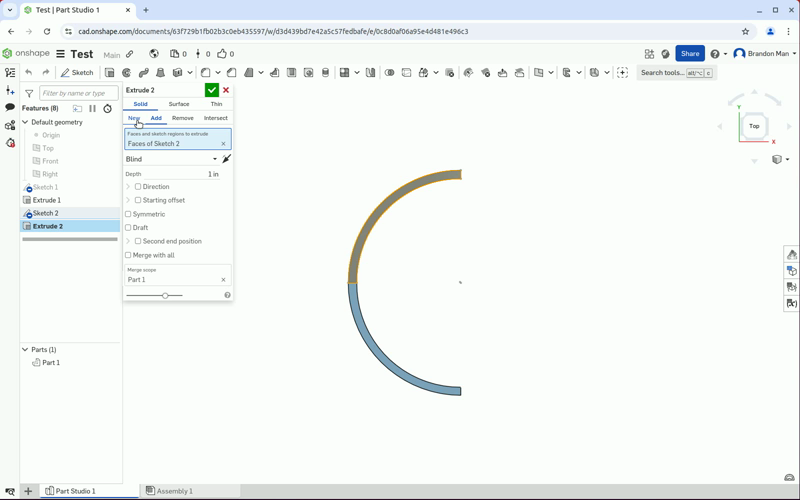
click(137, 120)
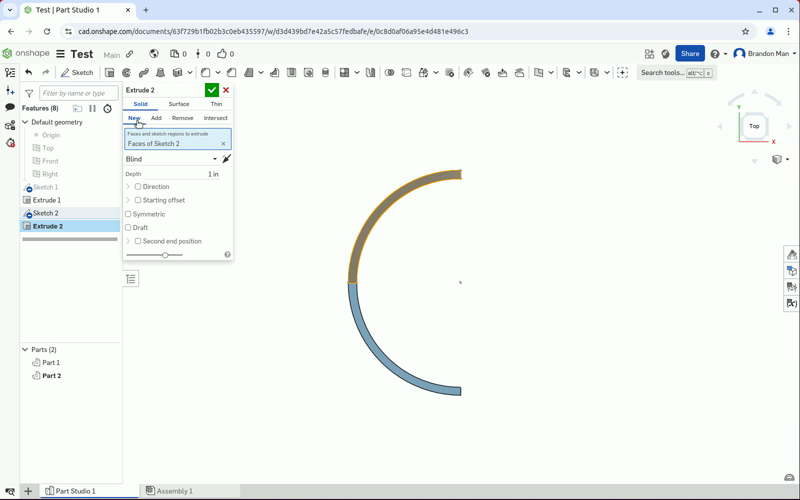
key(tab, 4)
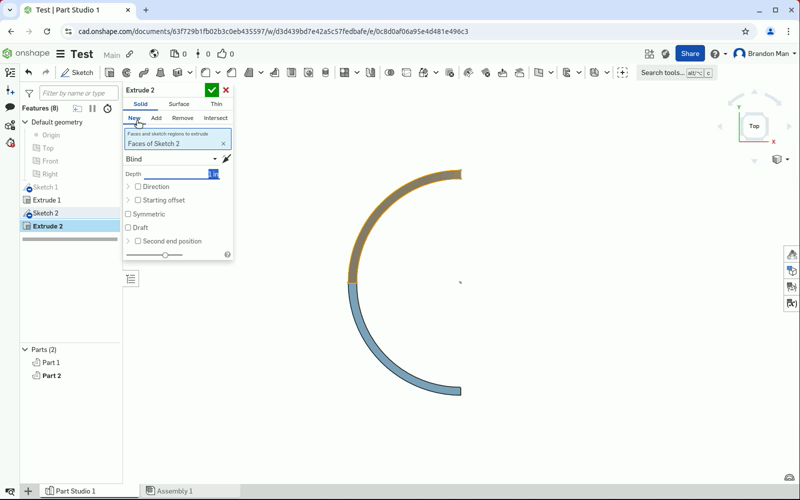
text(0.722)
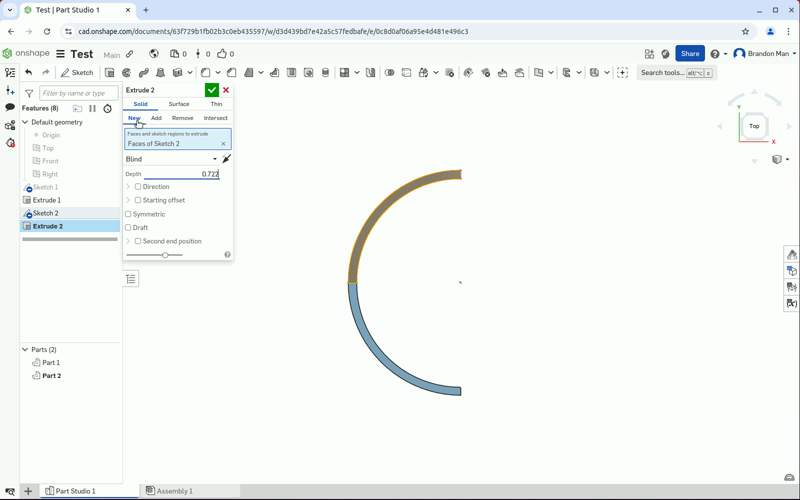
key(enter)
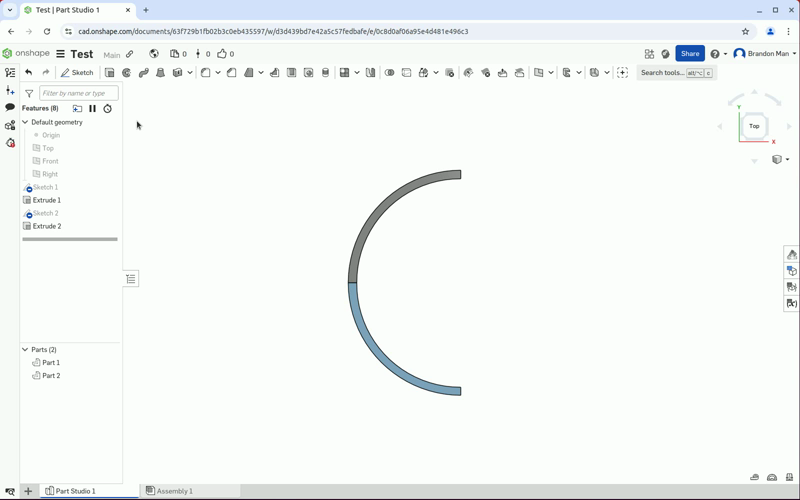
key(shift+h)
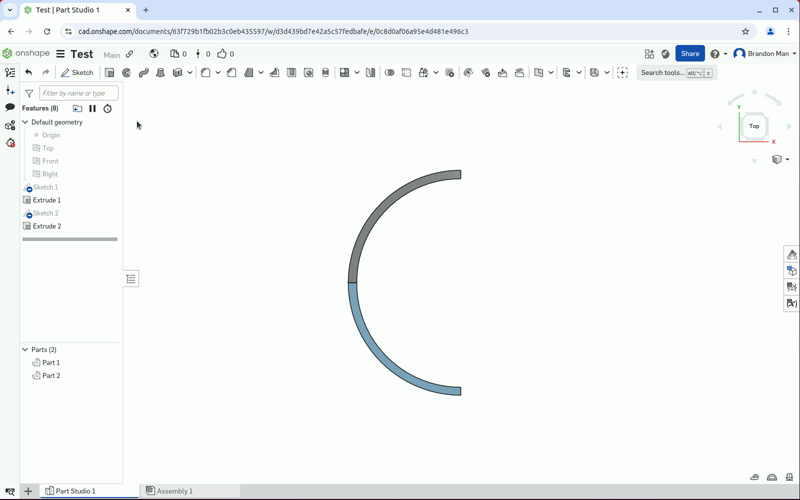
key(shift+h)
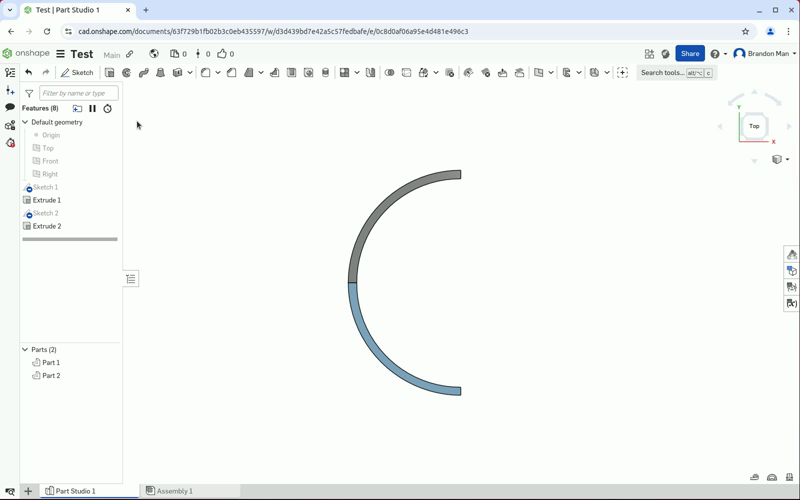
mouse_move(73, 189)
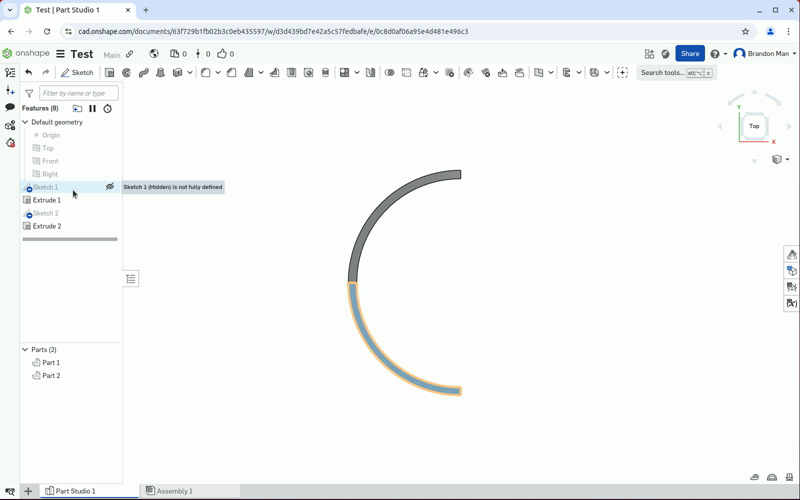
click(73, 189)
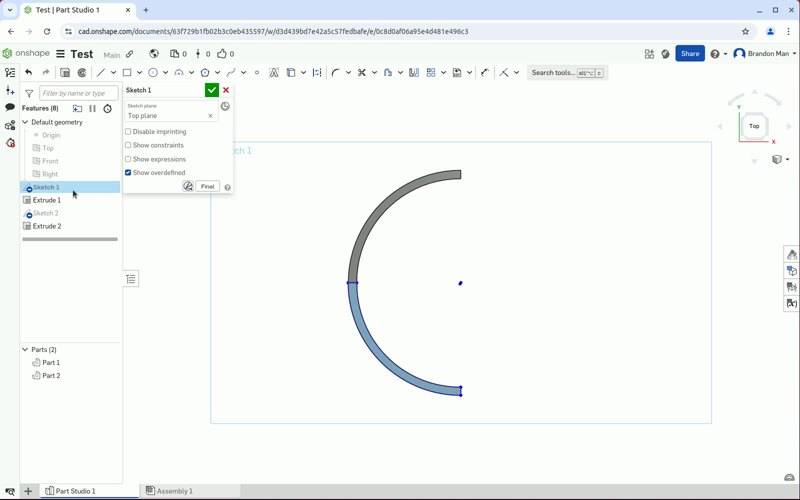
mouse_move(229, 92)
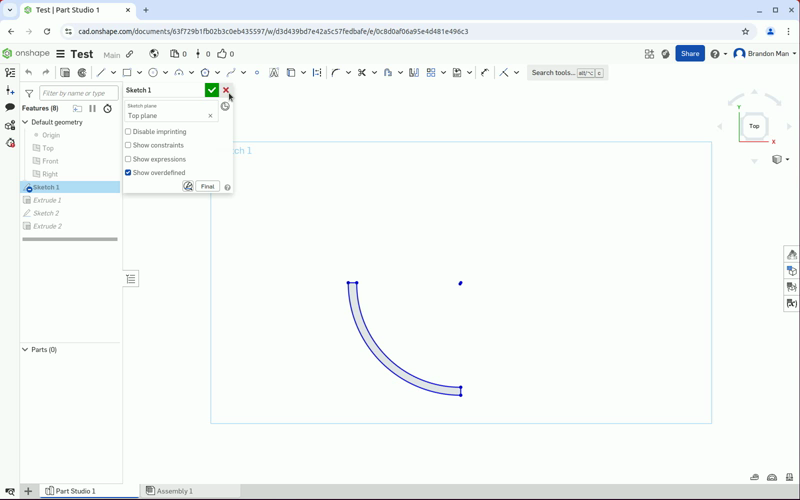
click(229, 92)
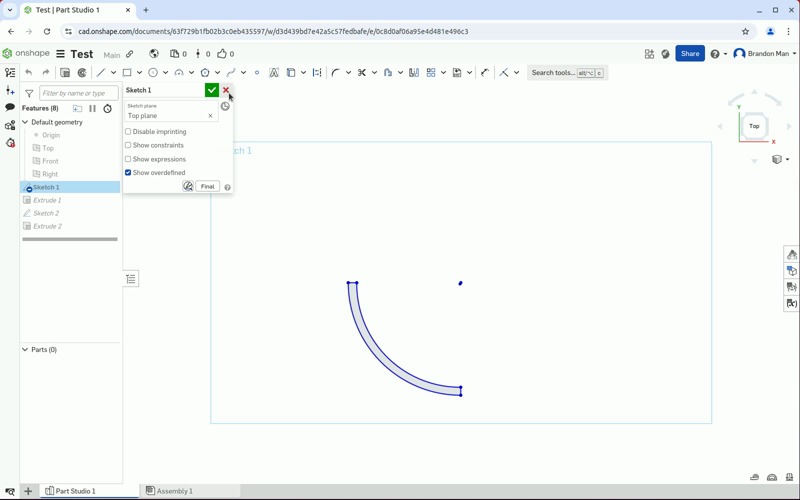
key(shift+s)
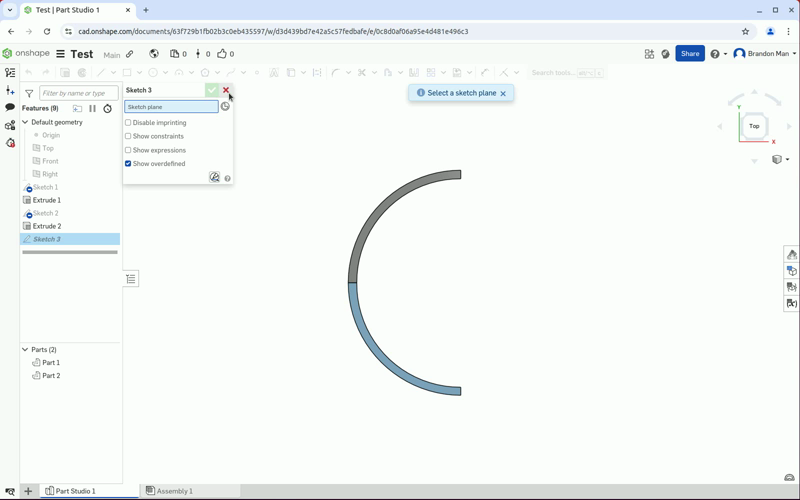
mouse_move(73, 150)
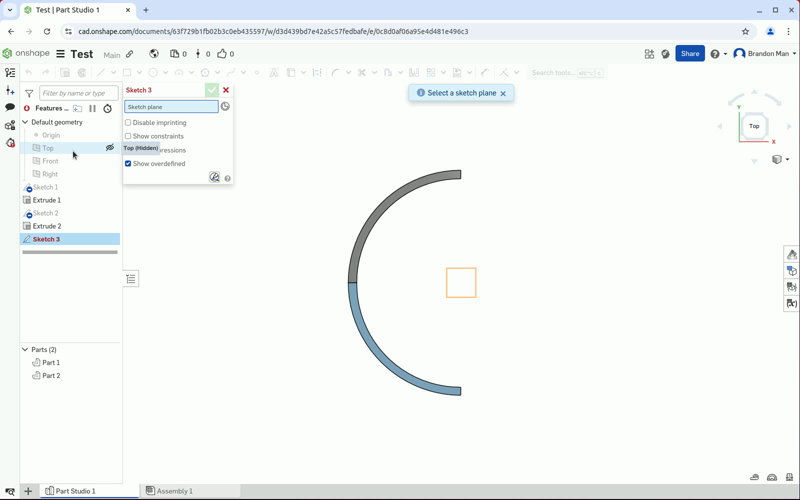
click(73, 150)
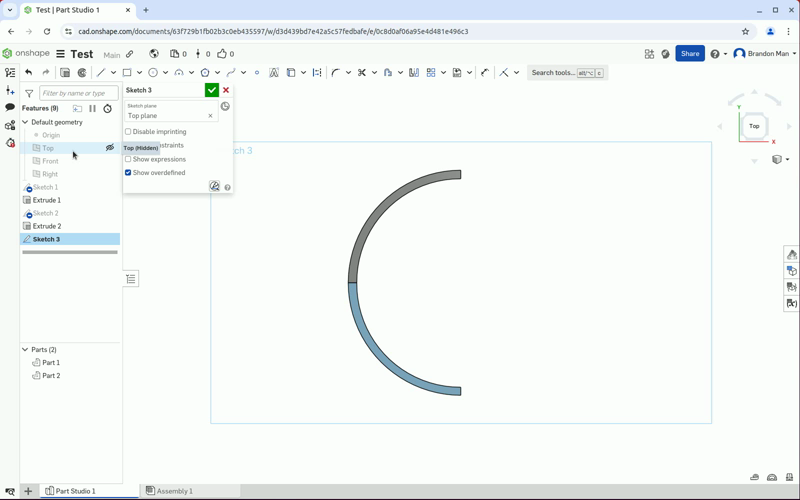
mouse_move(73, 352)
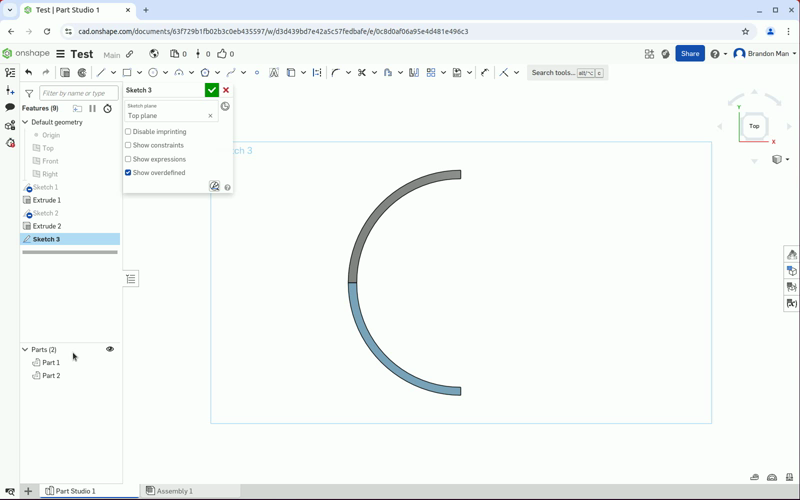
key(y)
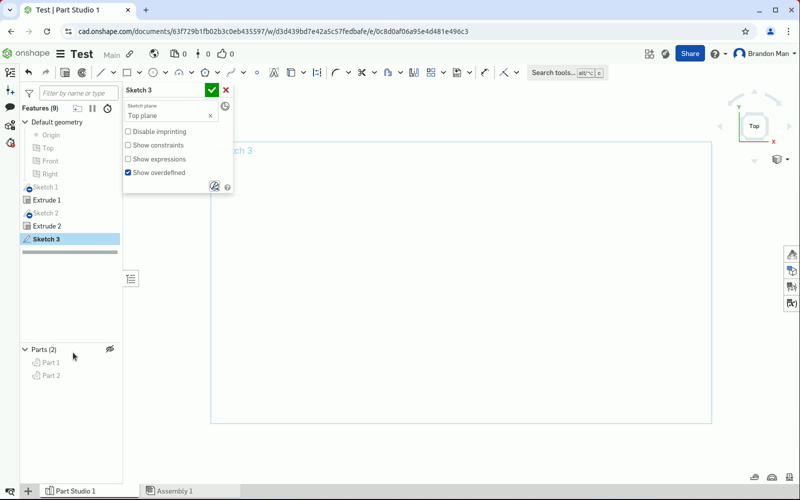
key(a)
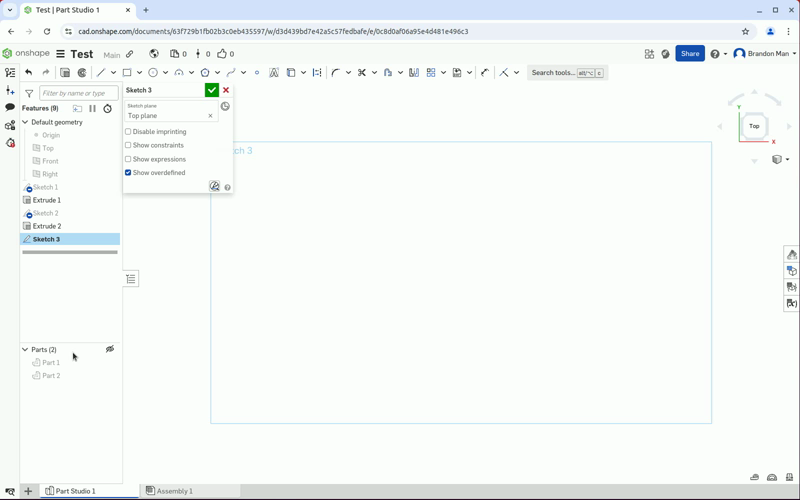
key_down(shift)
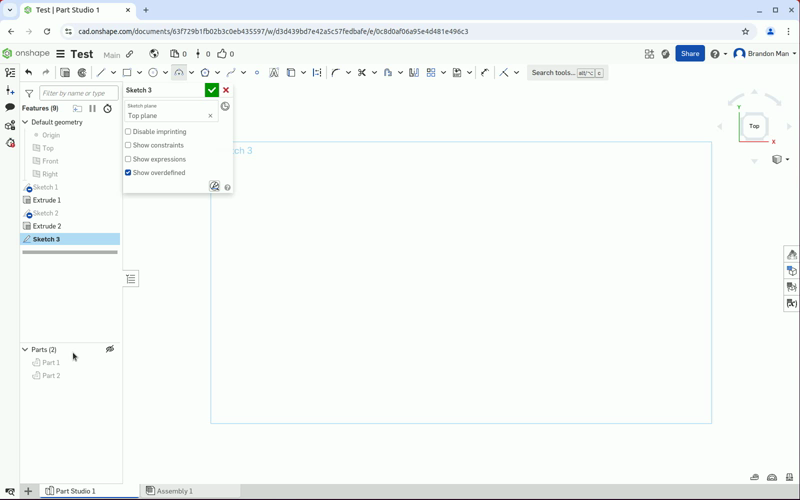
mouse_move(460, 178)
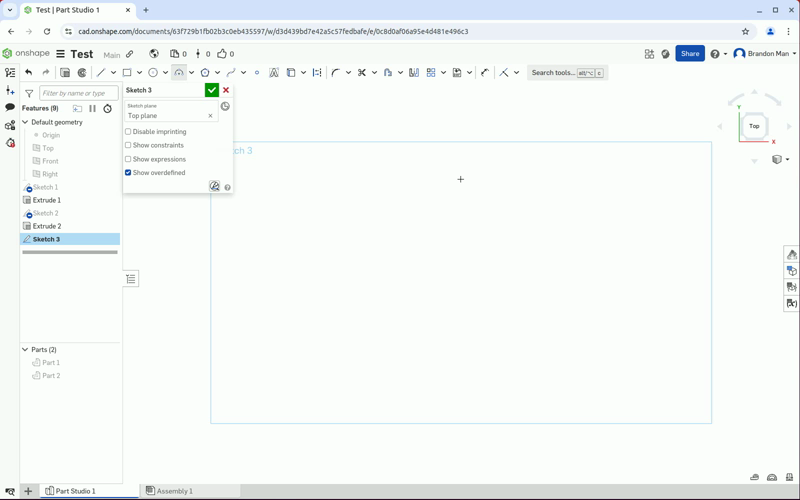
click(460, 178)
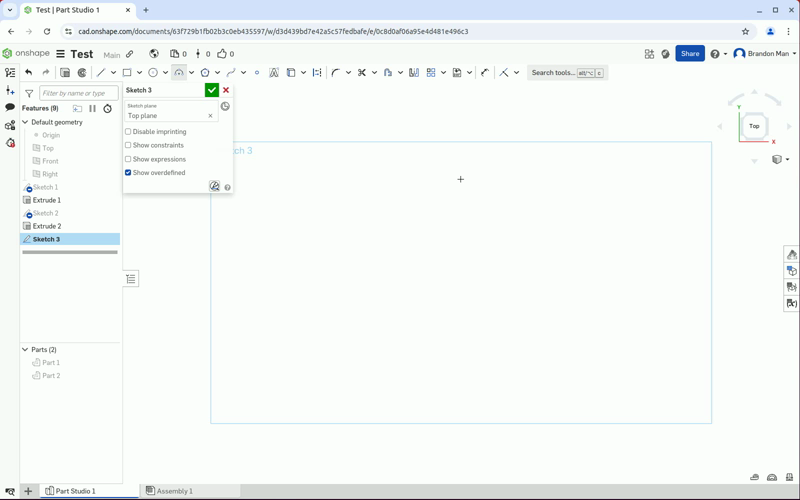
key_up(shift)
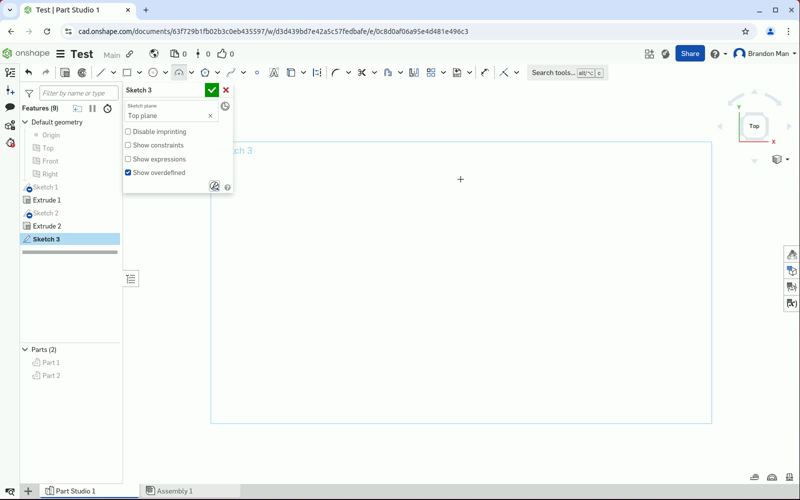
key_down(shift)
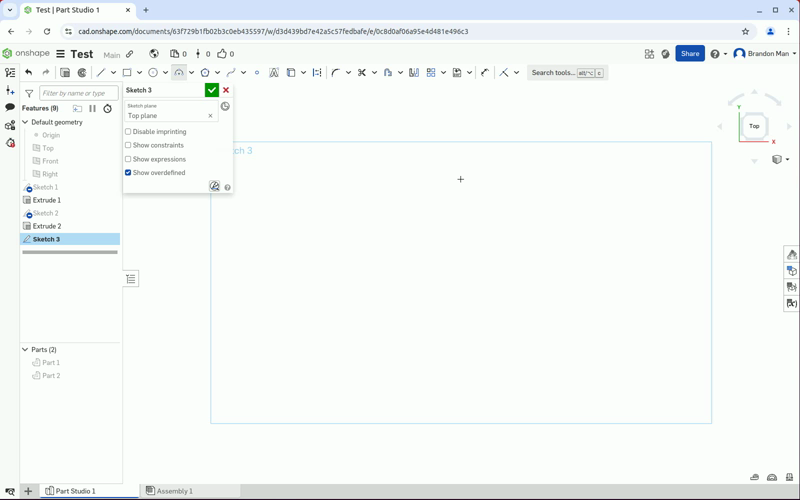
mouse_move(564, 282)
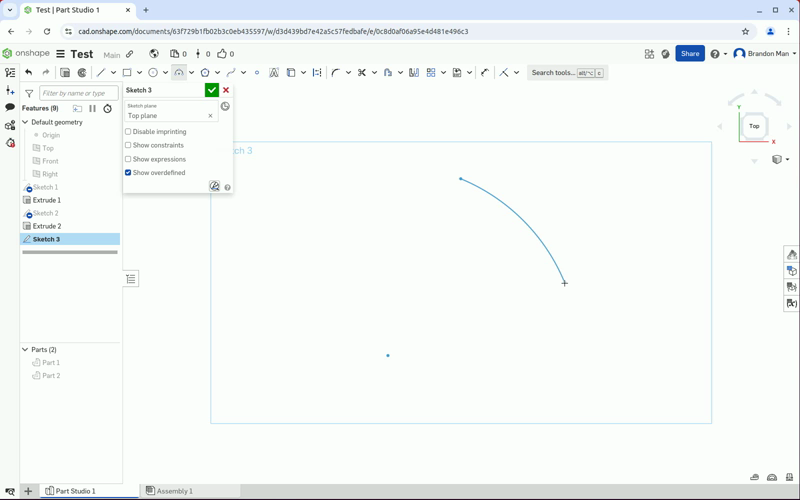
click(564, 282)
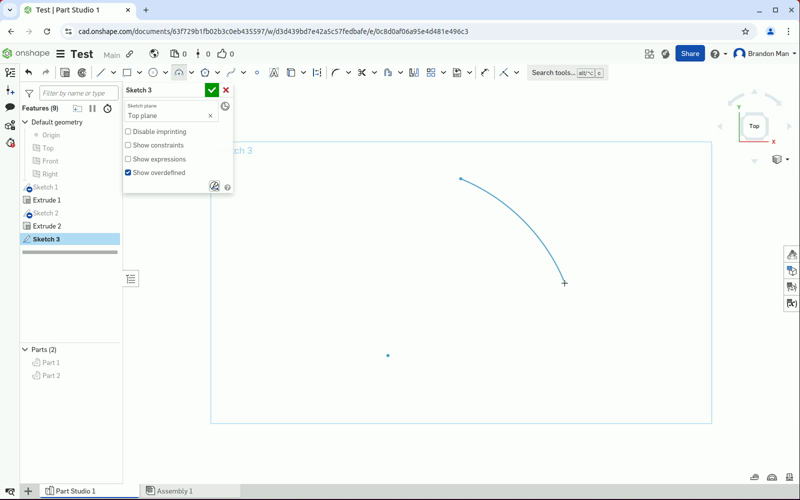
mouse_move(534, 209)
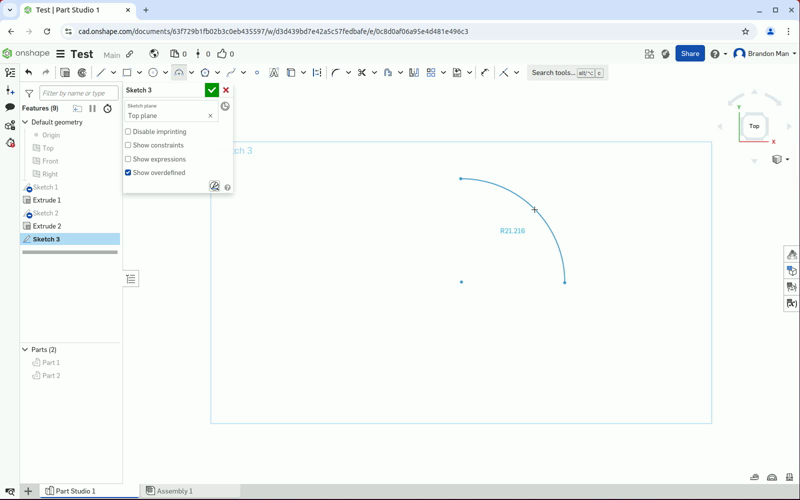
click(534, 209)
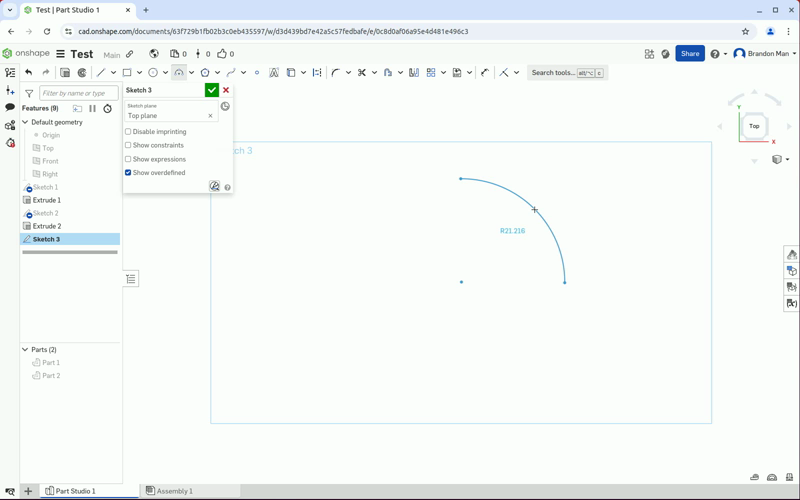
key_up(shift)
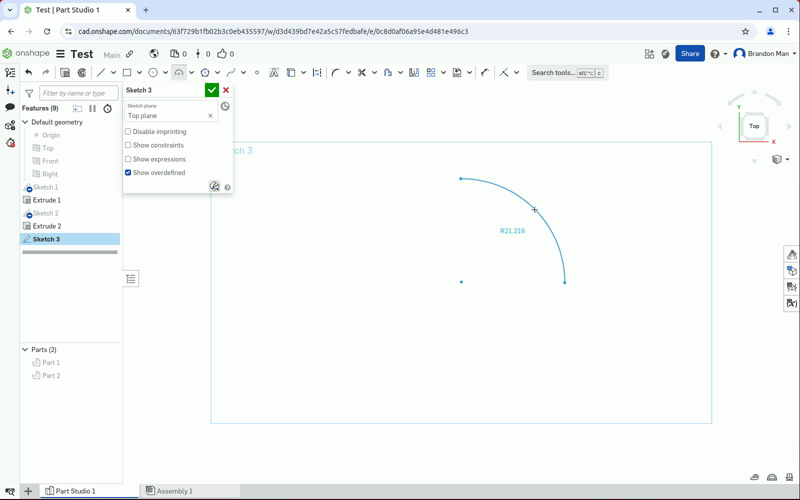
key(esc)
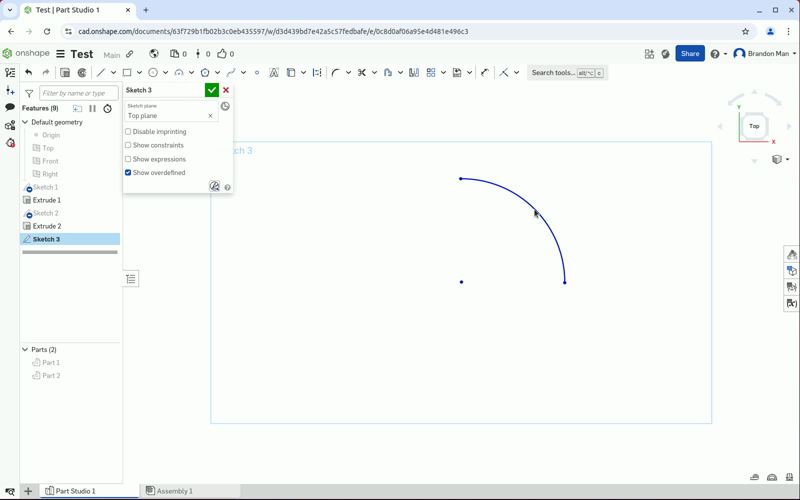
key(l)
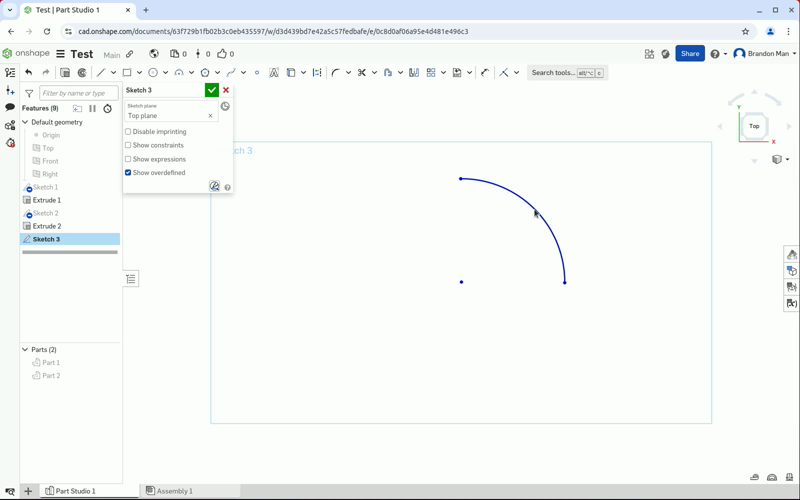
mouse_move(564, 282)
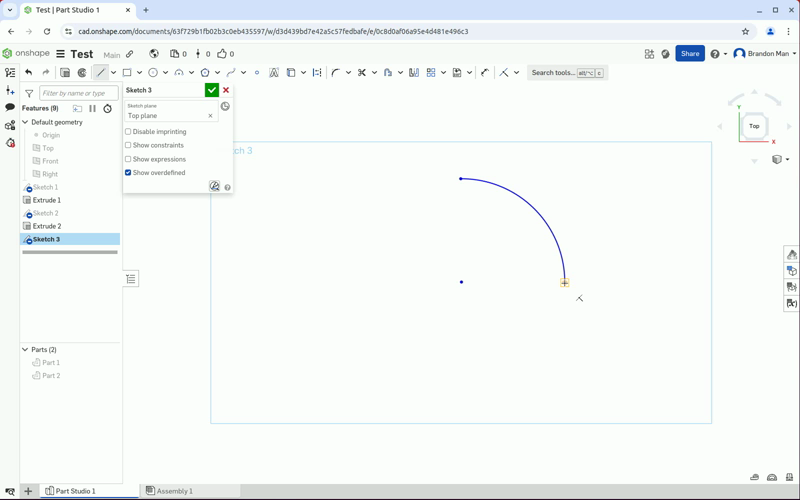
click(564, 282)
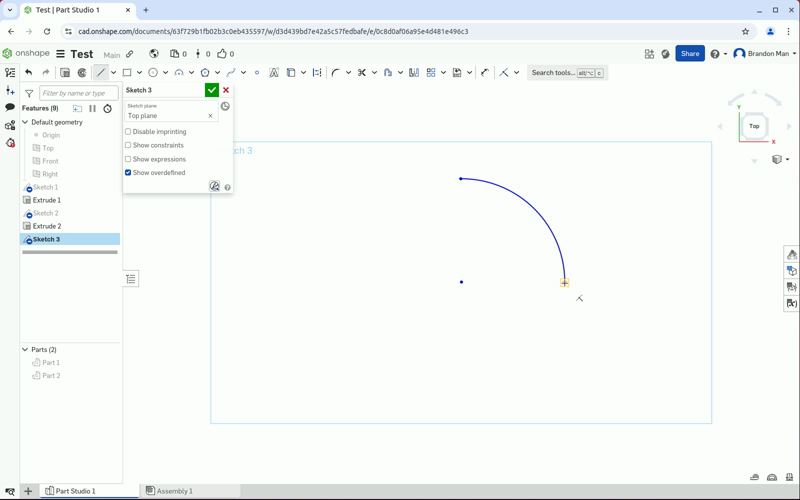
key_down(shift)
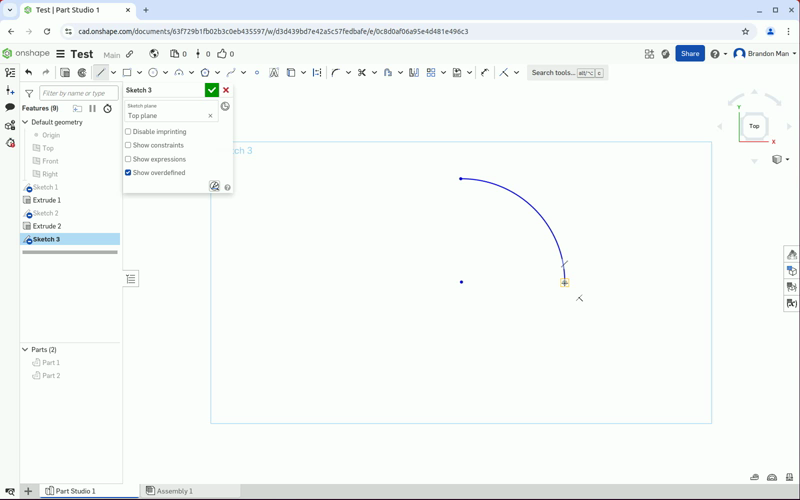
mouse_move(589, 282)
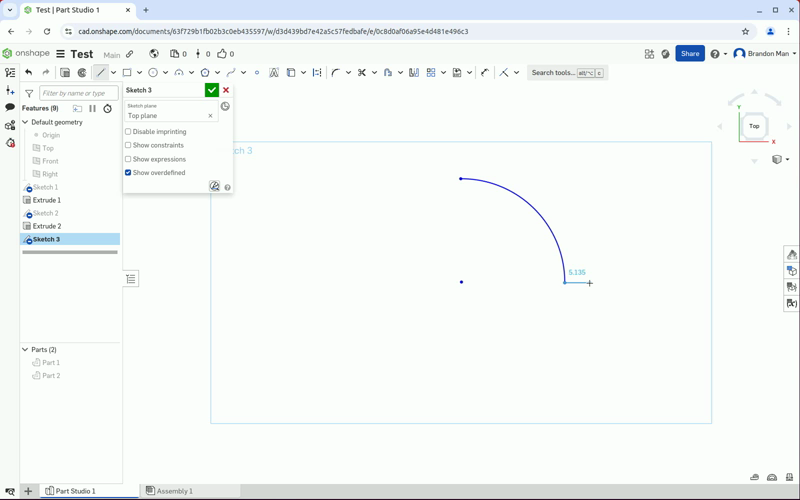
mouse_move(573, 282)
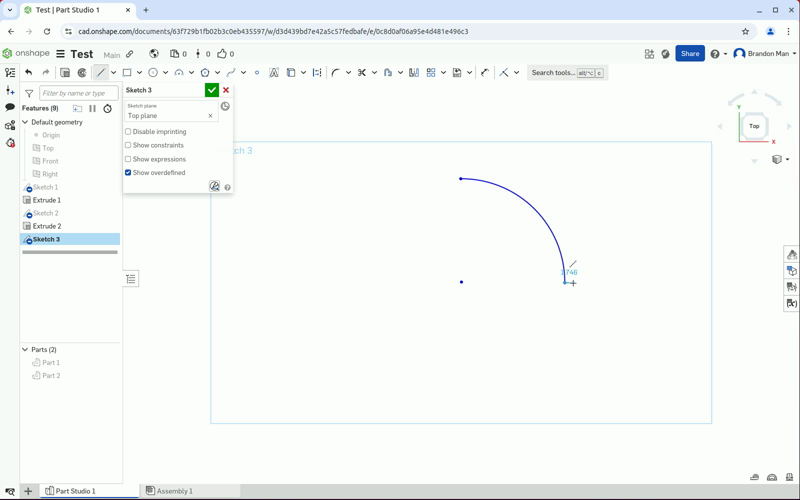
click(573, 282)
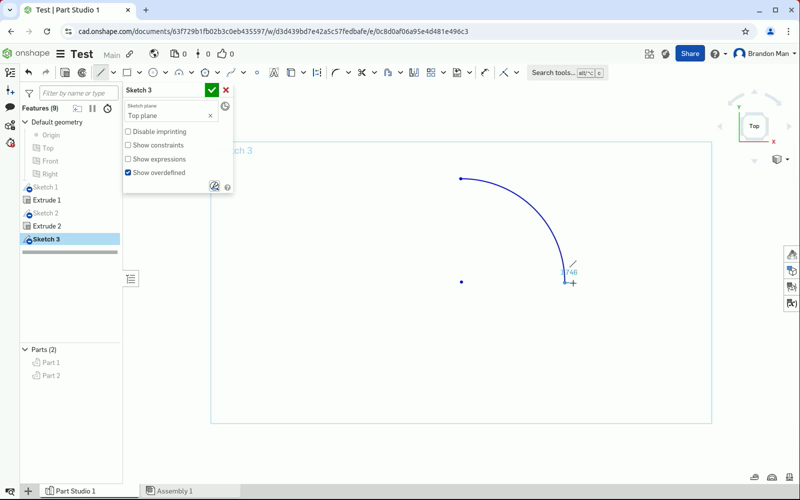
key_up(shift)
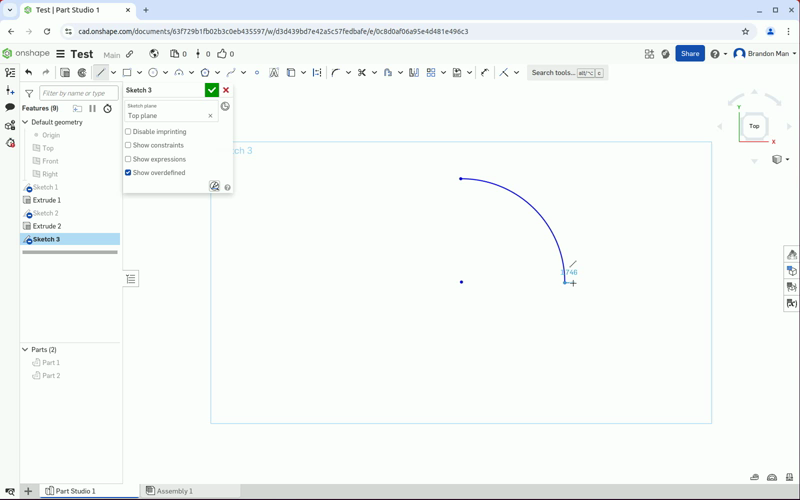
key(esc)
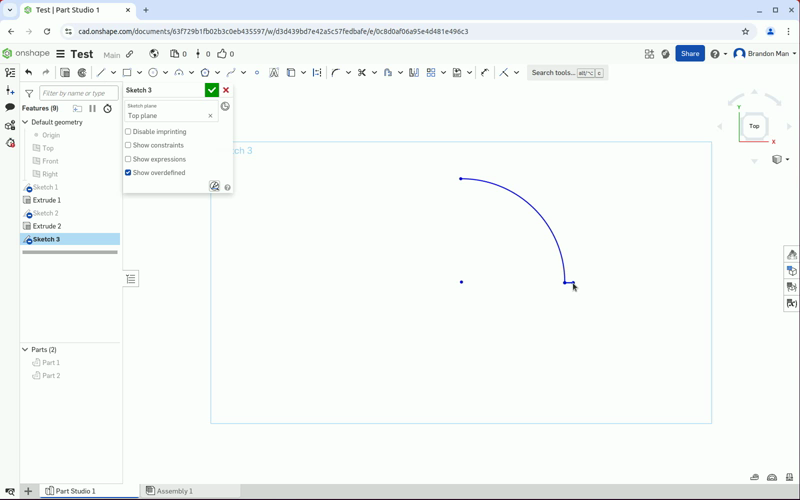
key(a)
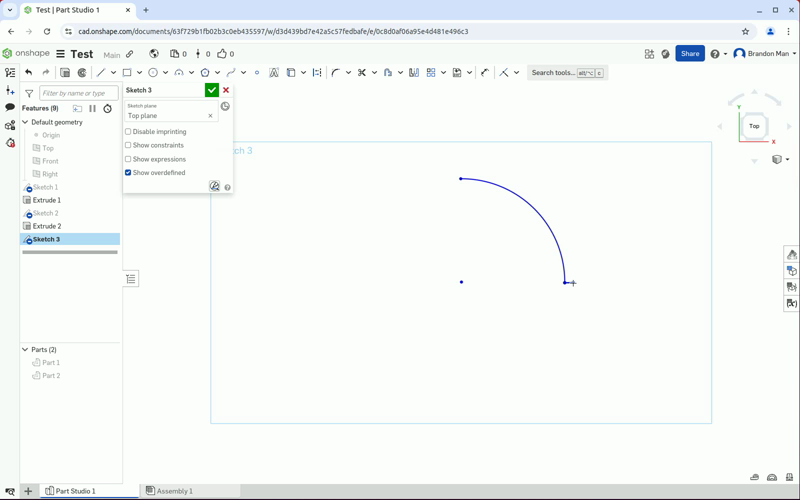
mouse_move(573, 282)
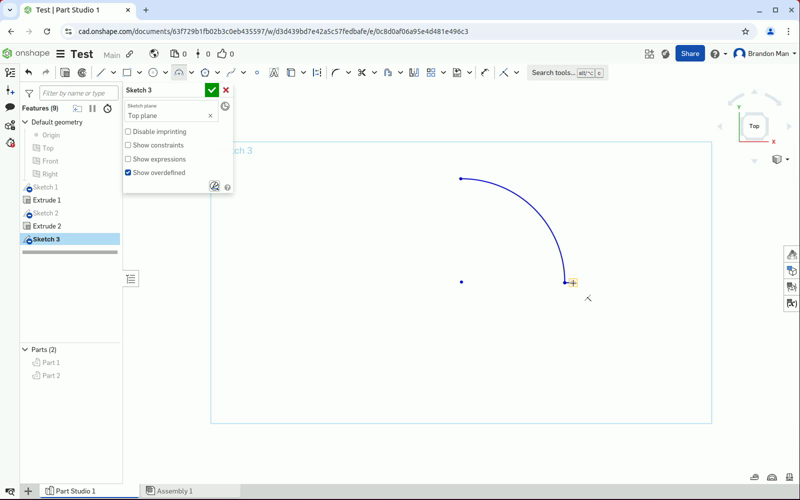
click(573, 282)
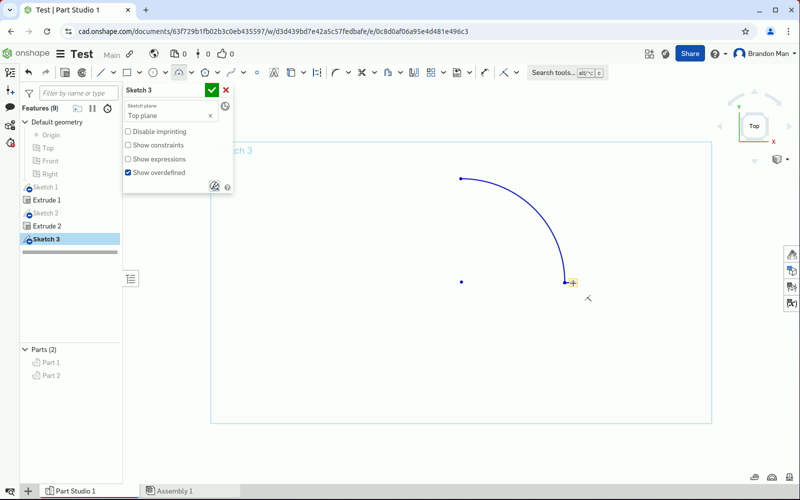
key_down(shift)
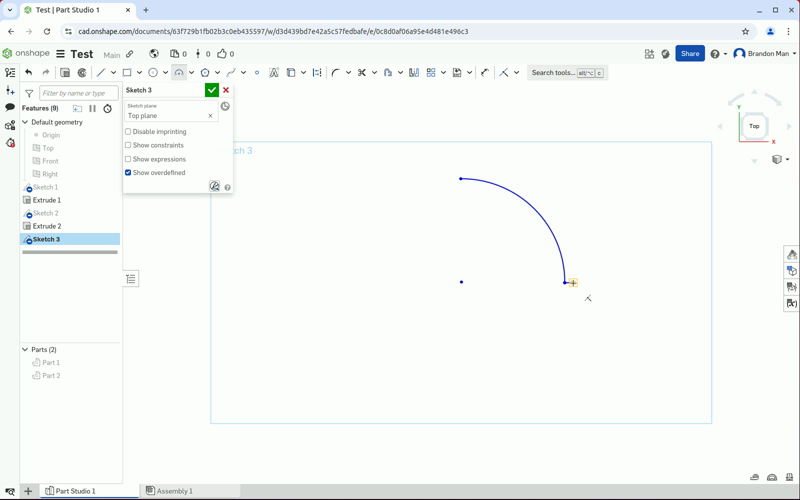
mouse_move(460, 170)
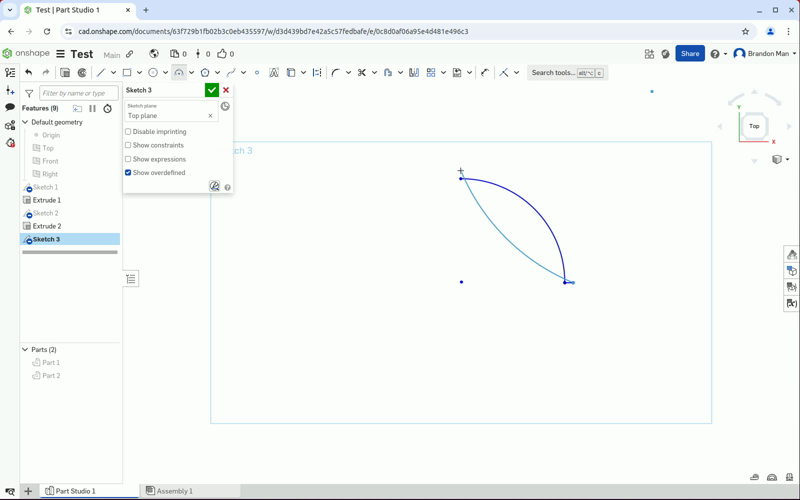
click(460, 170)
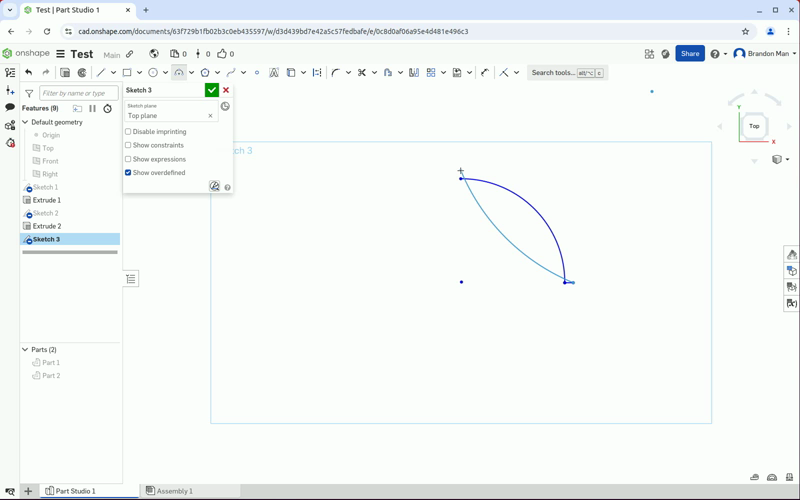
mouse_move(540, 203)
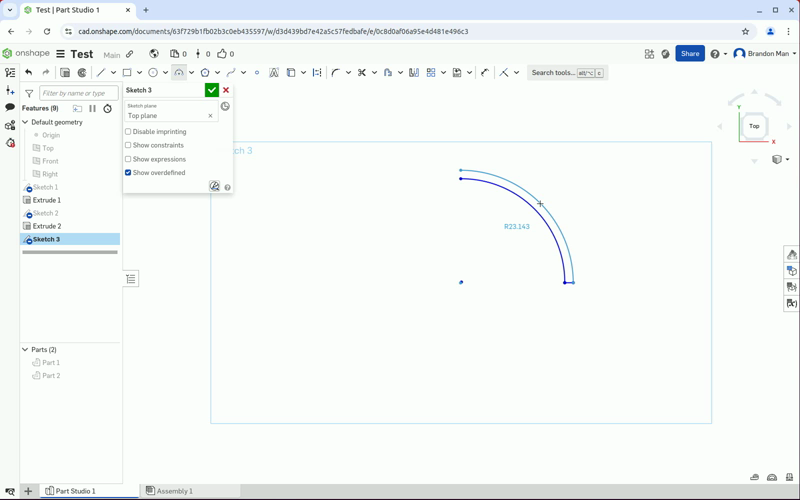
click(540, 203)
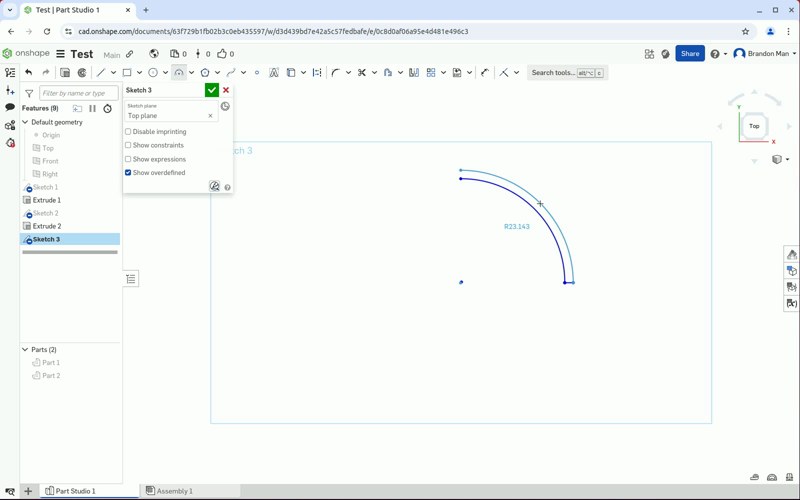
key_up(shift)
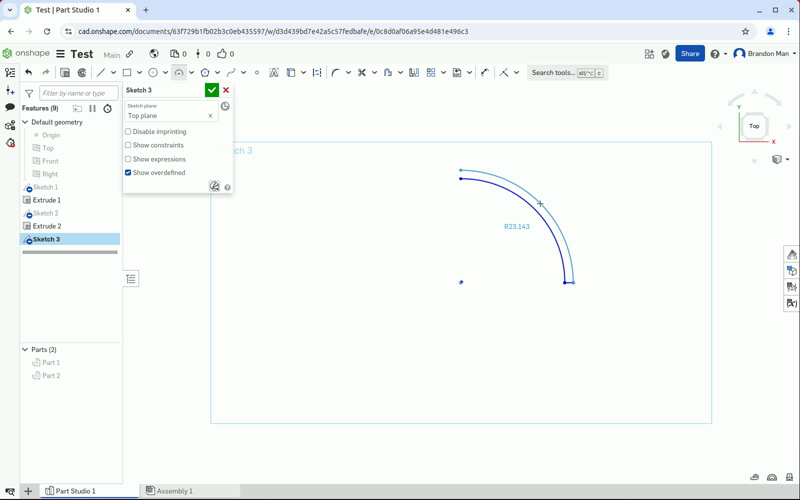
key(esc)
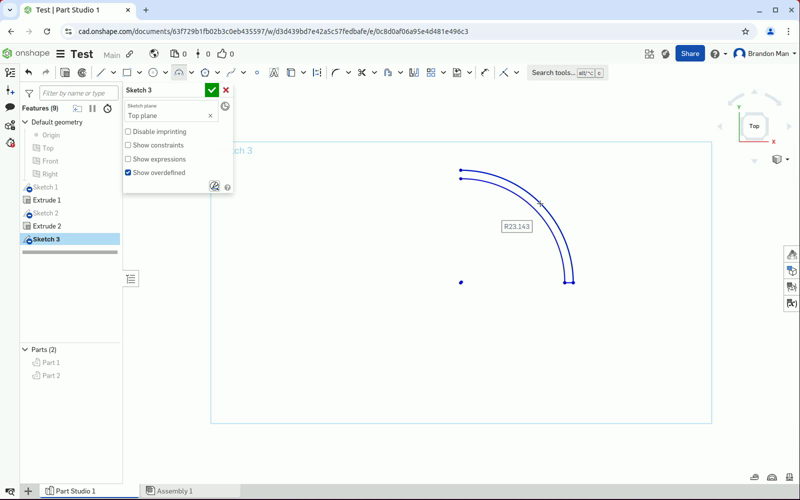
key(l)
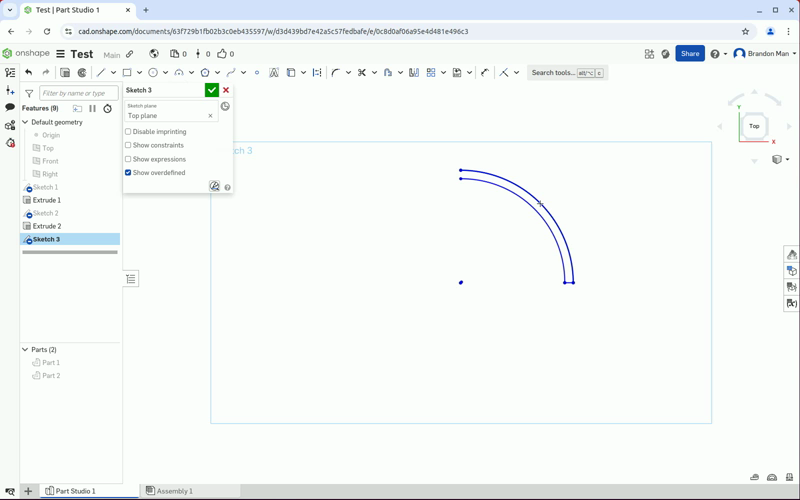
mouse_move(460, 170)
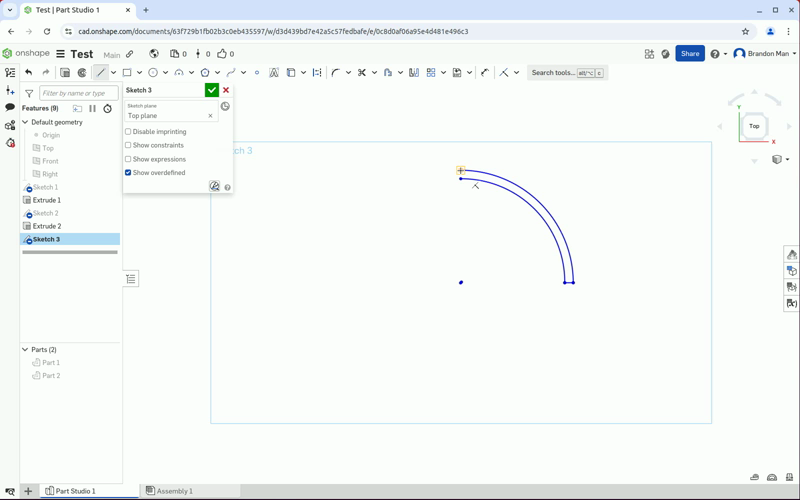
click(460, 170)
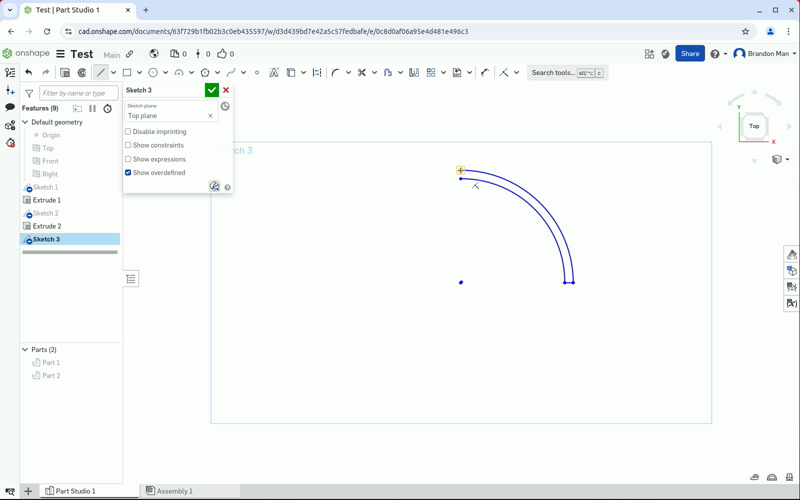
mouse_move(490, 170)
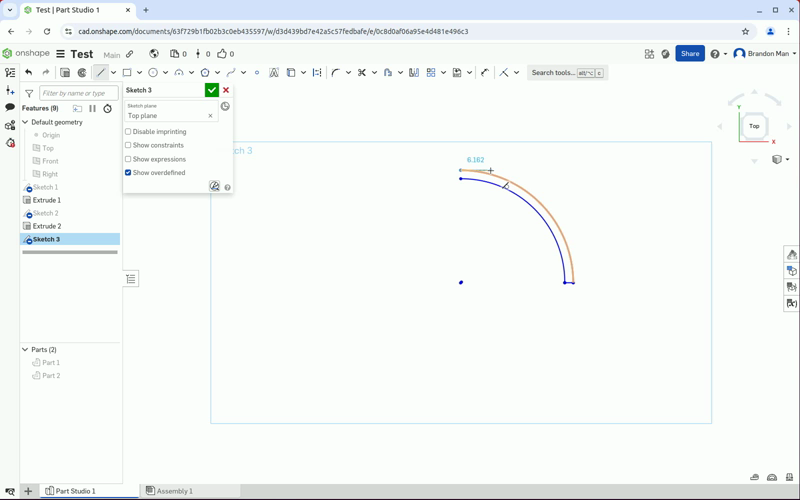
key_down(shift)
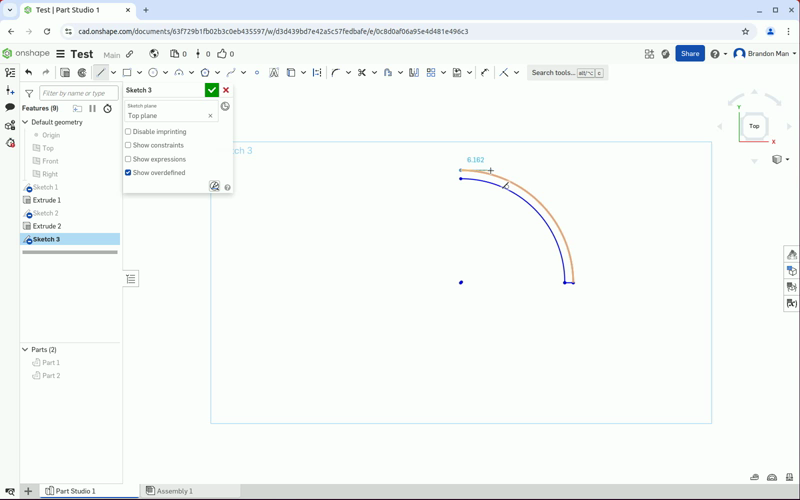
mouse_move(460, 178)
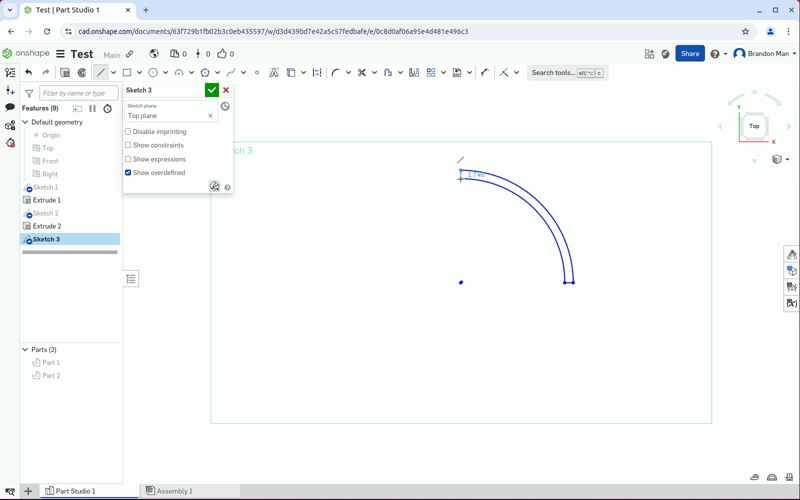
key_up(shift)
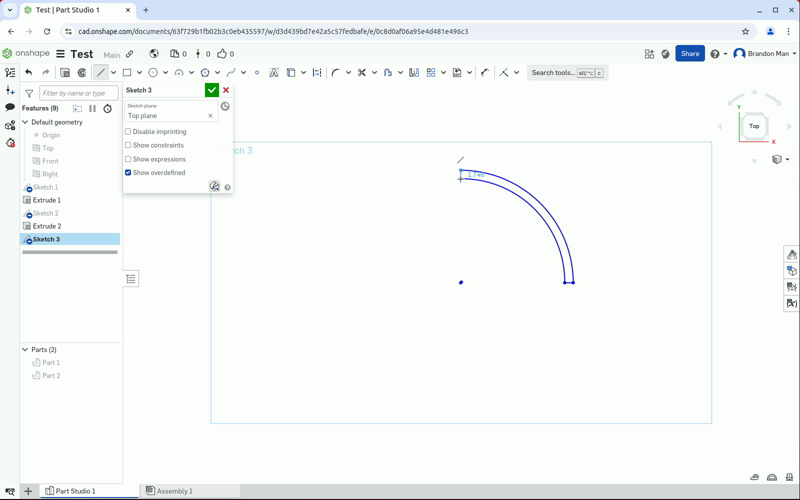
click(460, 178)
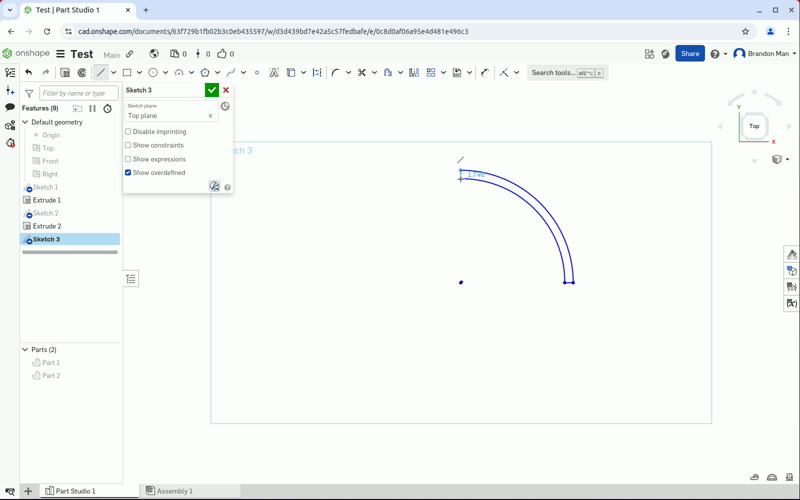
key(esc)
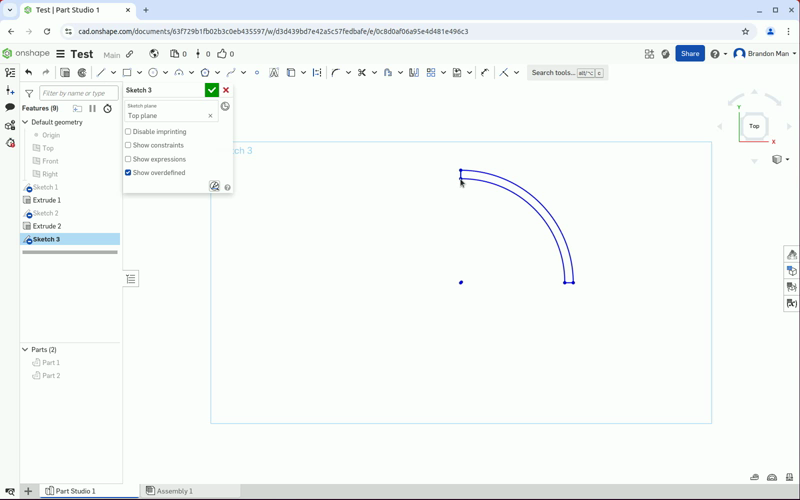
mouse_move(561, 248)
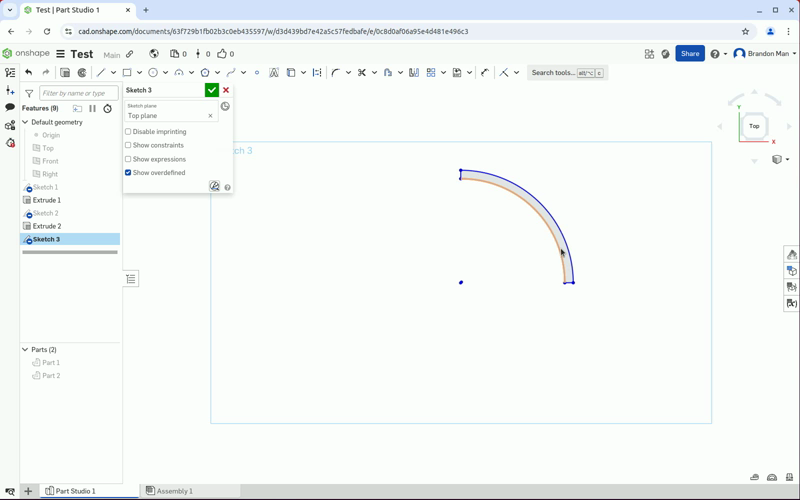
scroll(6)
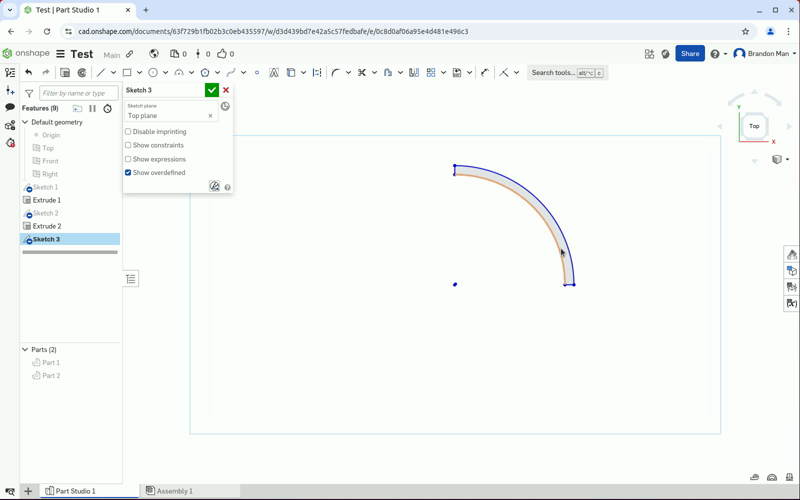
scroll(6)
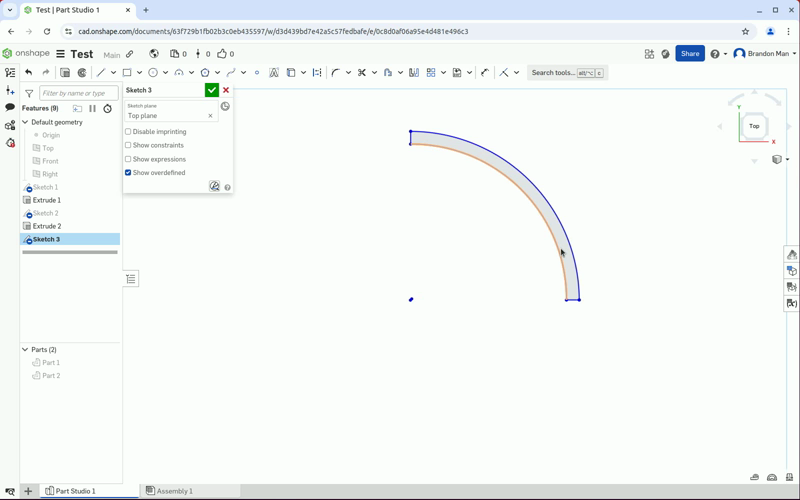
scroll(6)
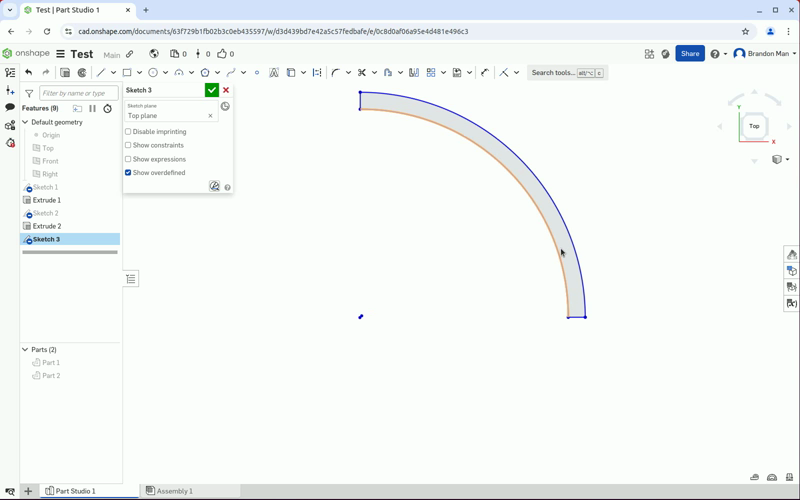
scroll(6)
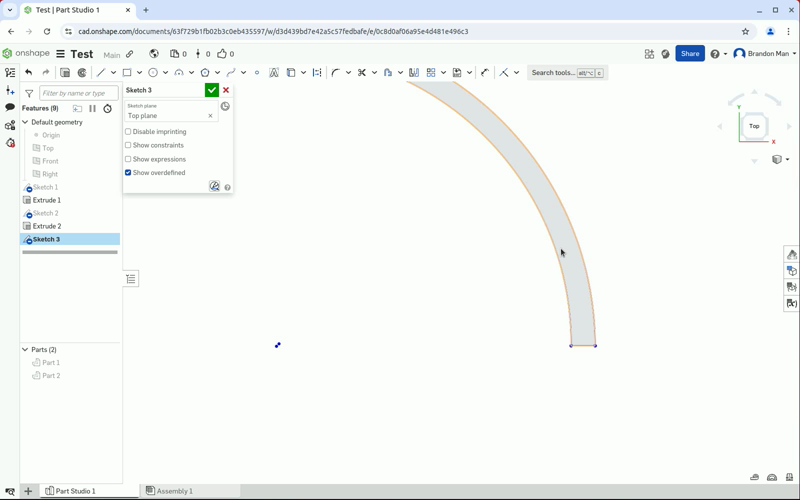
scroll(6)
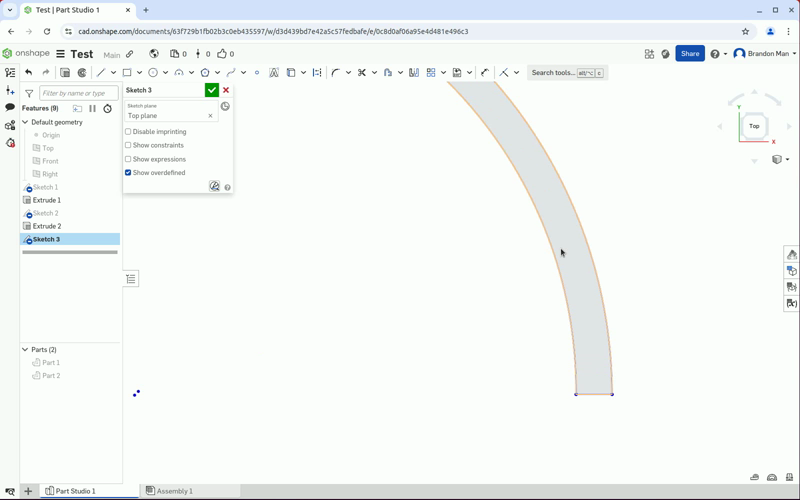
scroll(6)
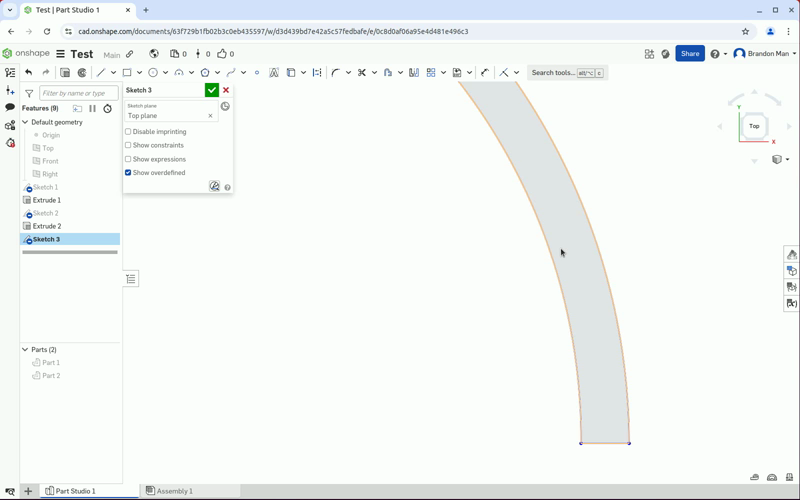
scroll(6)
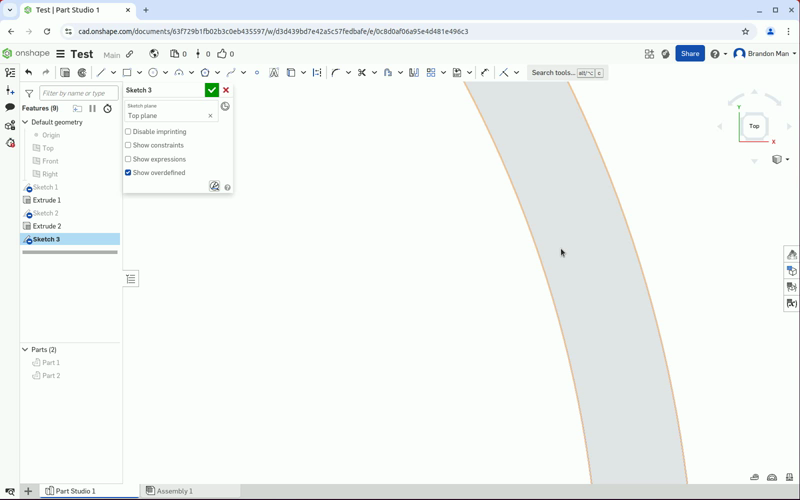
click(561, 248)
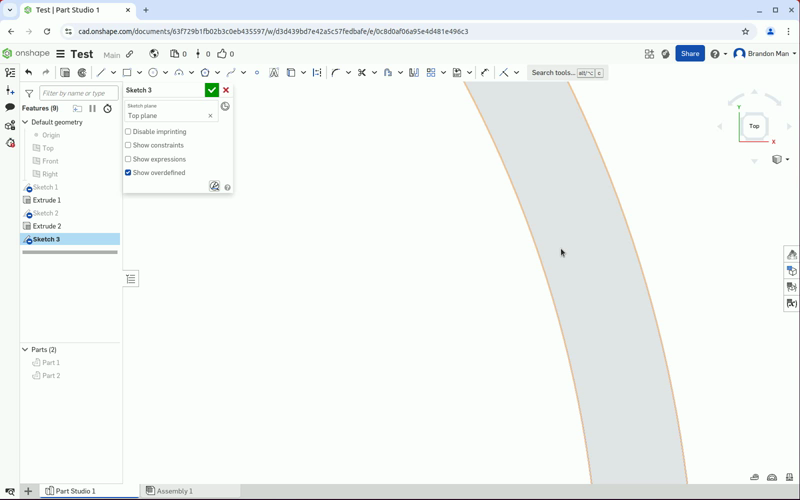
scroll(-6)
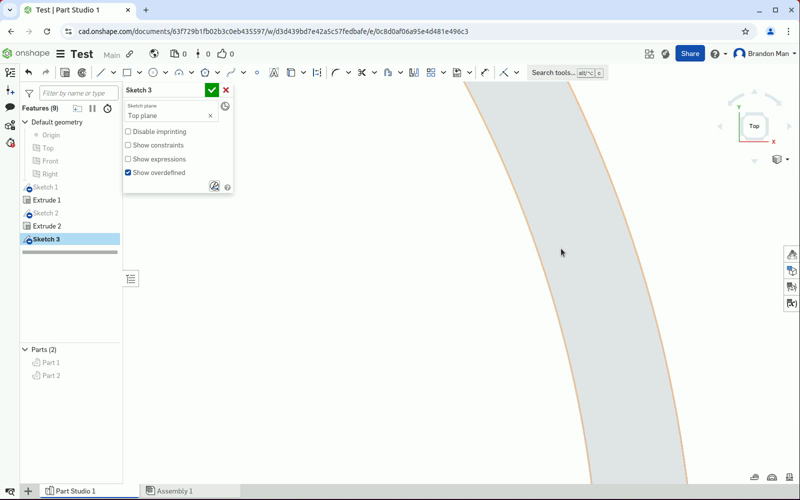
scroll(-6)
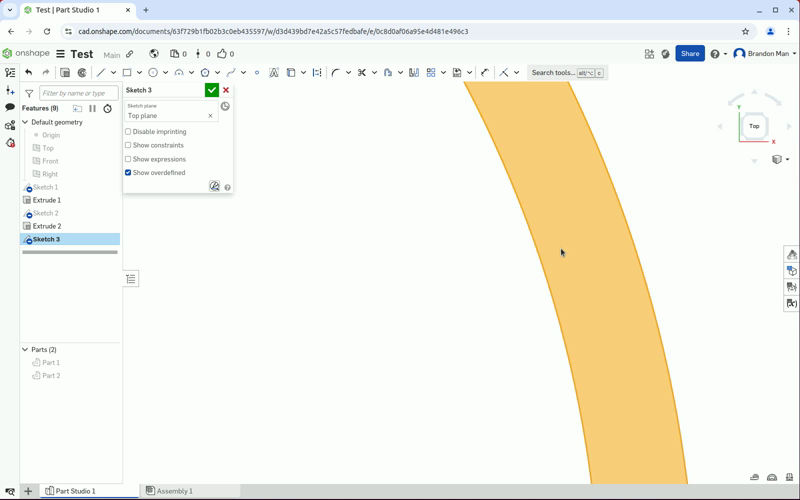
scroll(-6)
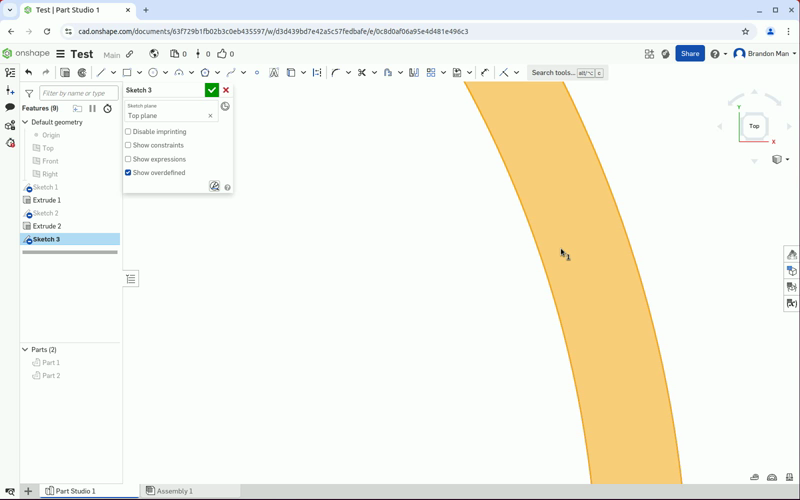
scroll(-6)
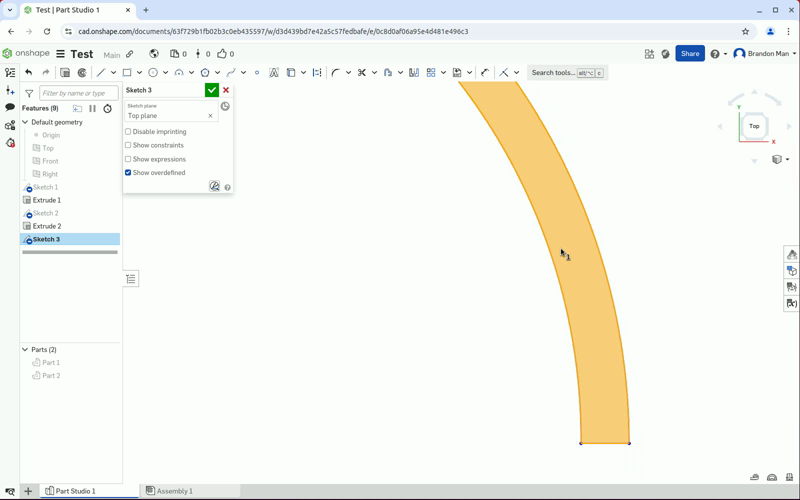
scroll(-6)
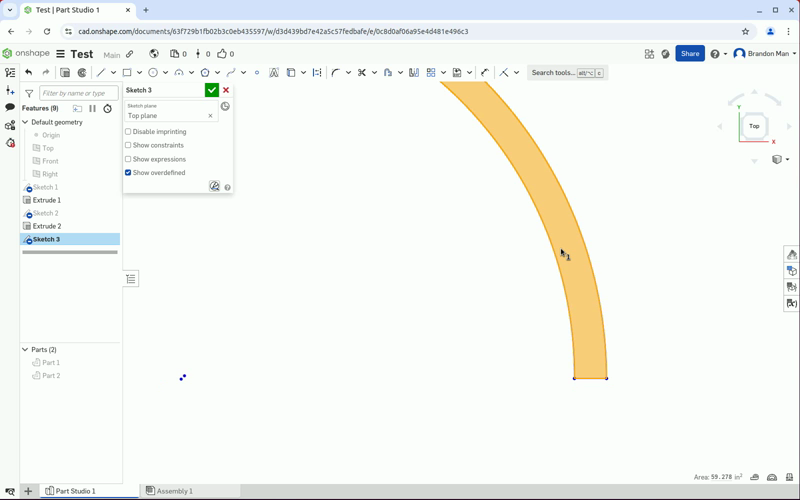
scroll(-6)
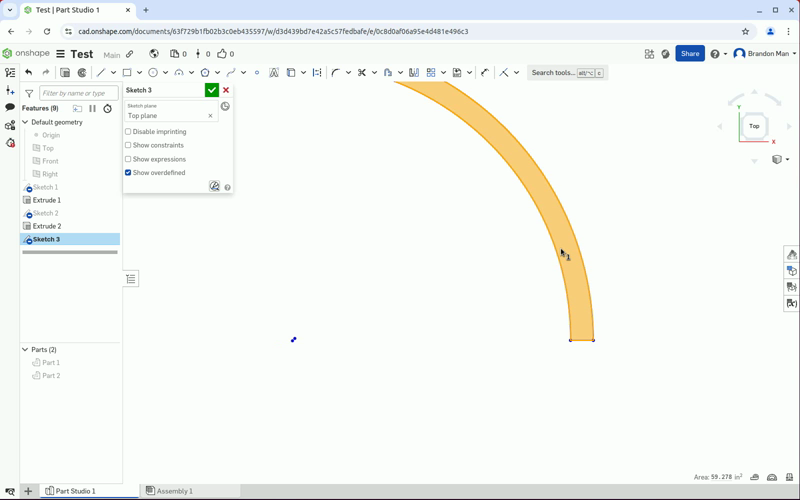
scroll(-6)
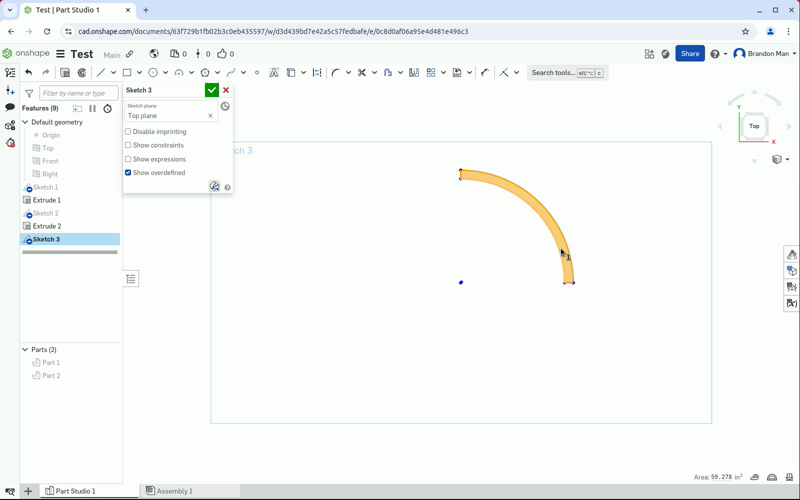
mouse_move(73, 352)
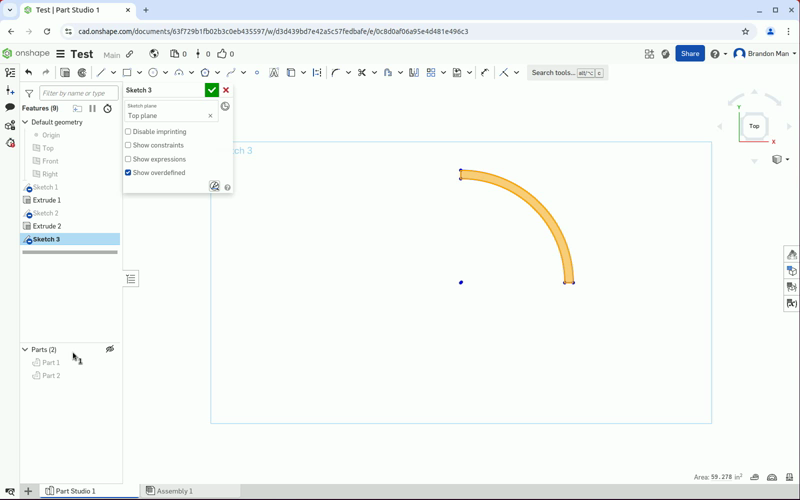
key(shift+y)
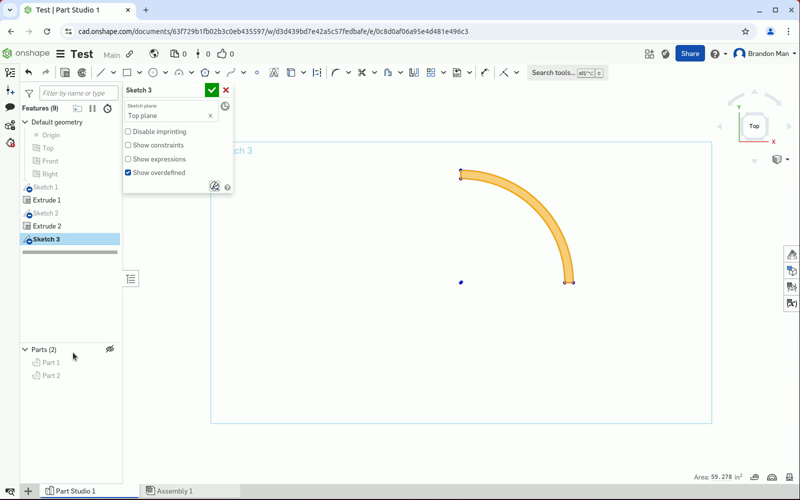
key(shift+e)
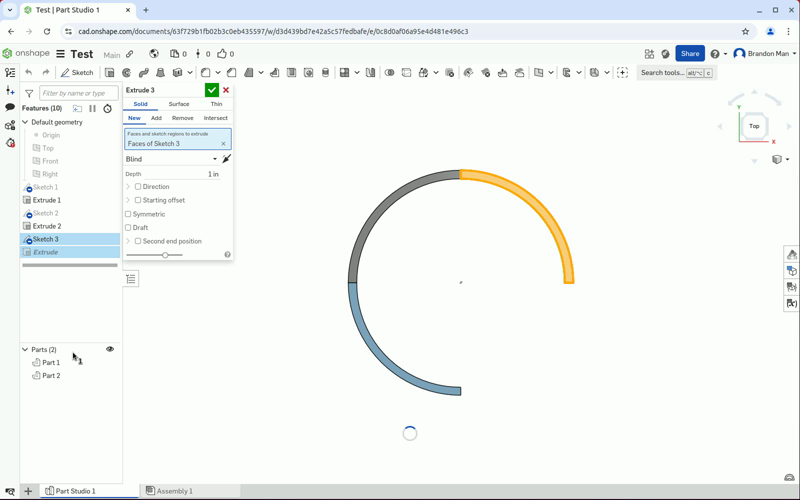
mouse_move(143, 106)
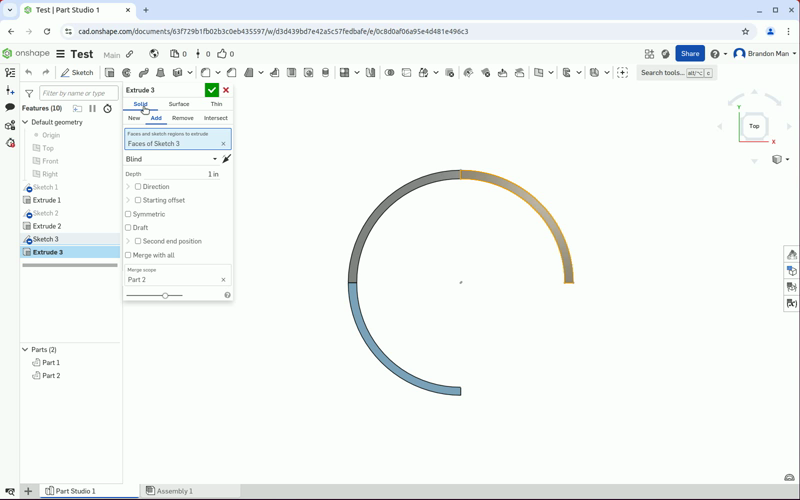
click(143, 106)
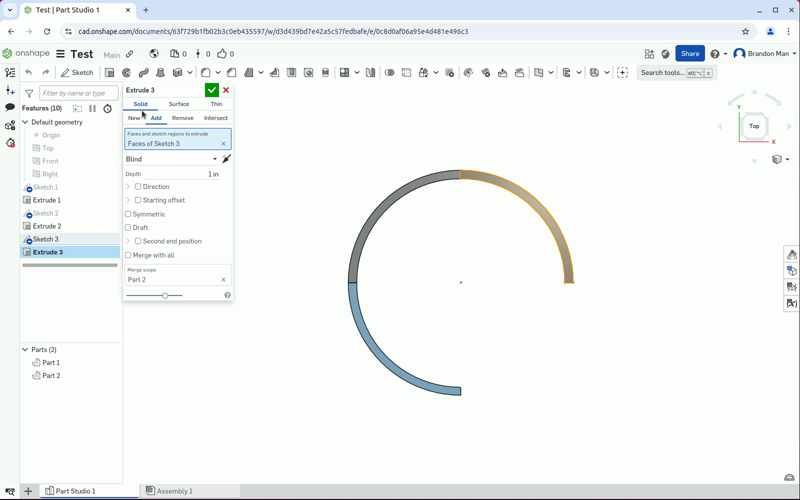
mouse_move(137, 120)
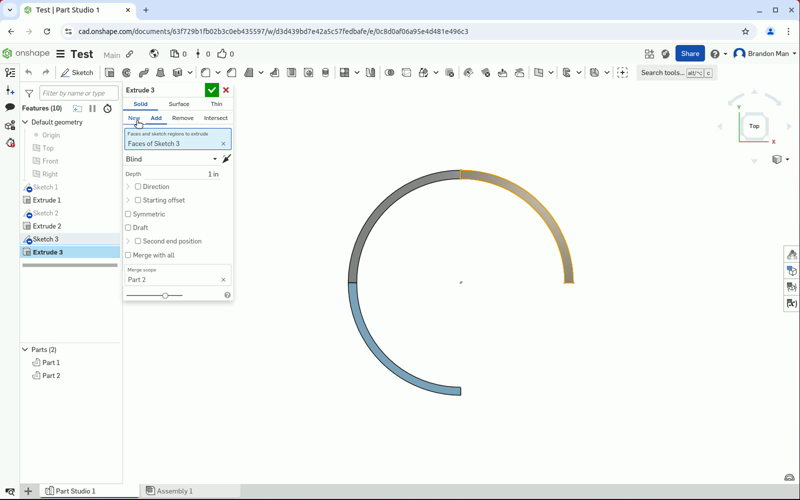
click(137, 120)
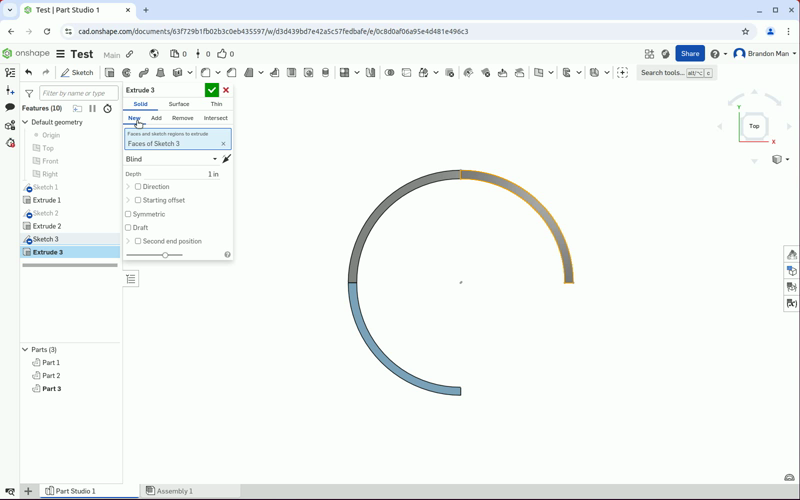
key(tab, 4)
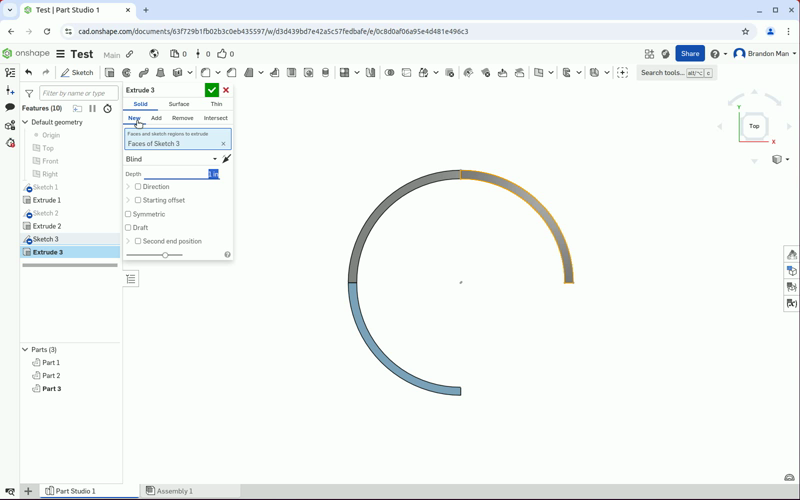
text(0.722)
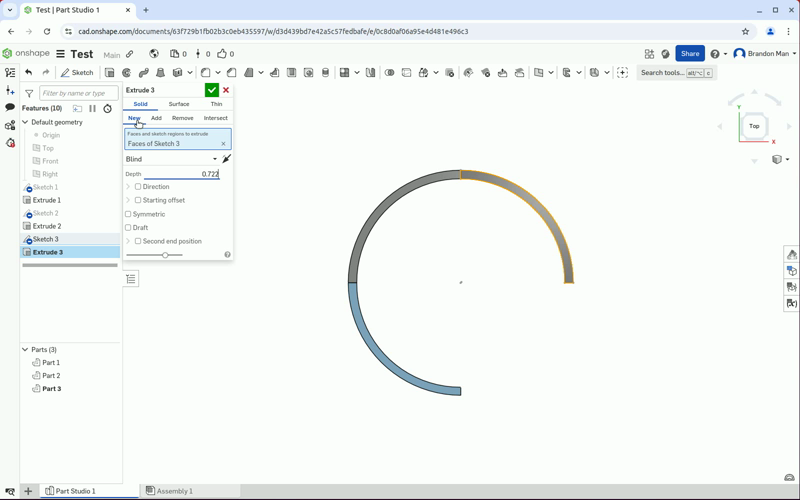
key(enter)
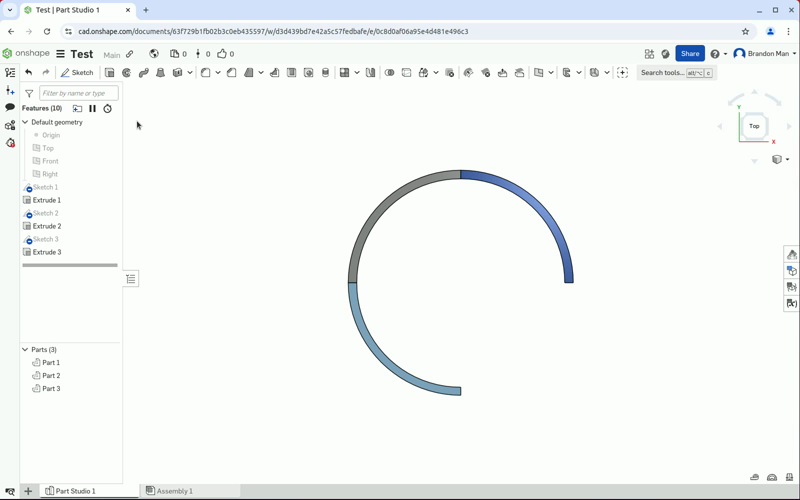
key(shift+h)
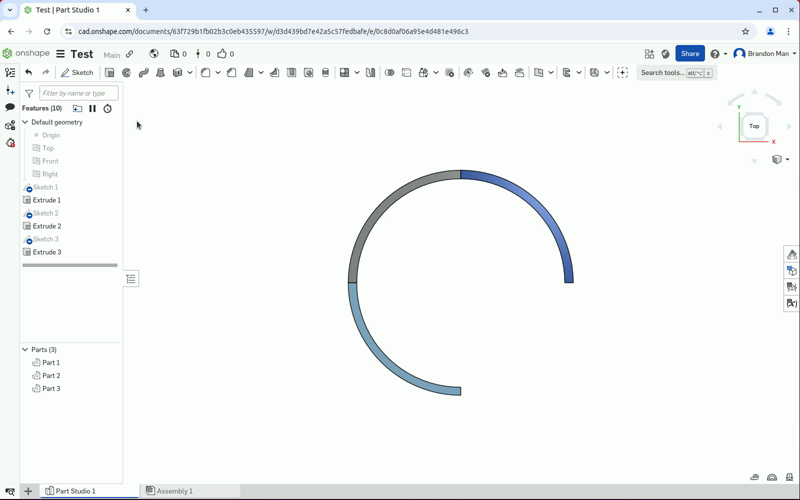
key(shift+h)
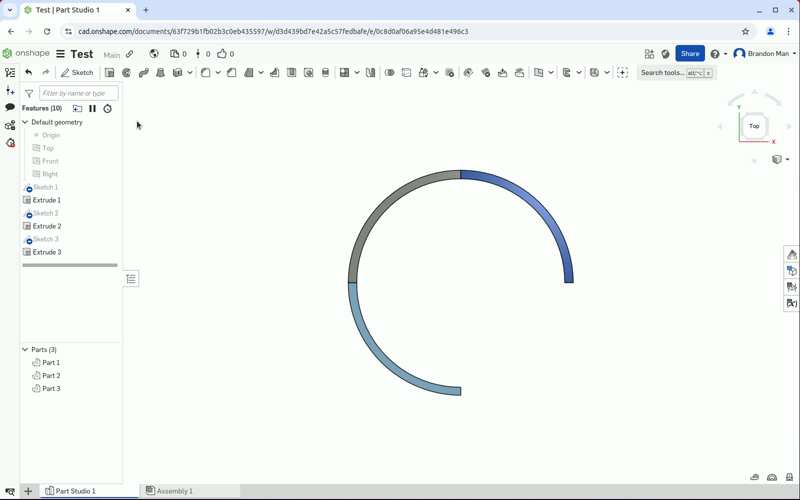
mouse_move(73, 189)
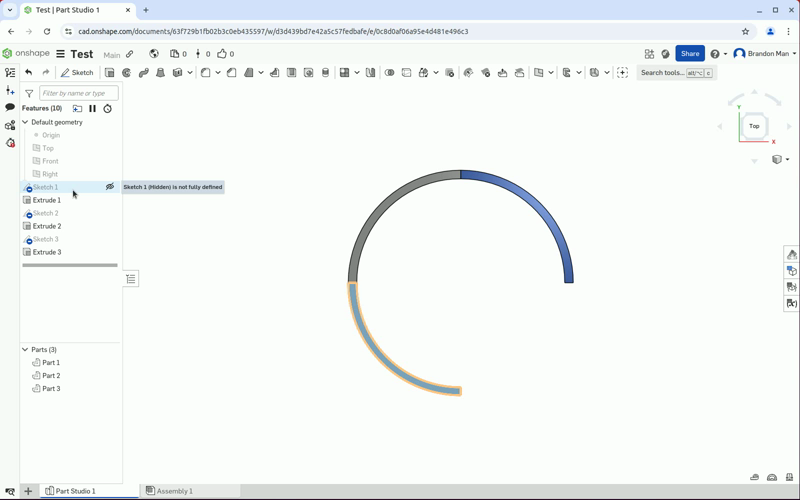
click(73, 189)
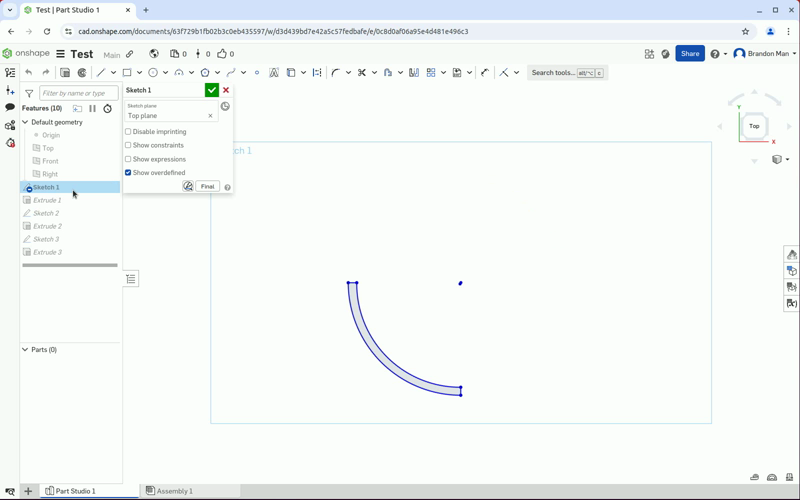
mouse_move(229, 92)
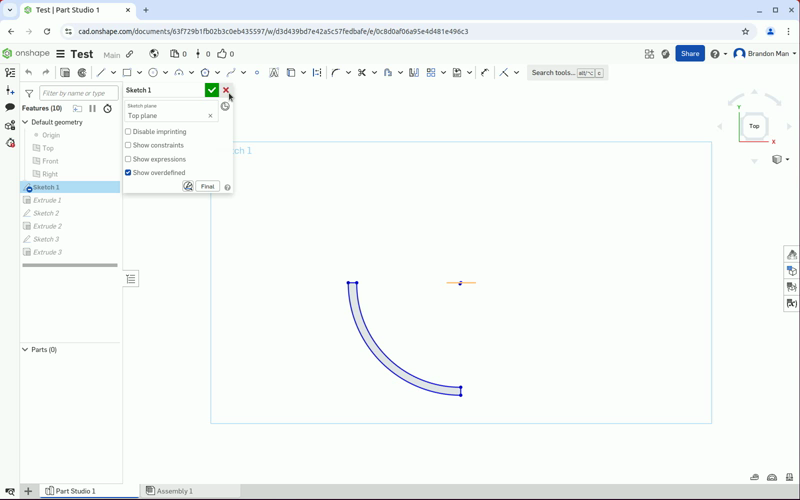
click(229, 92)
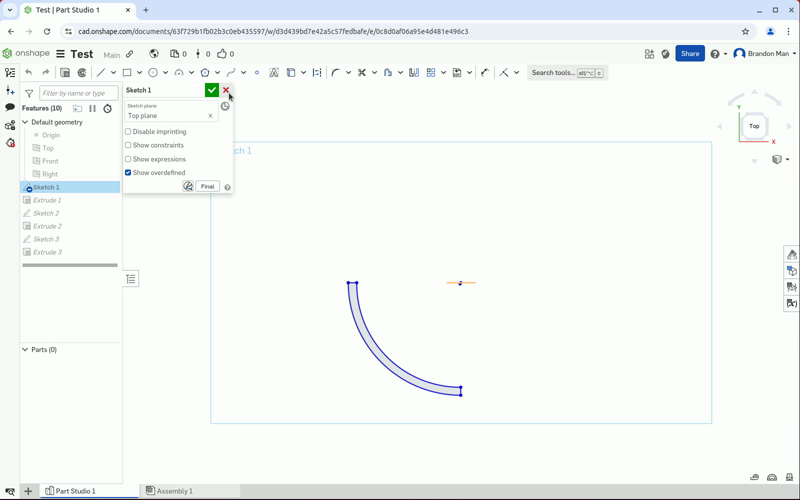
key(shift+s)
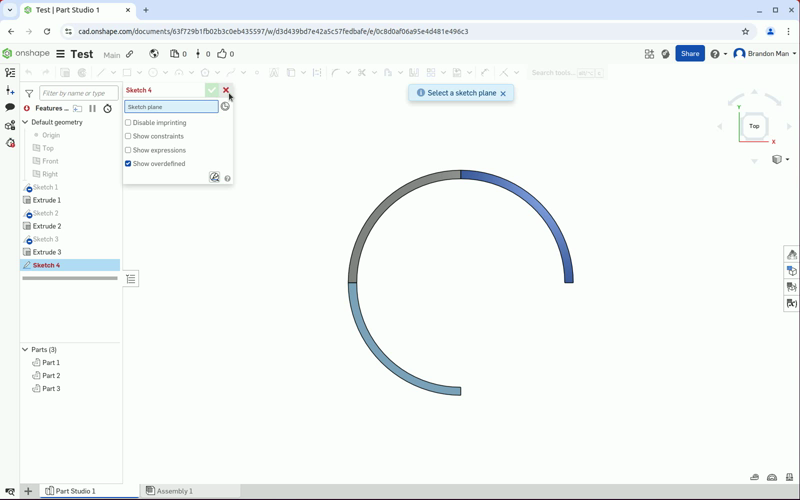
mouse_move(73, 150)
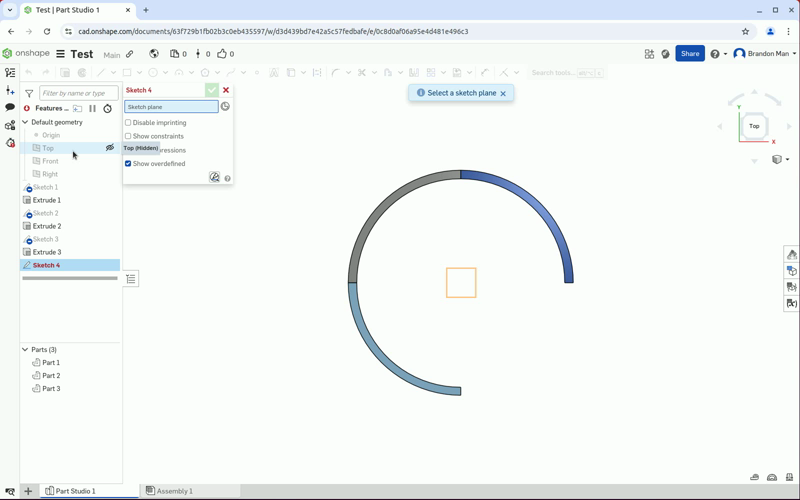
click(73, 150)
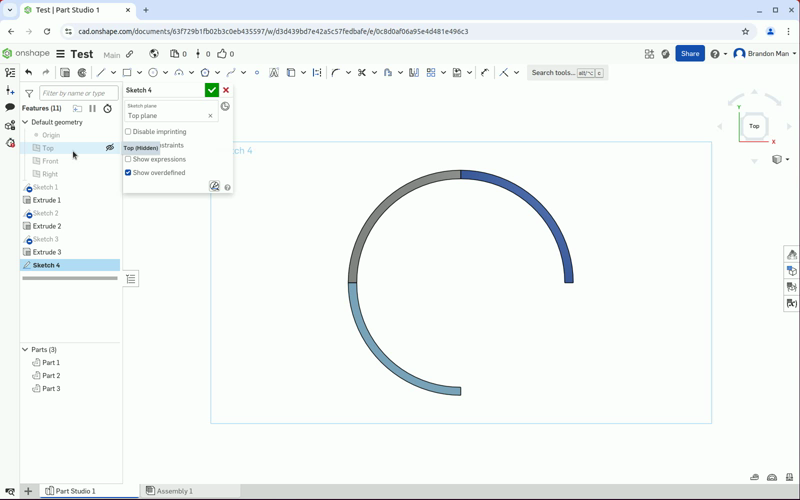
mouse_move(73, 352)
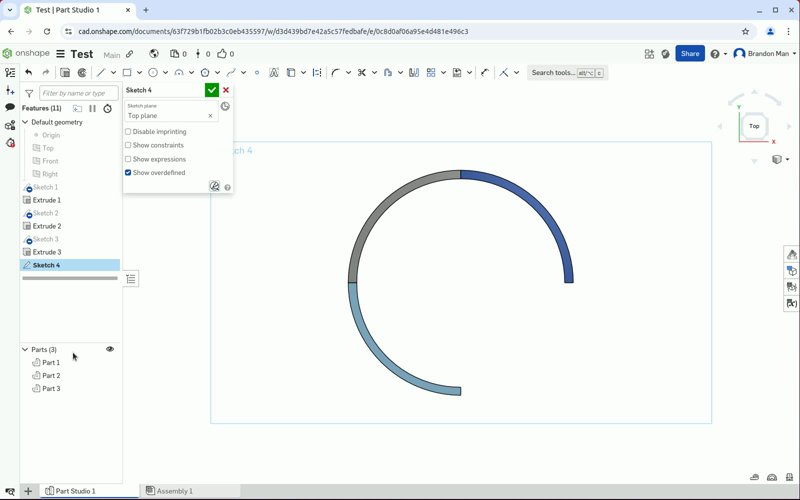
key(y)
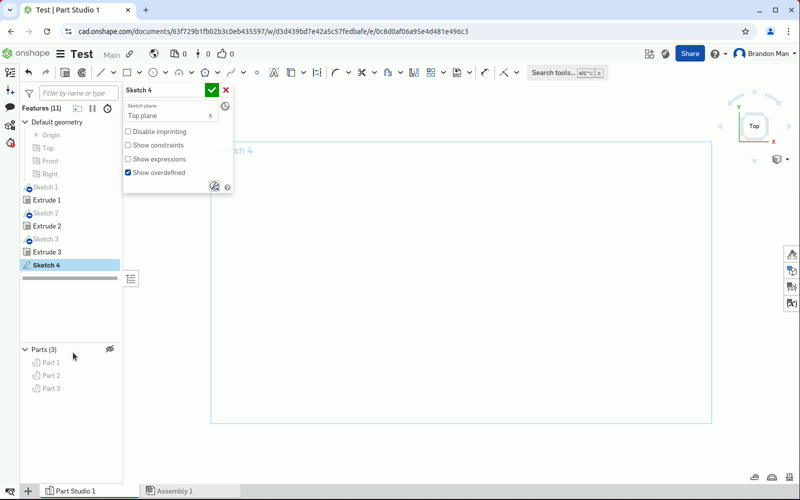
key(a)
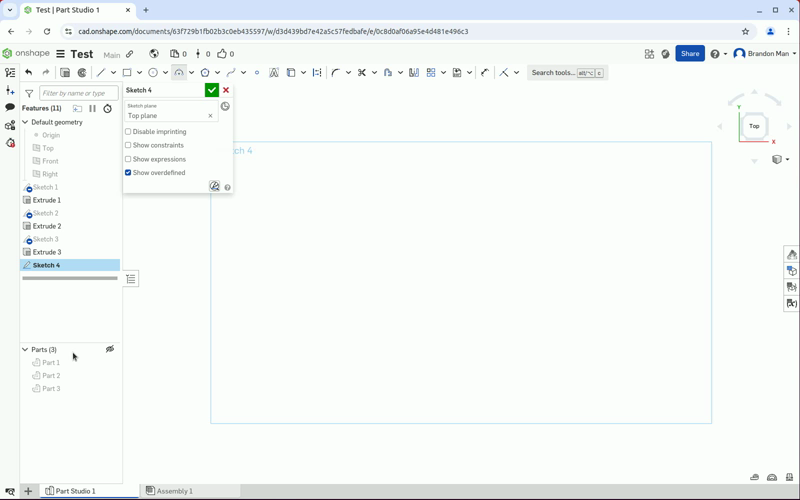
key_down(shift)
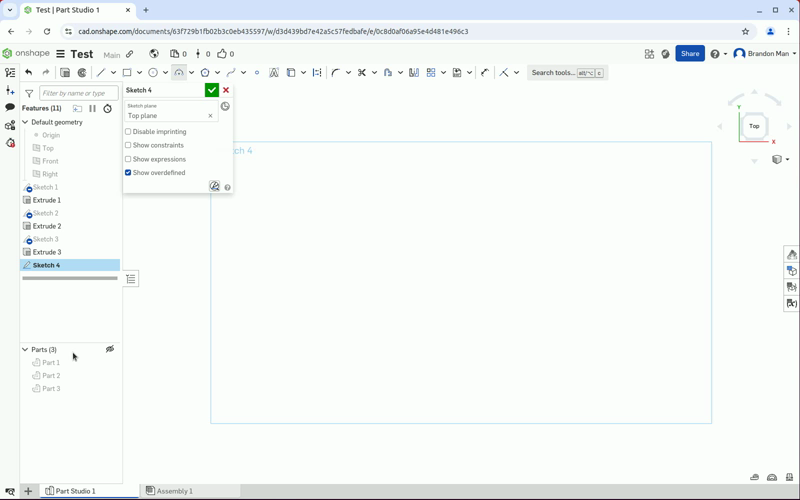
mouse_move(460, 395)
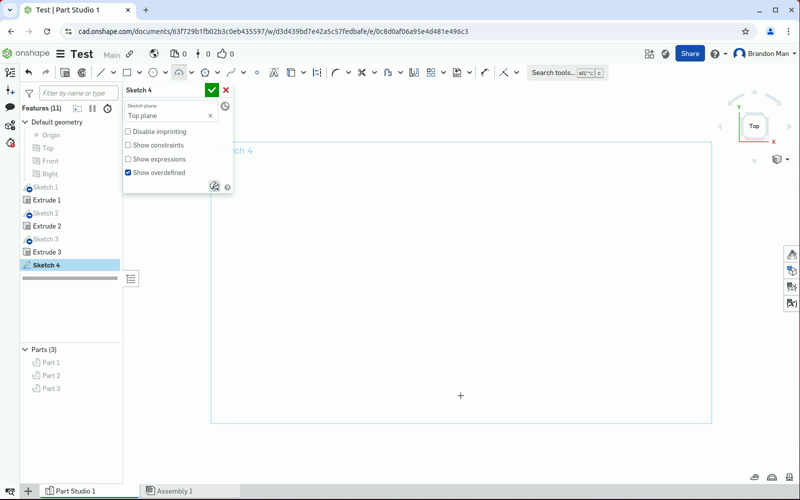
click(460, 395)
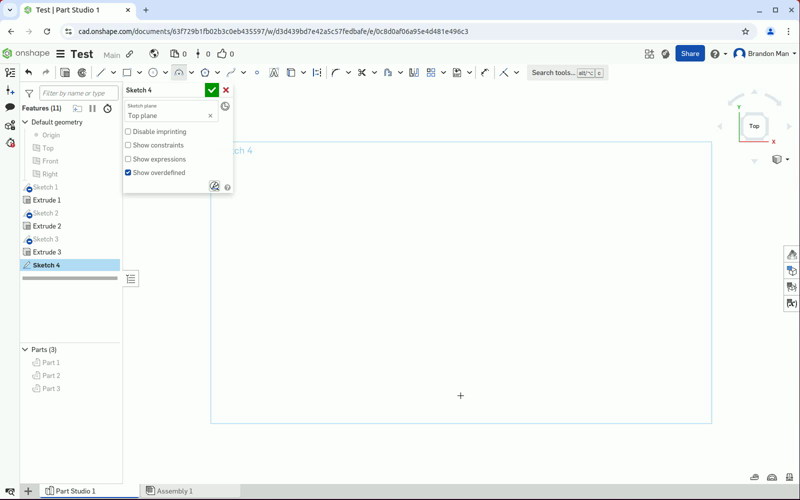
key_up(shift)
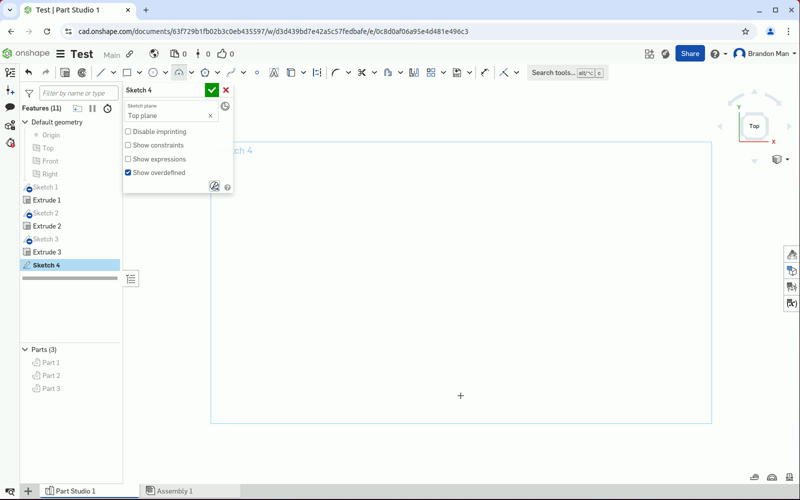
key_down(shift)
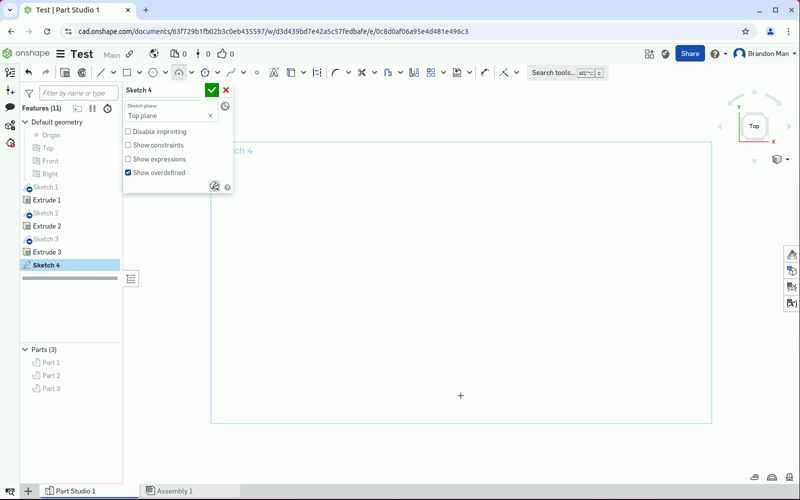
mouse_move(573, 282)
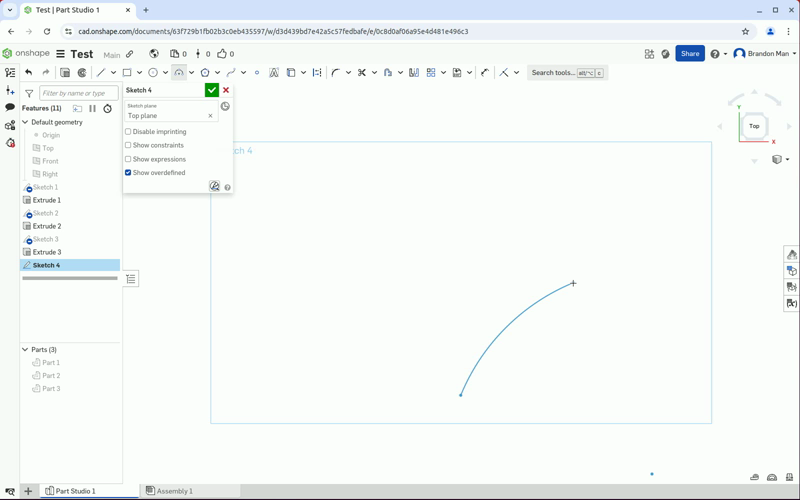
click(573, 282)
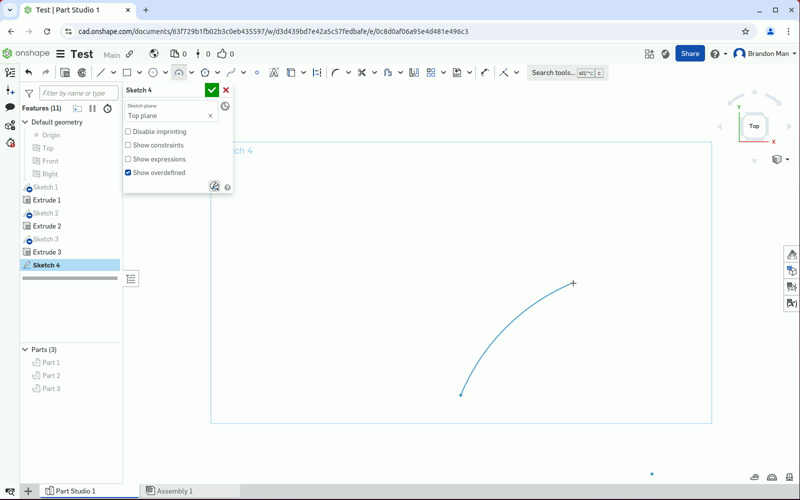
mouse_move(540, 362)
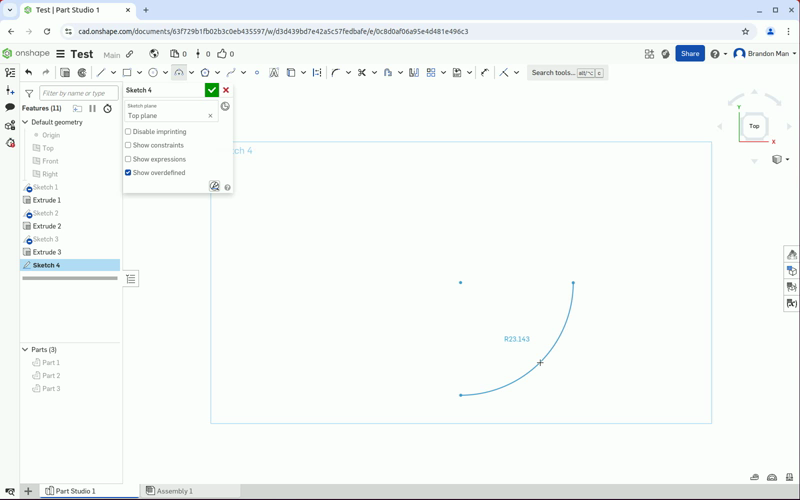
click(540, 362)
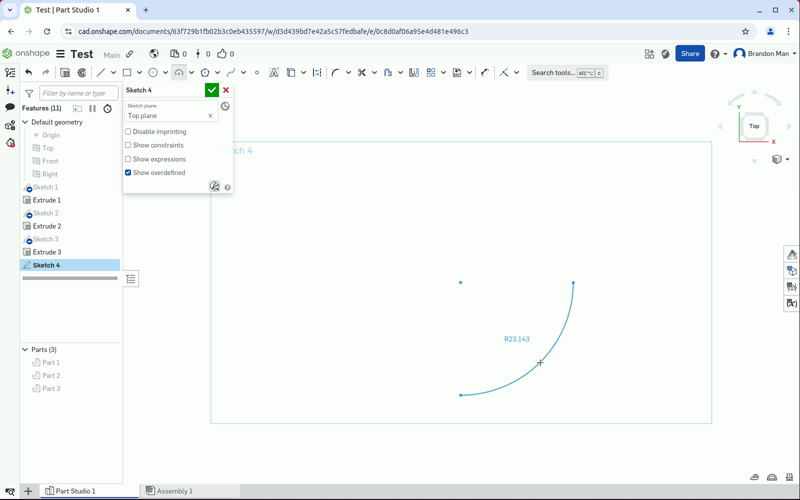
key_up(shift)
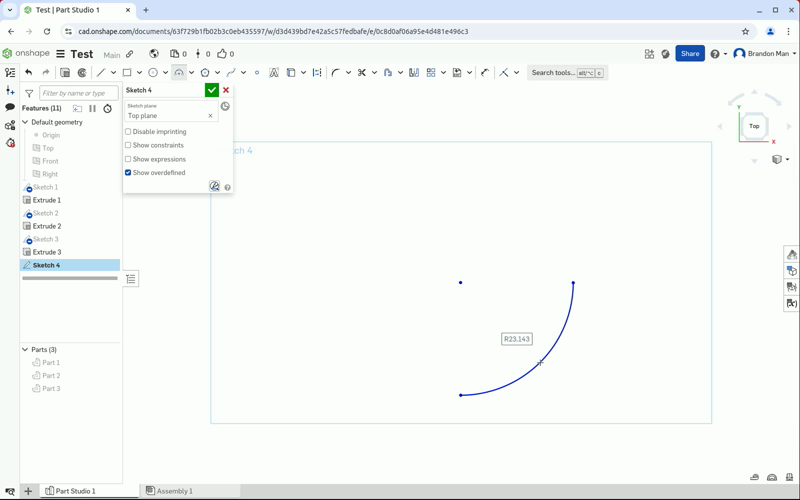
key(esc)
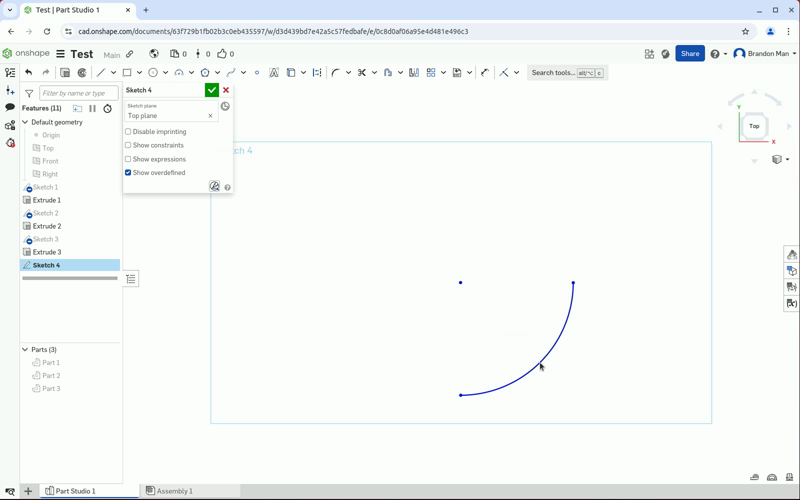
key(l)
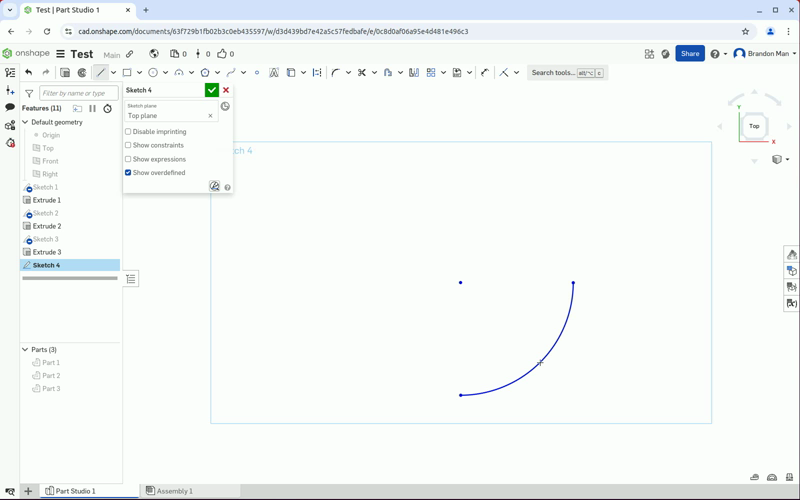
mouse_move(573, 282)
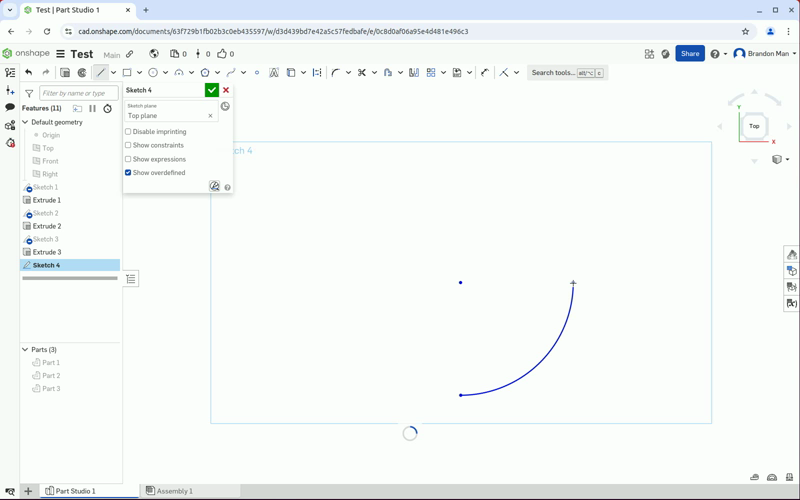
click(573, 282)
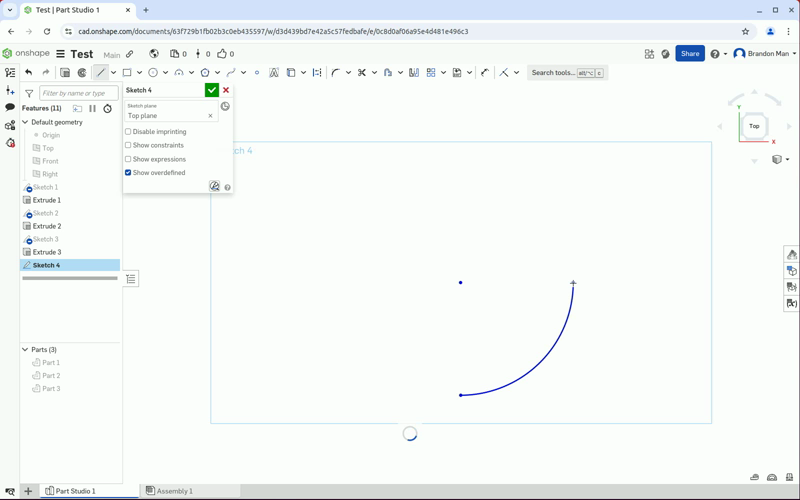
key_down(shift)
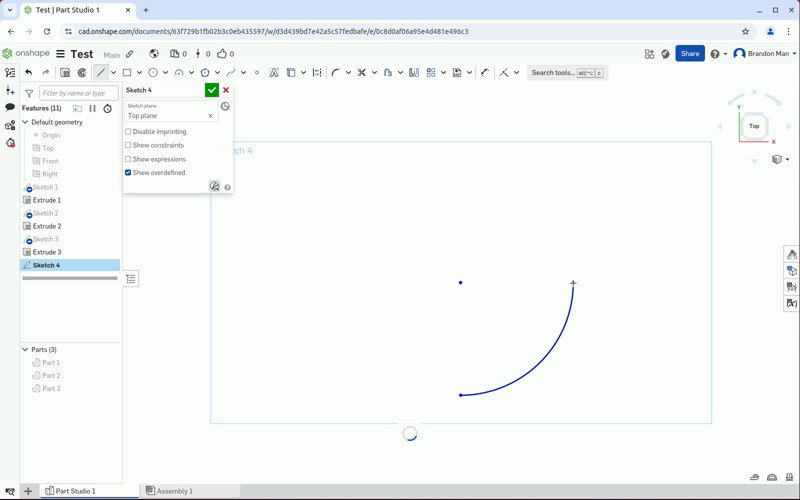
mouse_move(589, 282)
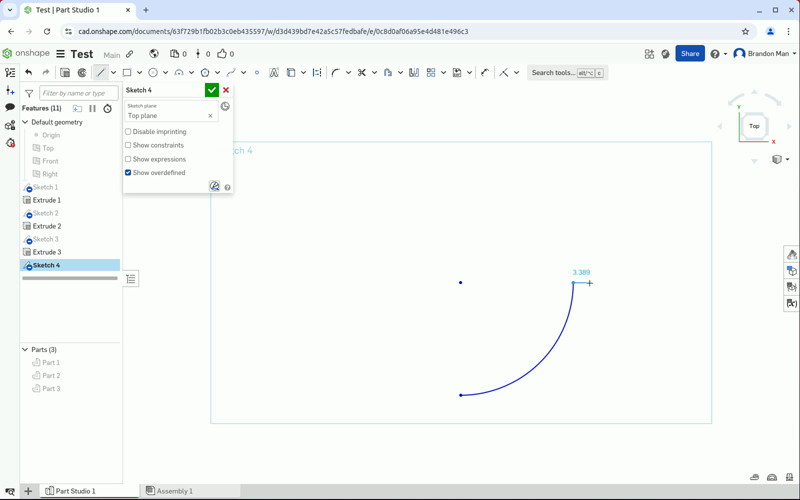
mouse_move(564, 282)
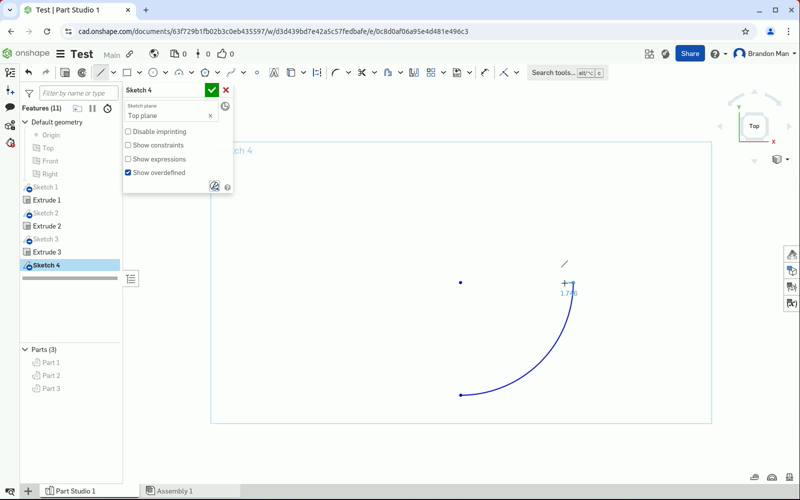
click(564, 282)
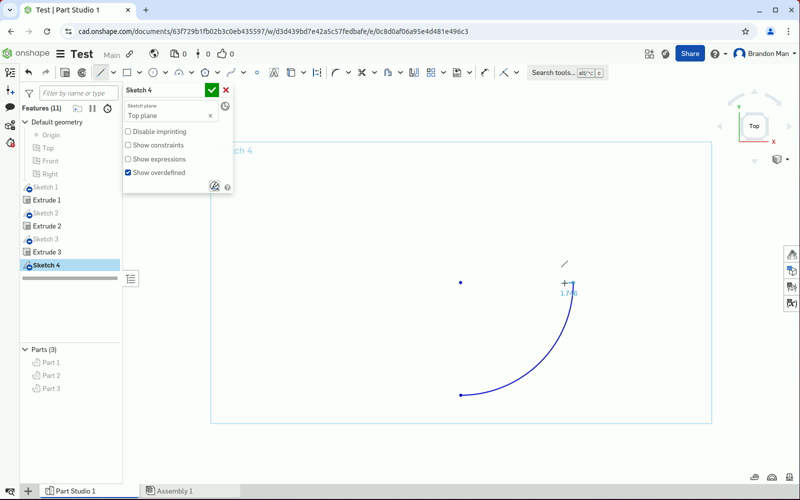
key_up(shift)
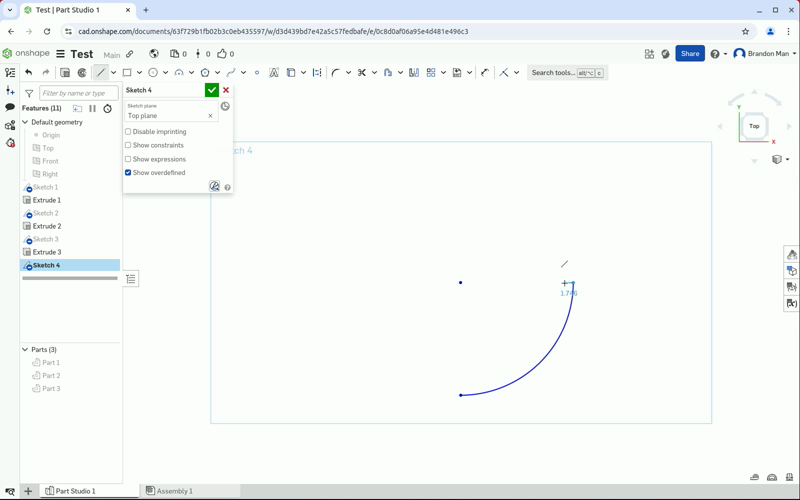
key(esc)
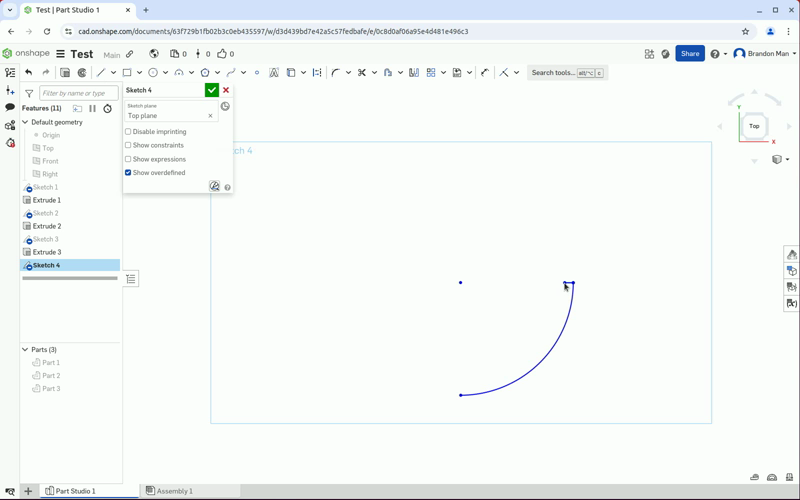
key(a)
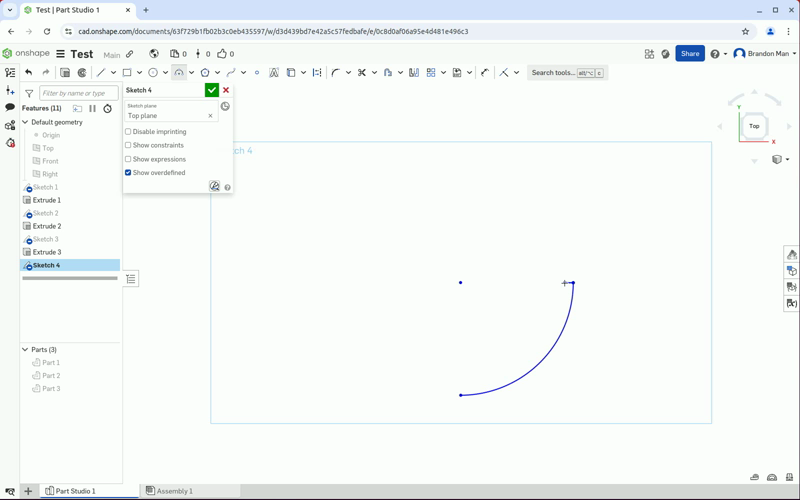
mouse_move(564, 282)
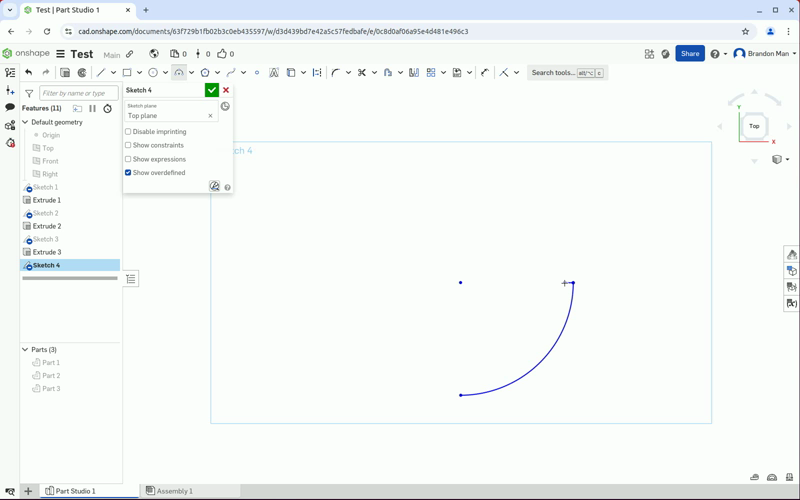
click(564, 282)
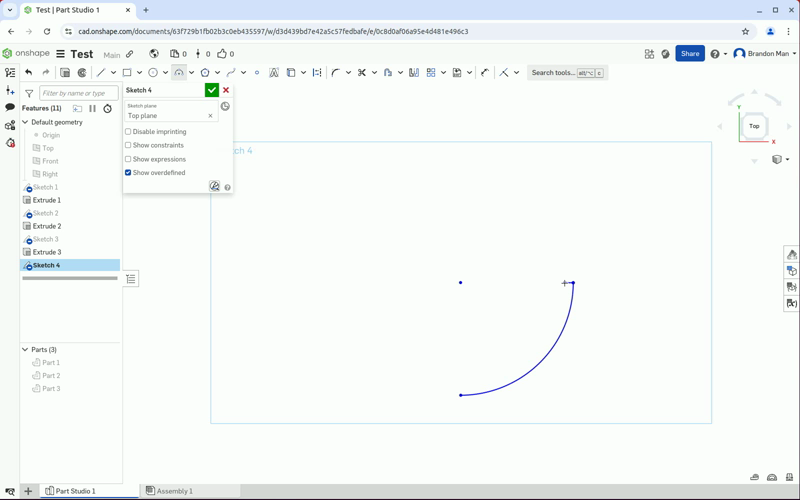
key_down(shift)
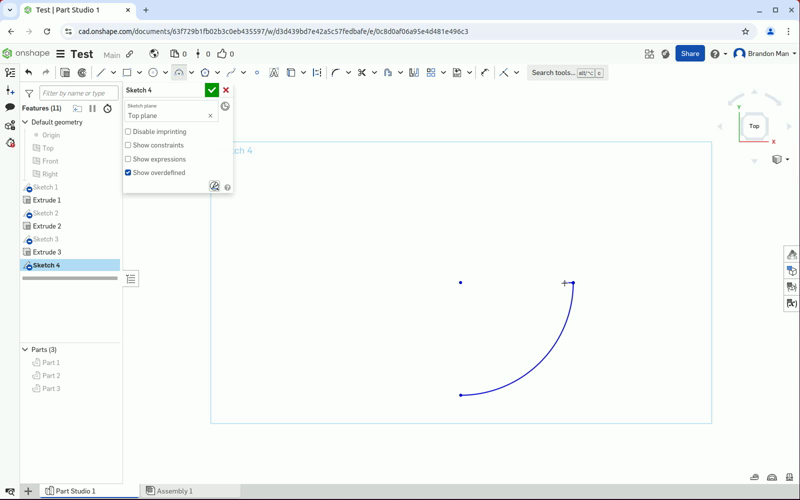
mouse_move(460, 387)
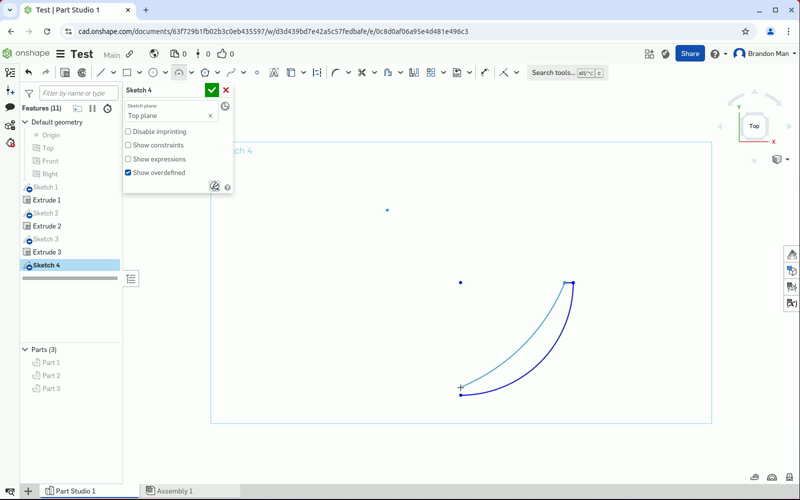
click(460, 387)
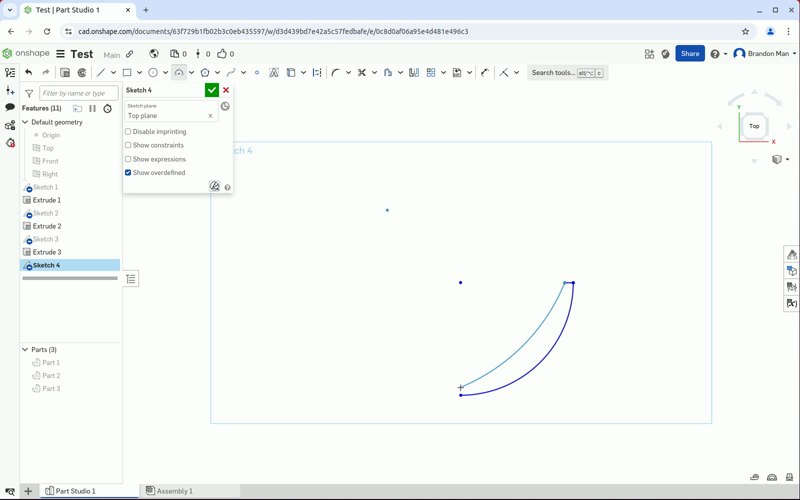
mouse_move(534, 356)
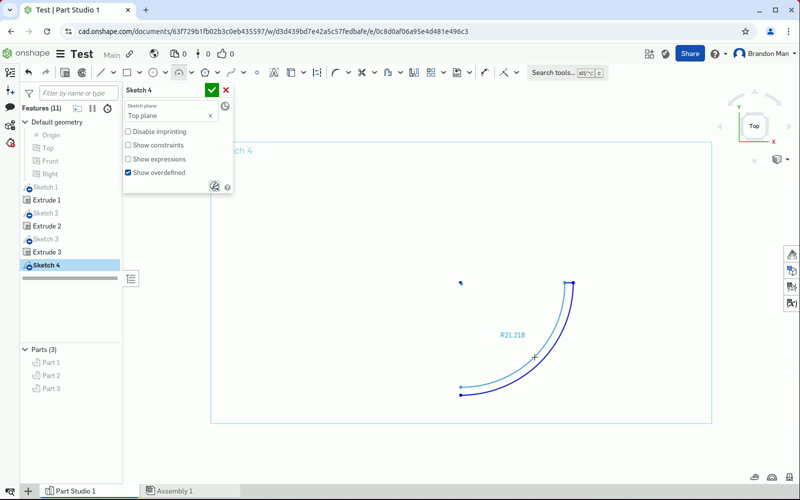
click(534, 356)
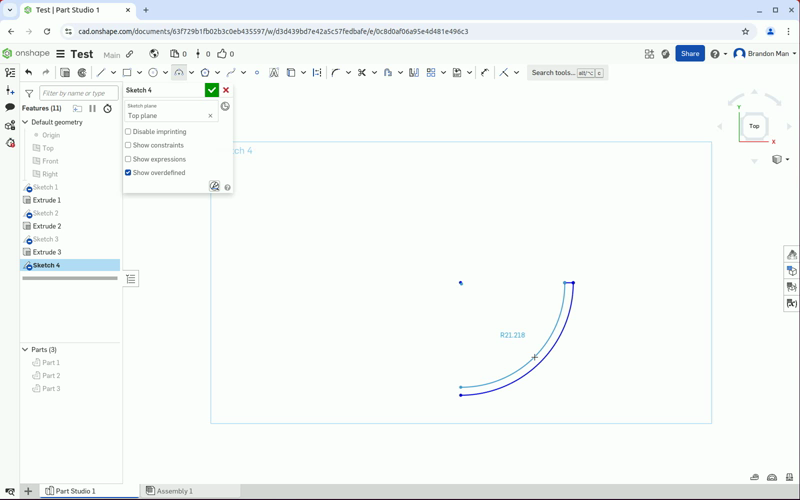
key_up(shift)
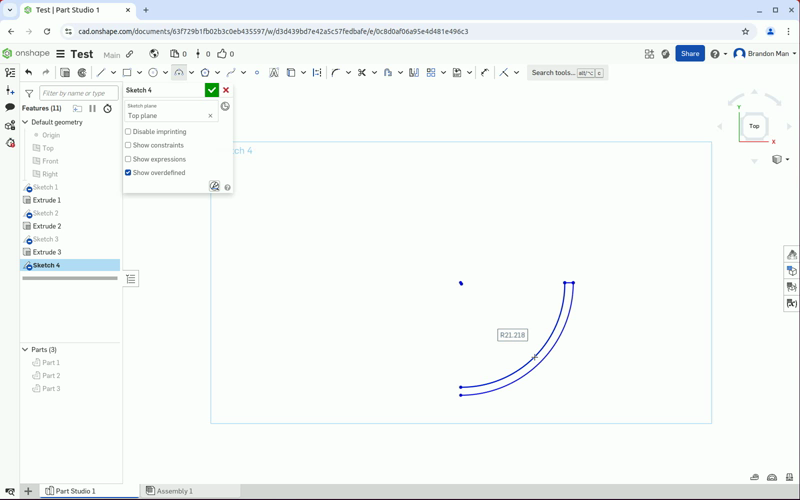
key(esc)
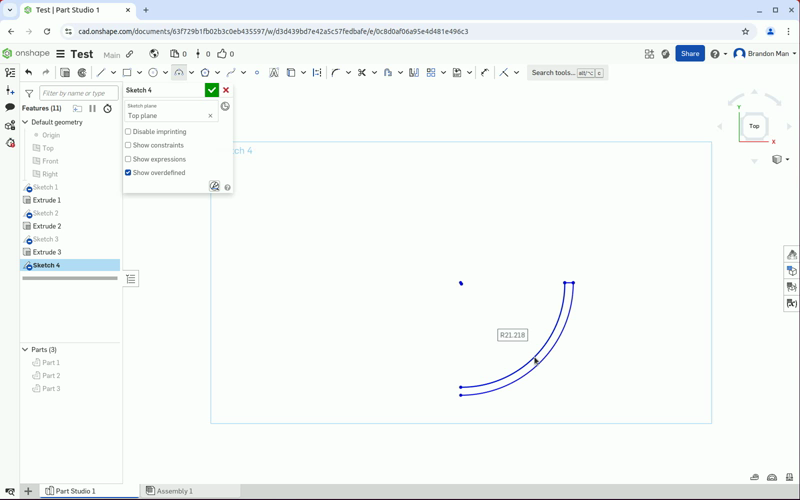
key(l)
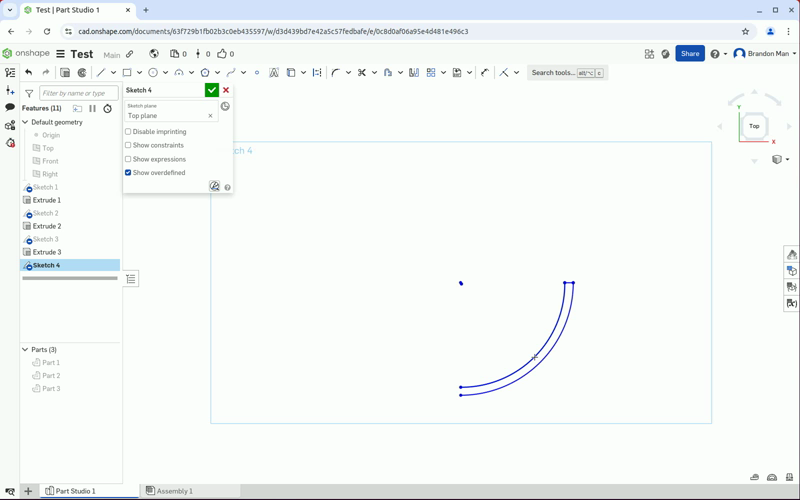
mouse_move(460, 387)
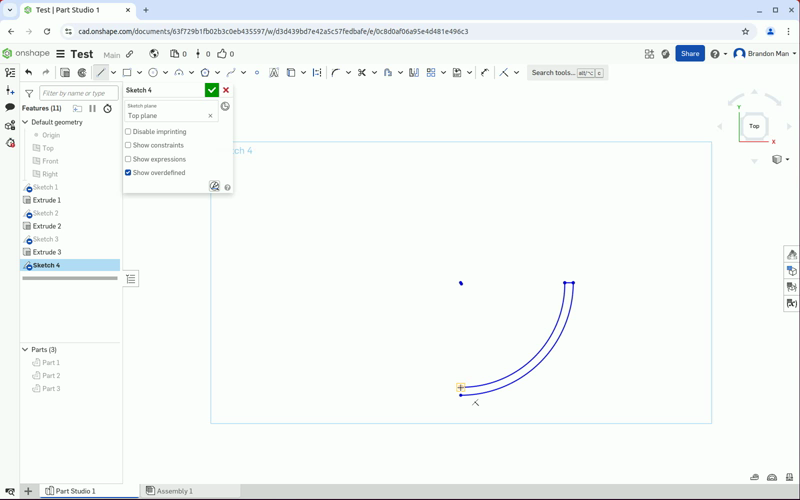
click(460, 387)
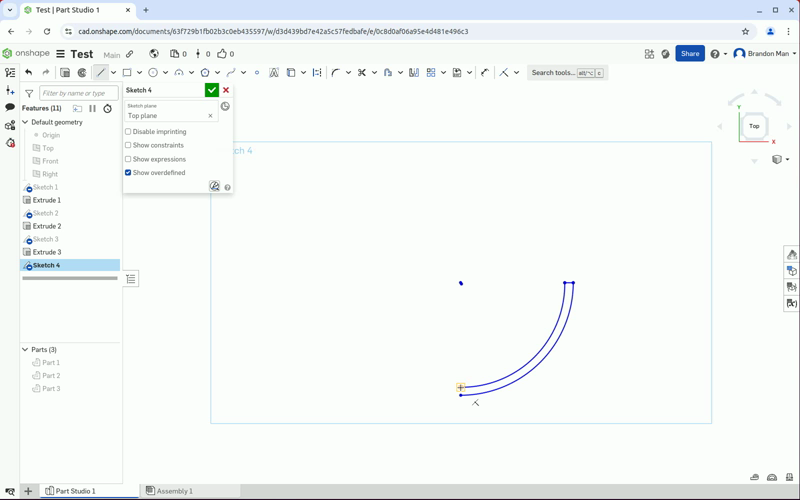
mouse_move(490, 387)
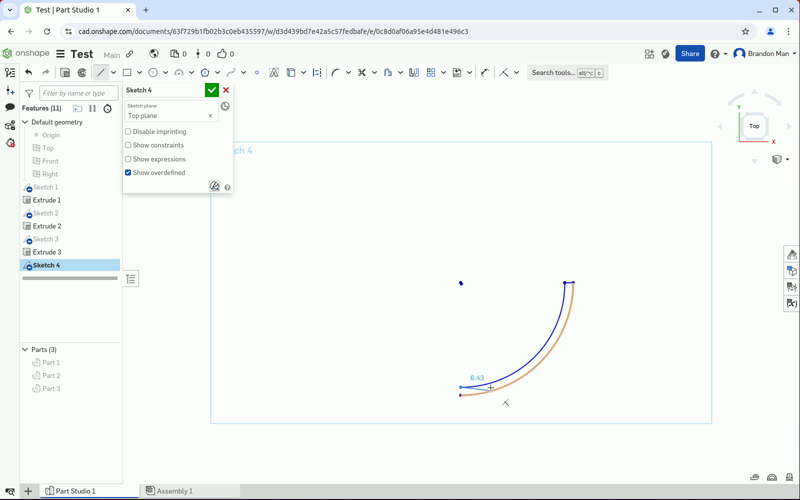
key_down(shift)
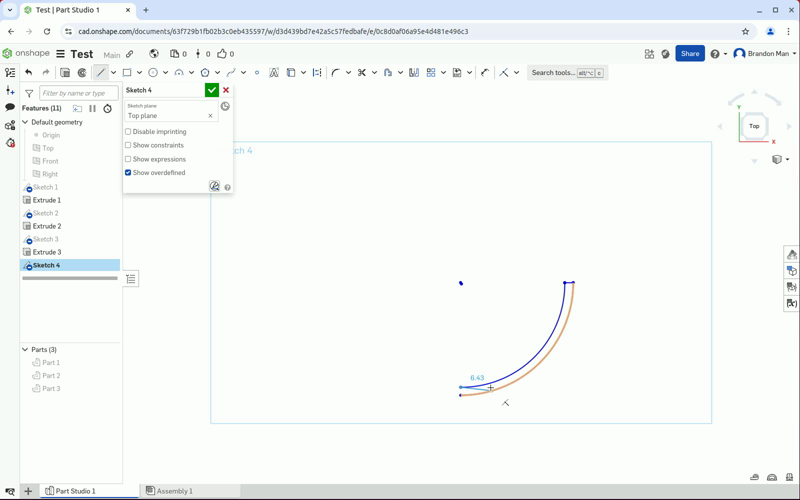
mouse_move(460, 395)
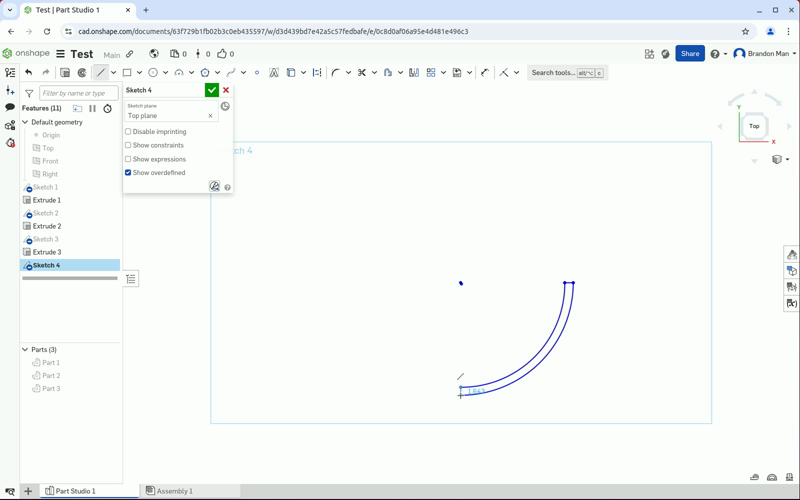
key_up(shift)
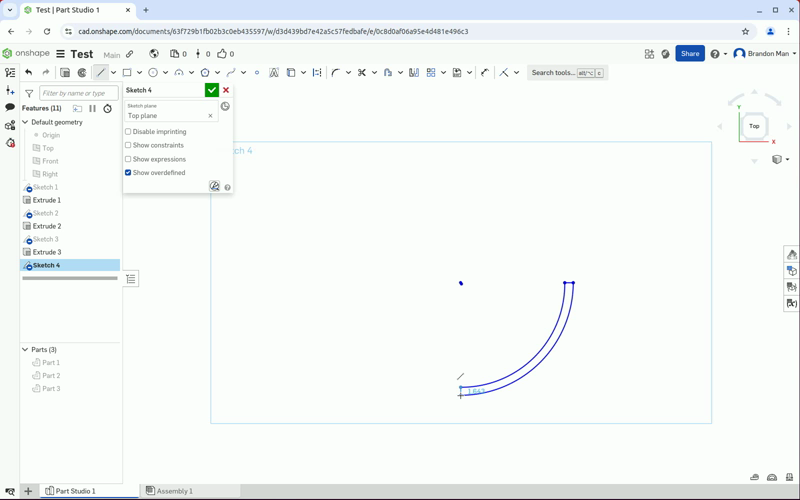
click(460, 395)
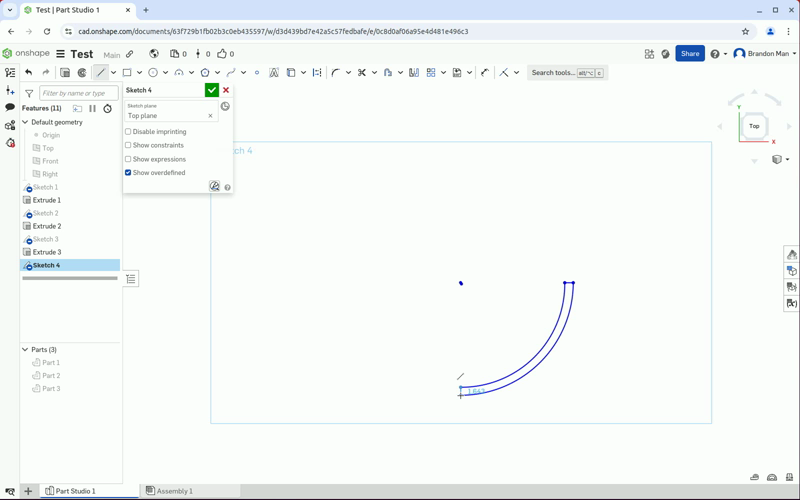
key(esc)
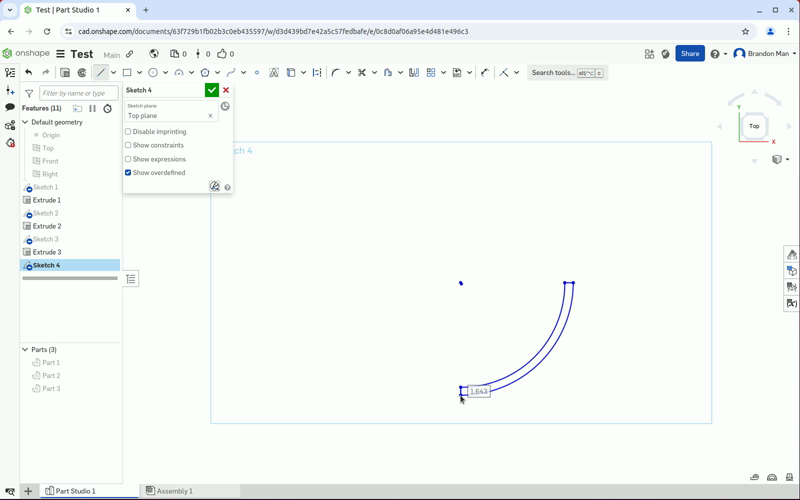
mouse_move(556, 337)
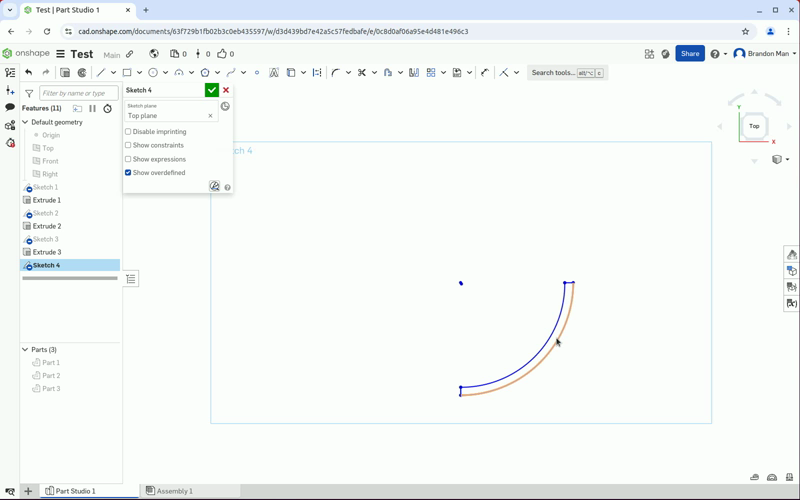
scroll(6)
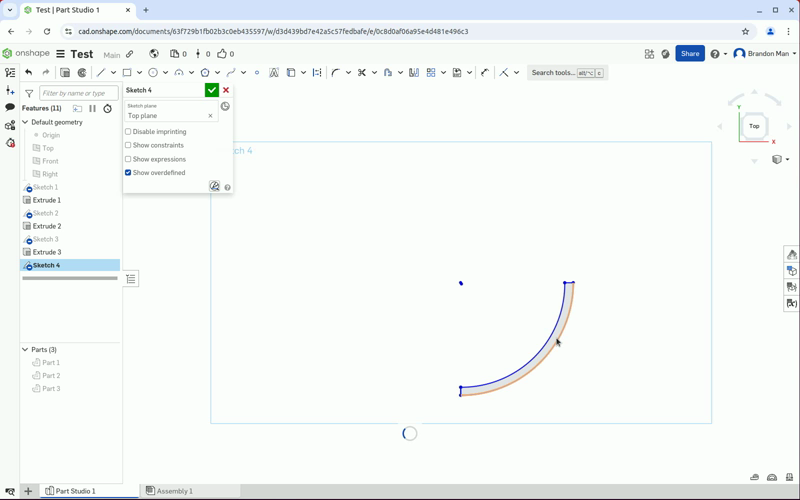
scroll(6)
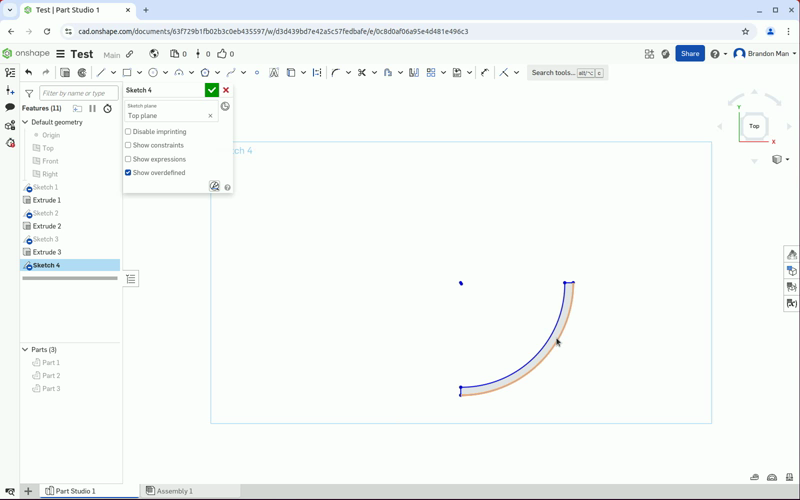
scroll(6)
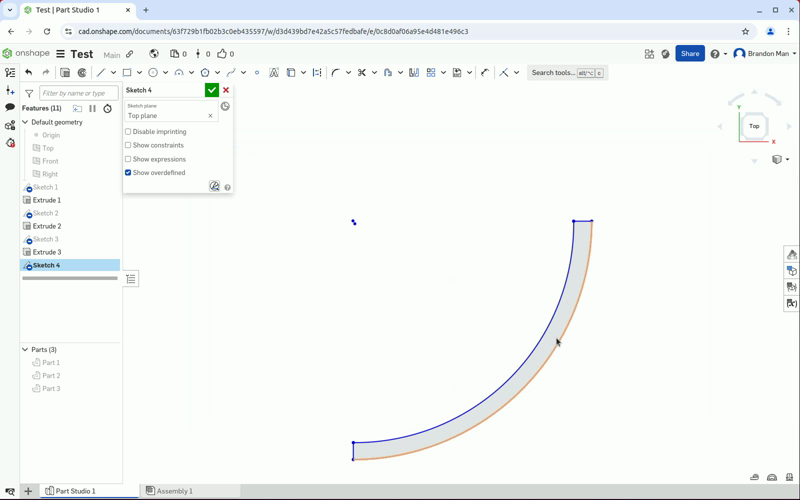
scroll(6)
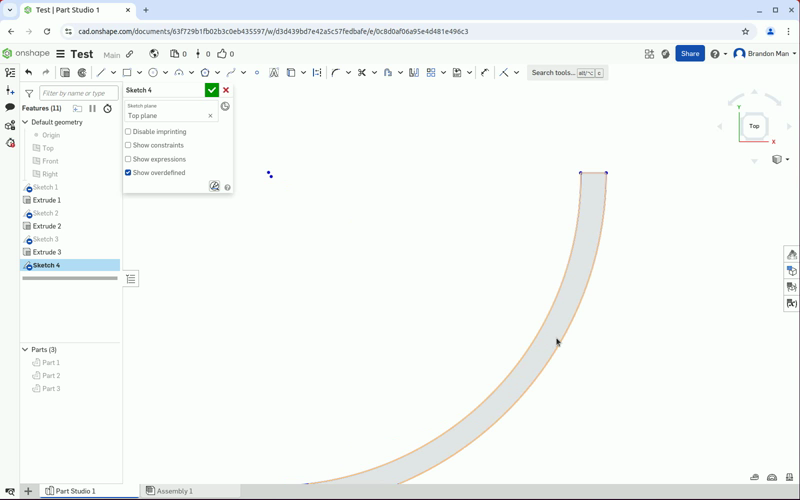
scroll(6)
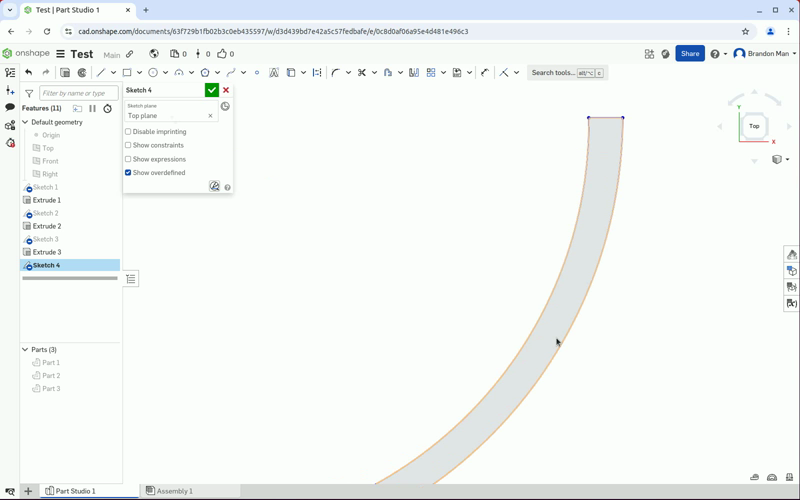
scroll(6)
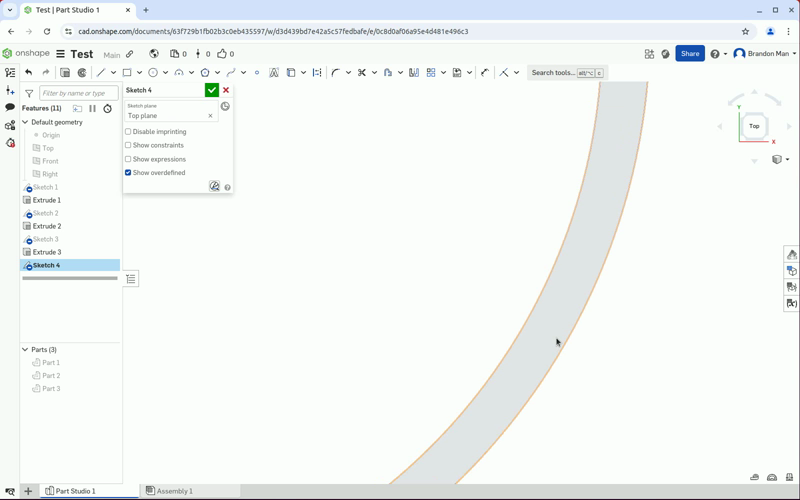
scroll(6)
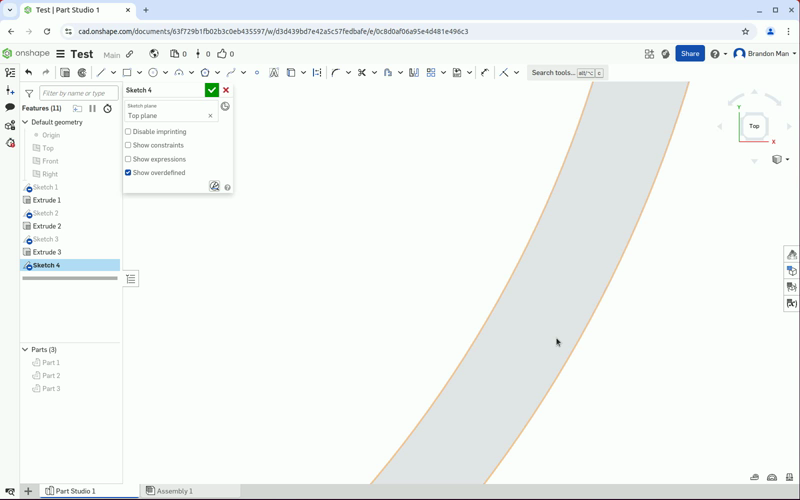
click(556, 337)
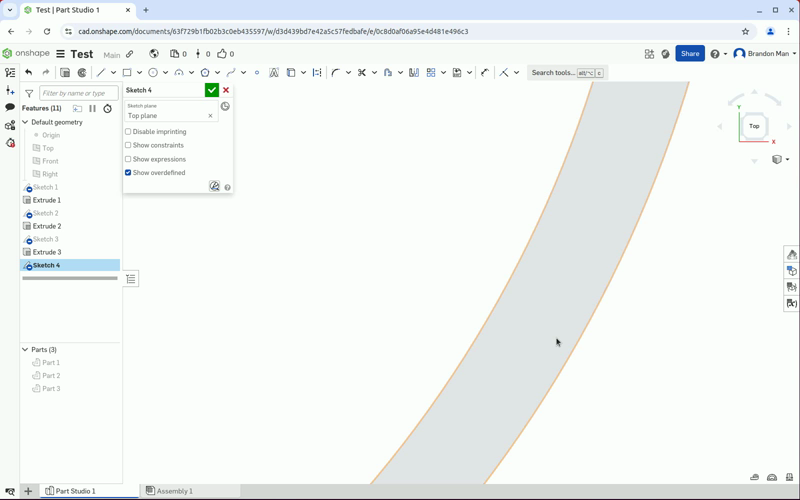
scroll(-6)
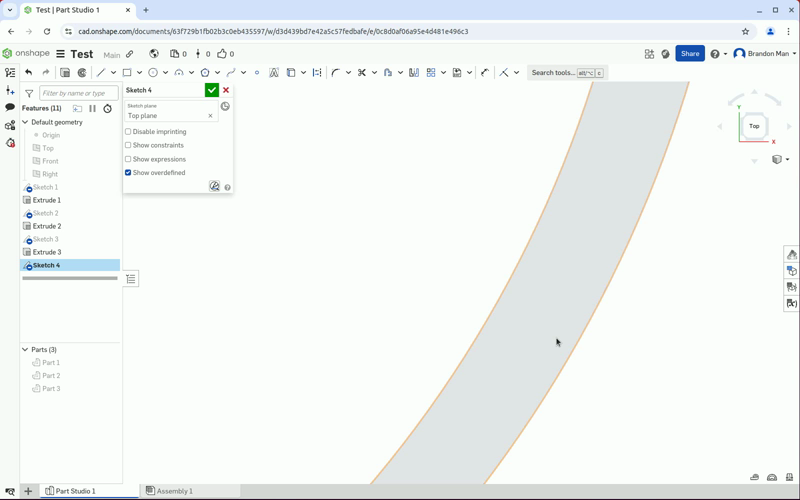
scroll(-6)
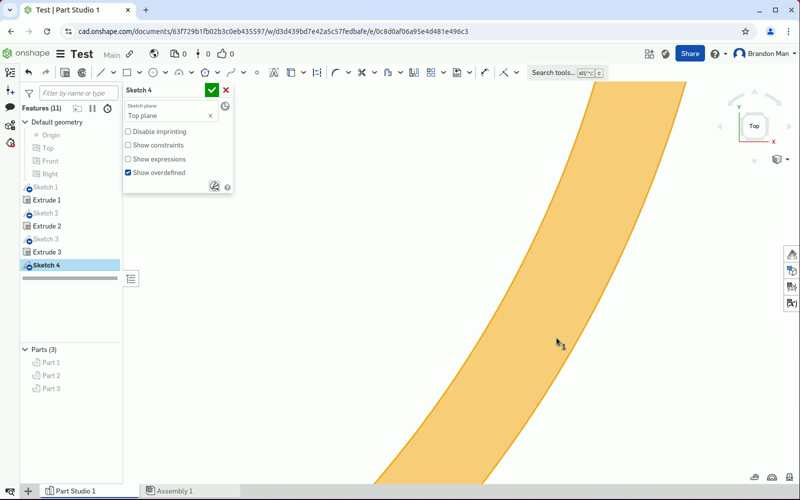
scroll(-6)
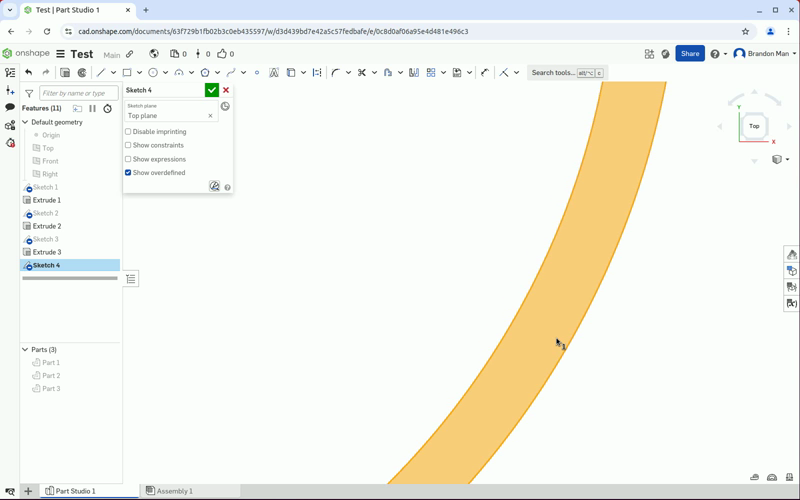
scroll(-6)
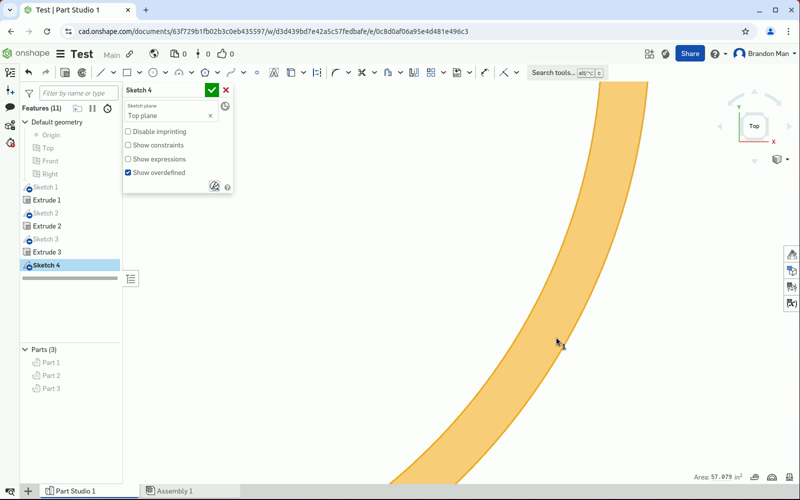
scroll(-6)
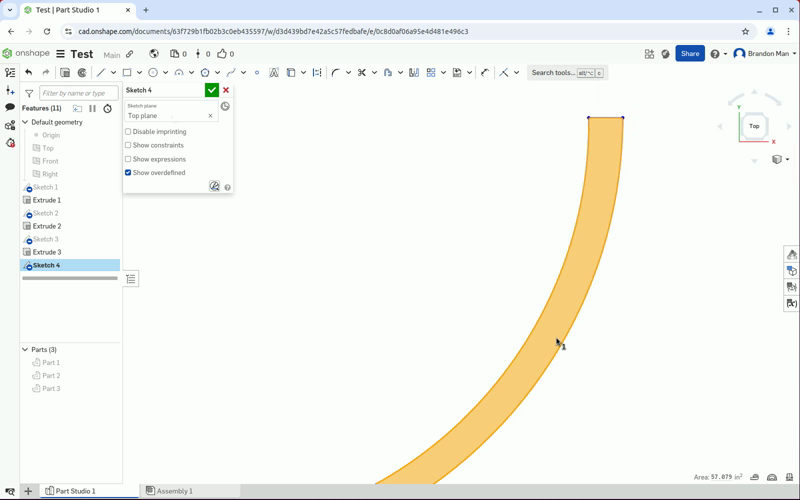
scroll(-6)
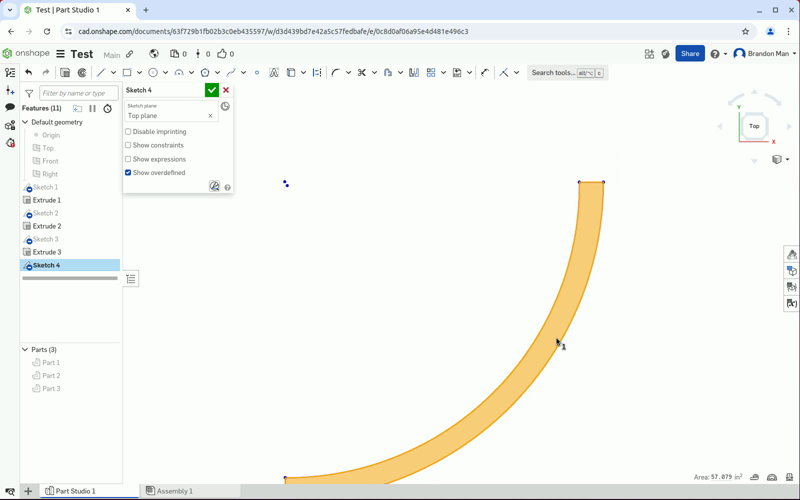
scroll(-6)
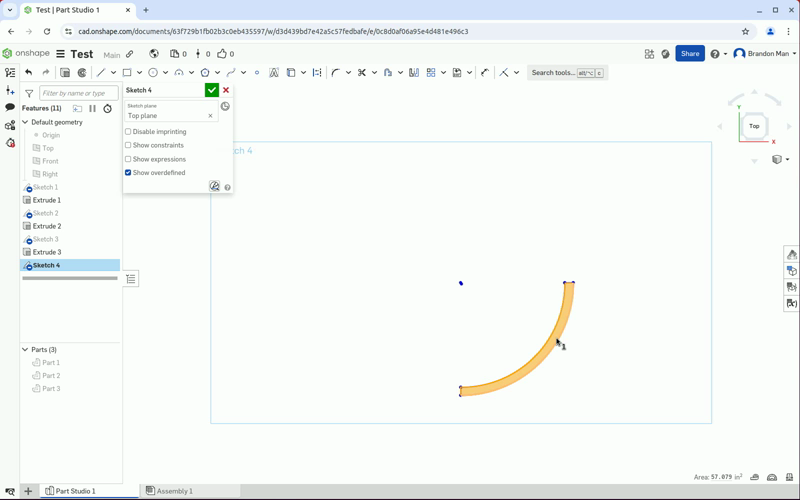
mouse_move(73, 352)
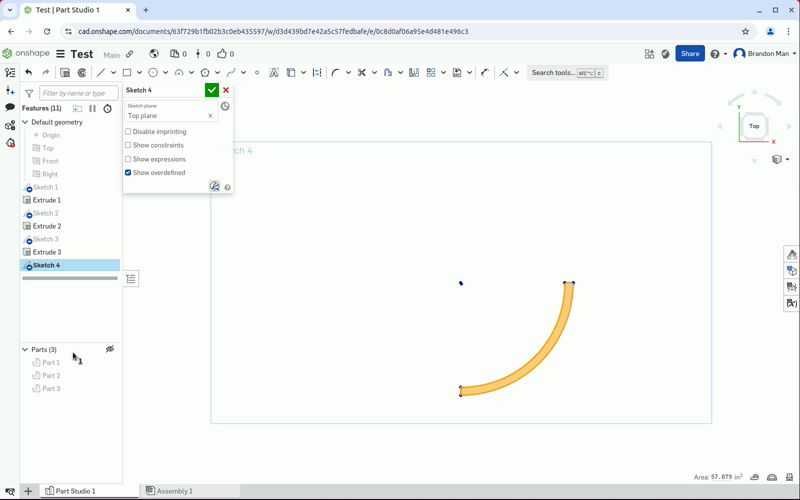
key(shift+y)
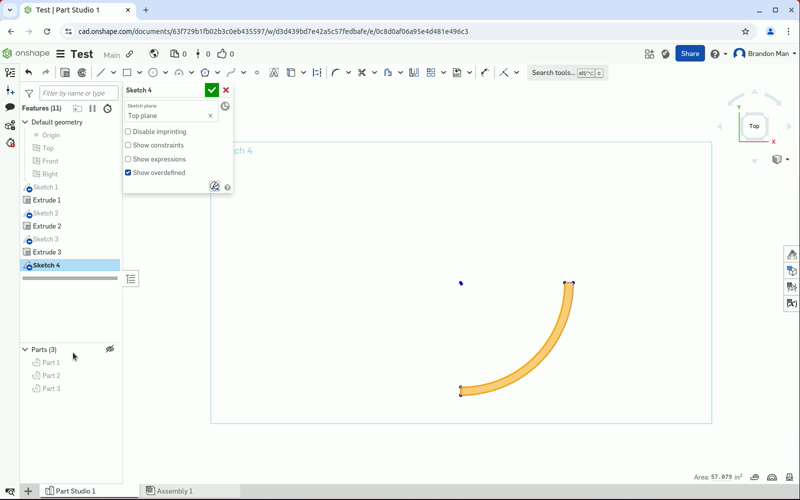
key(shift+e)
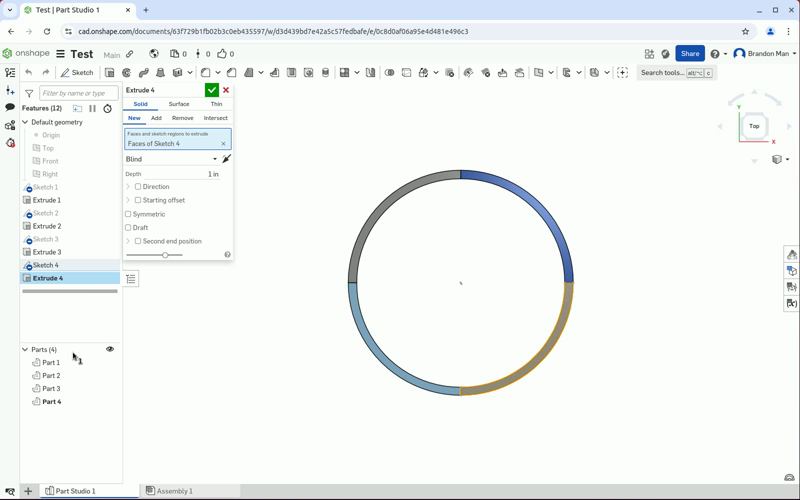
mouse_move(143, 106)
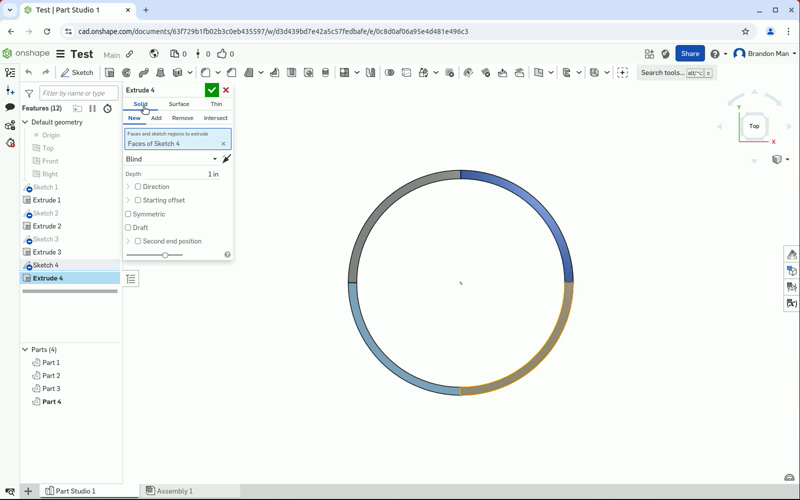
click(143, 106)
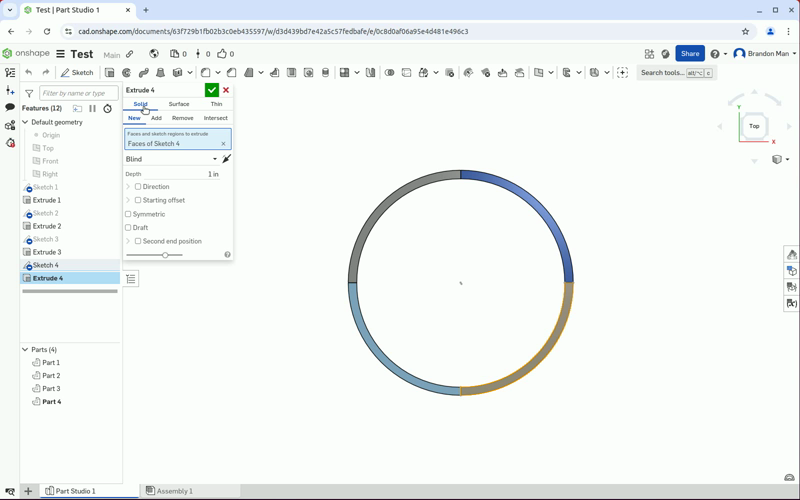
mouse_move(137, 120)
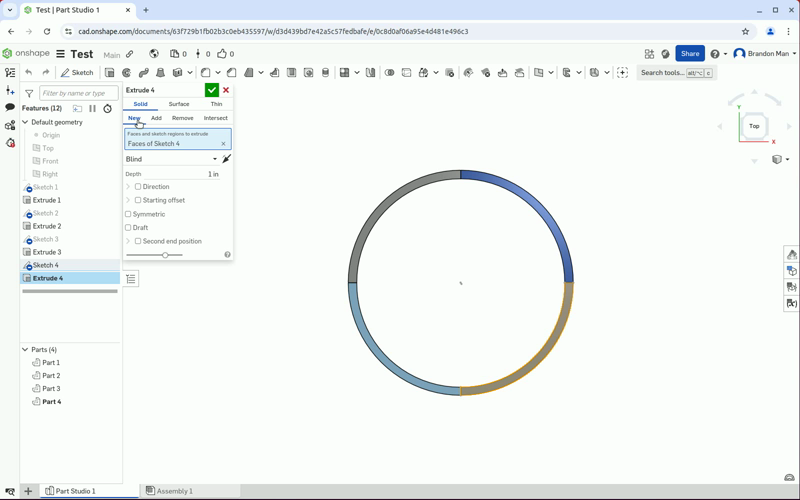
click(137, 120)
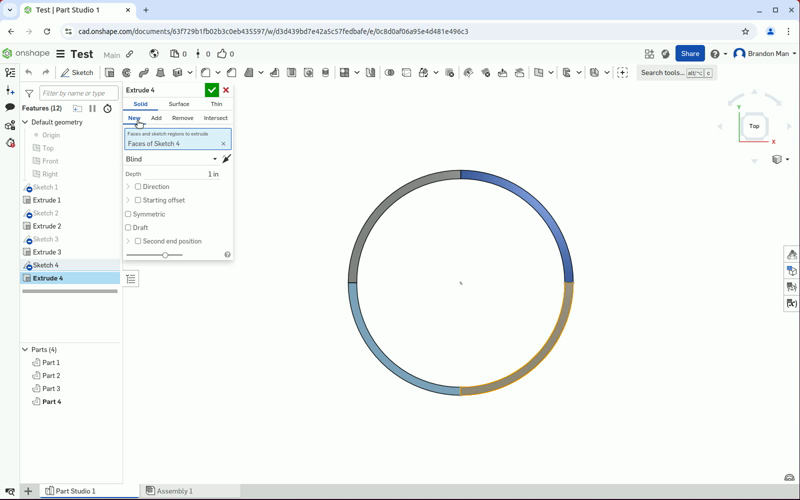
key(tab, 4)
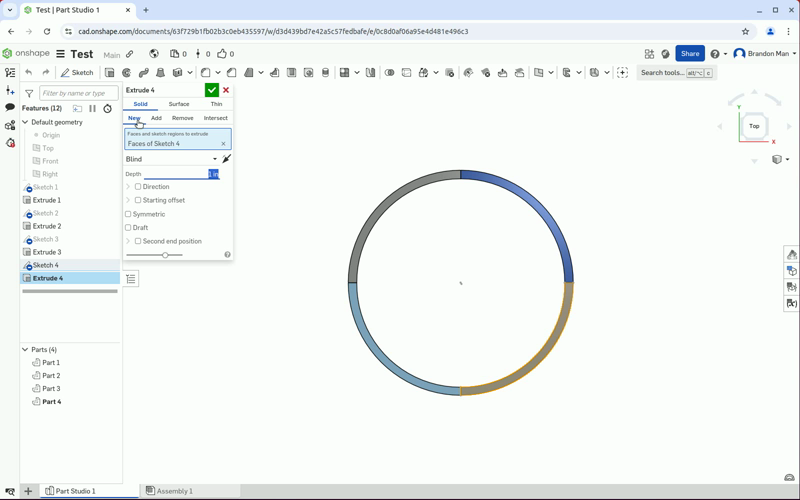
text(0.722)
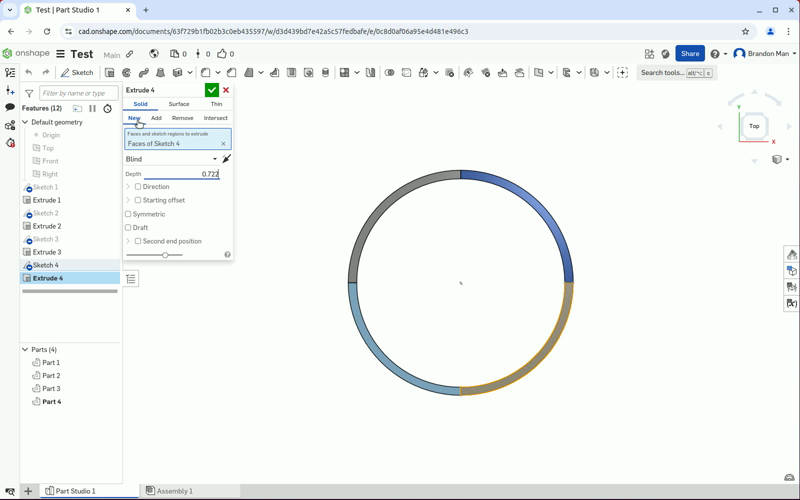
key(enter)
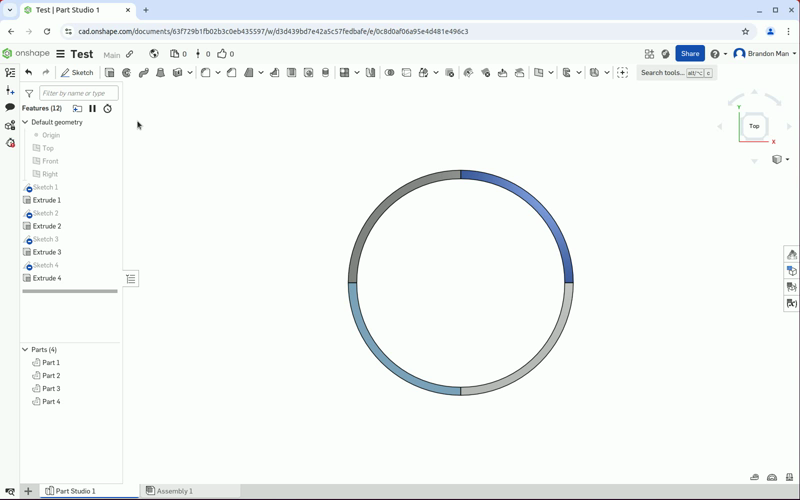
key(shift+h)
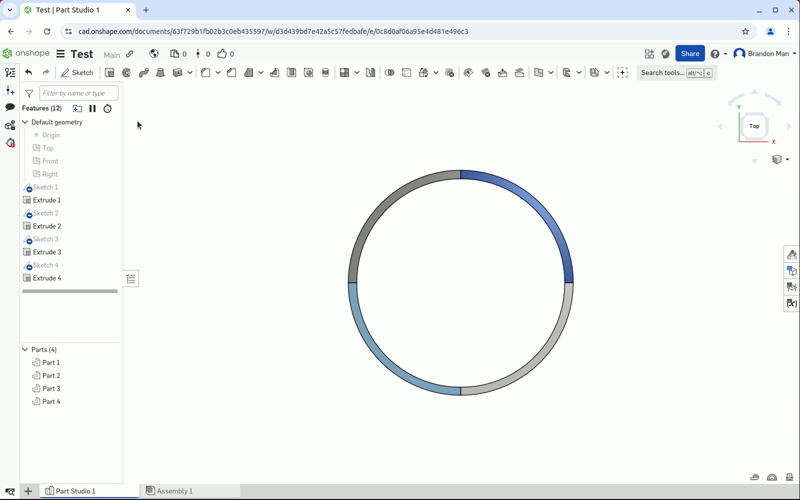
key(shift+h)
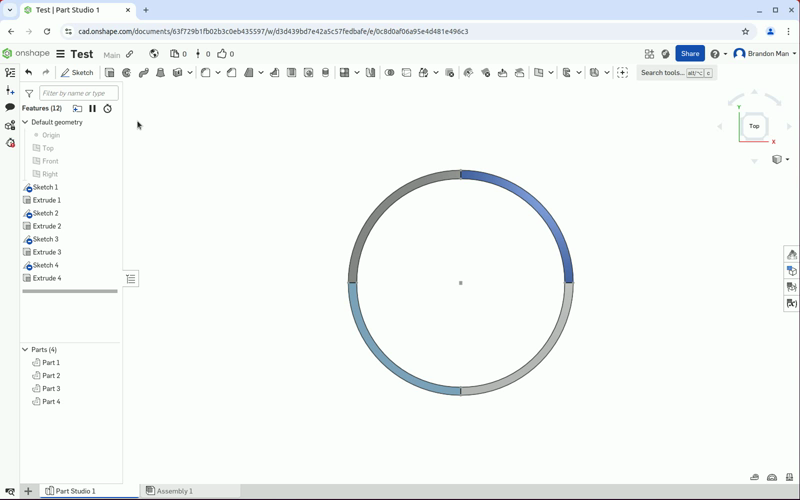
key(shift+7)
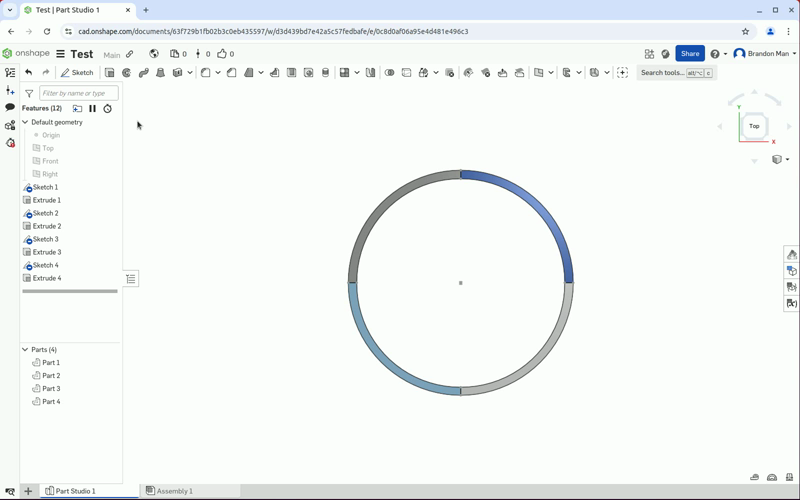
key(up, 3)
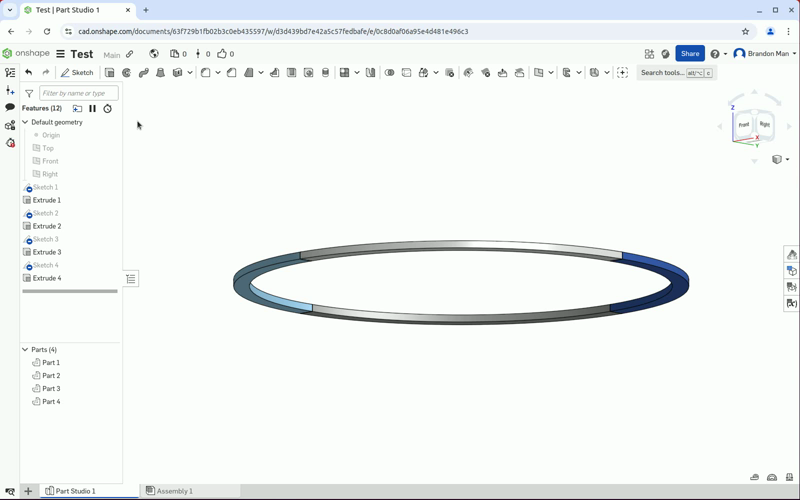
key(left, 3)
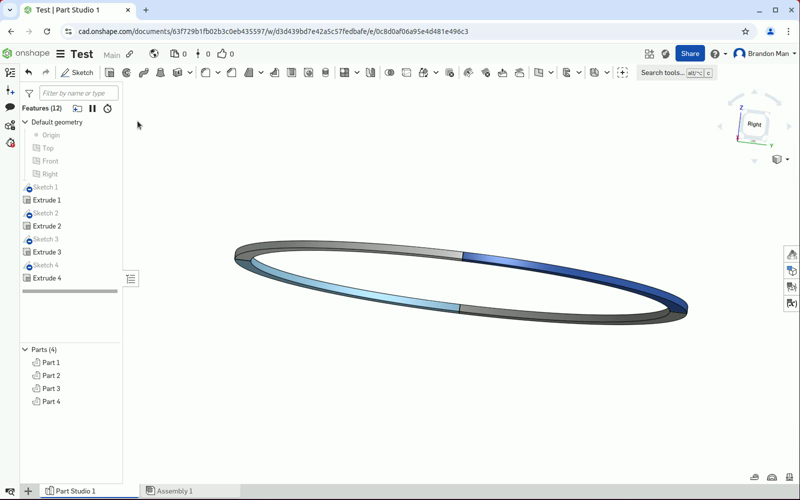
key(right, 3)
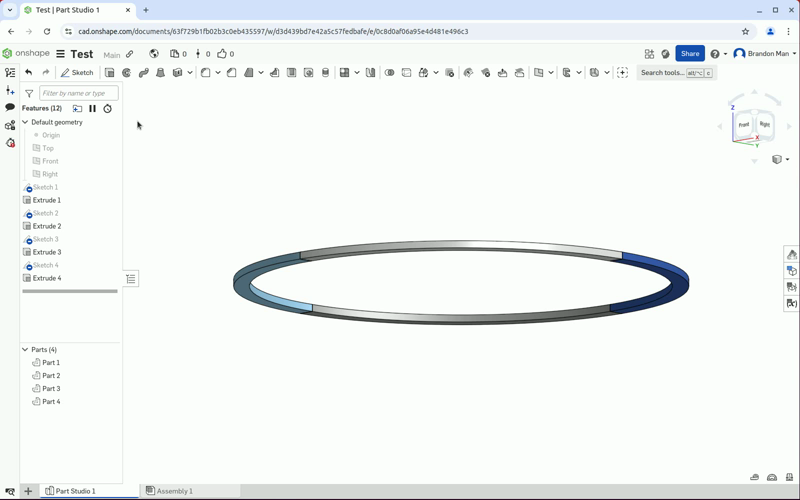
key(down, 3)
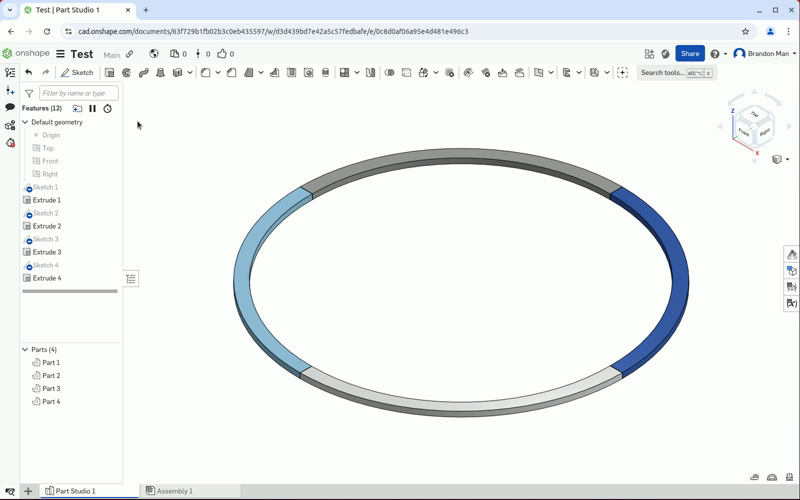
mouse_move(73, 189)
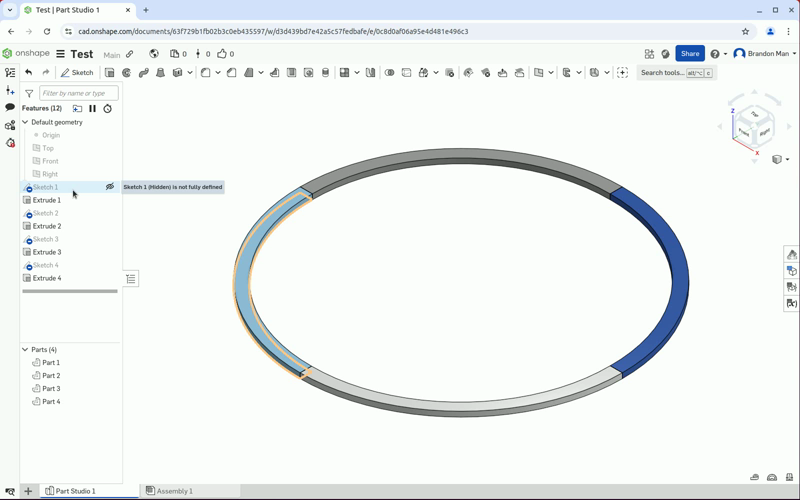
click(73, 189)